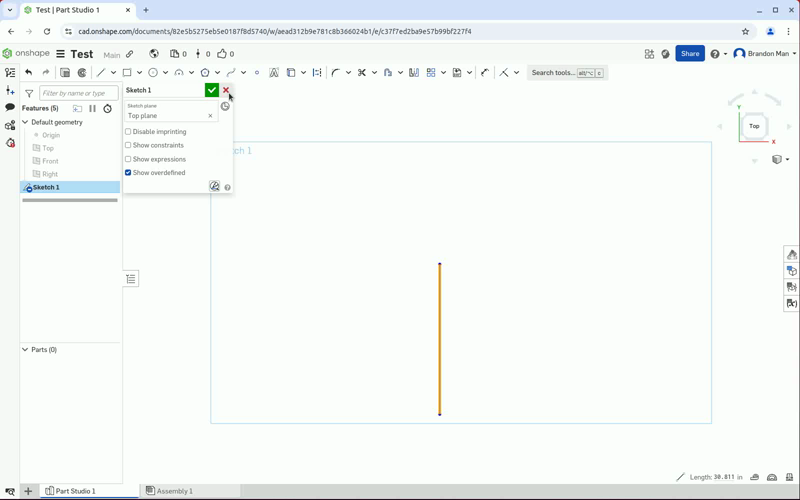
key(shift+h)
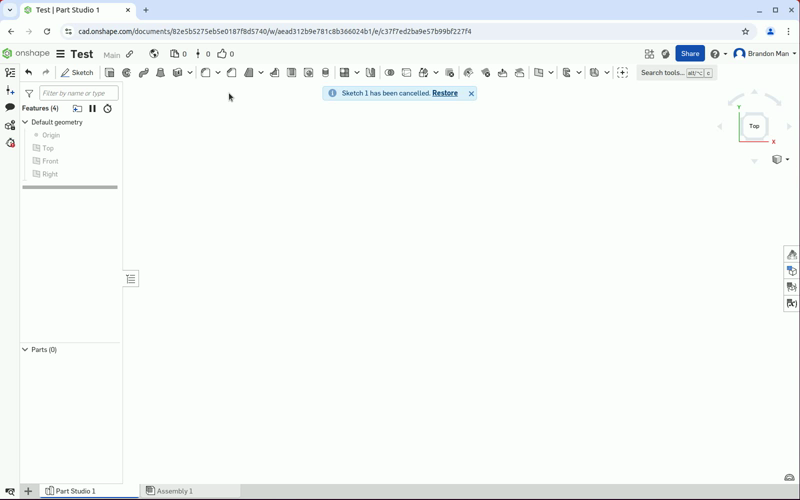
mouse_move(73, 352)
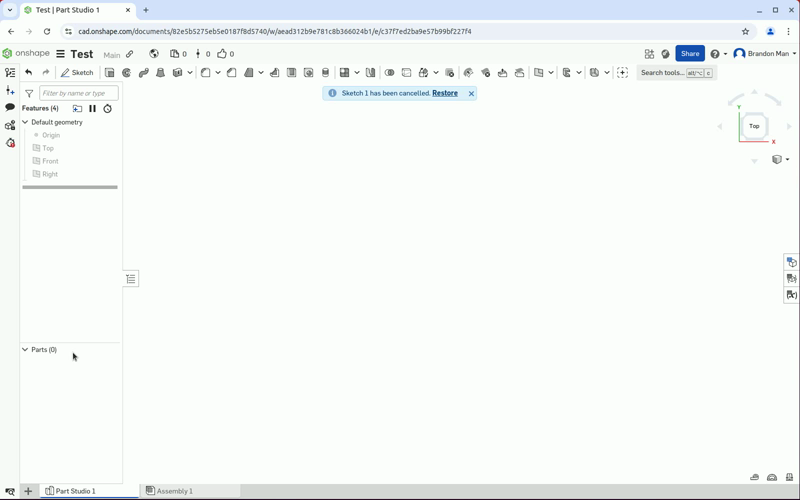
key(y)
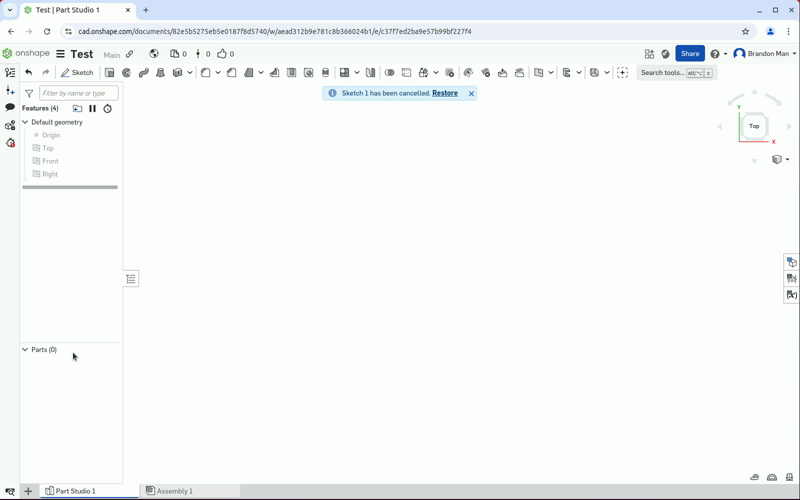
key(shift+p)
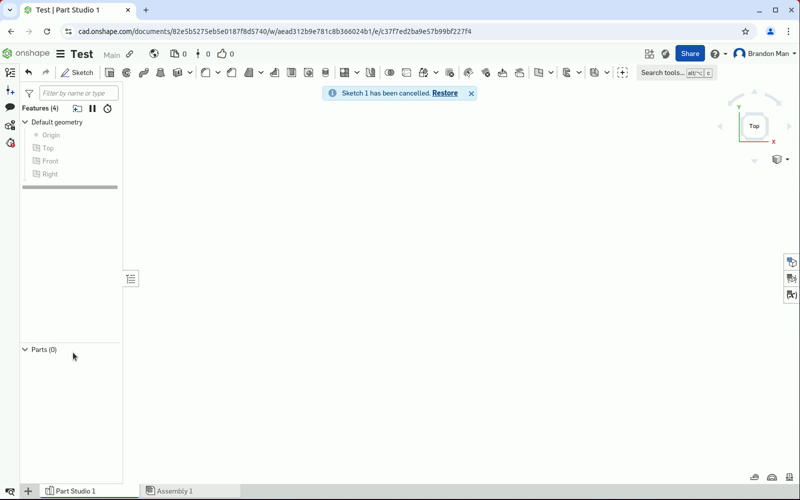
key(space)
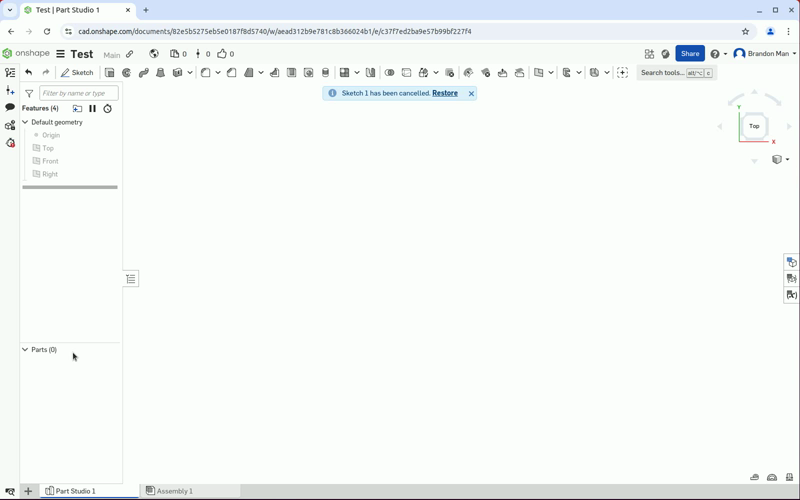
key_down(shift)
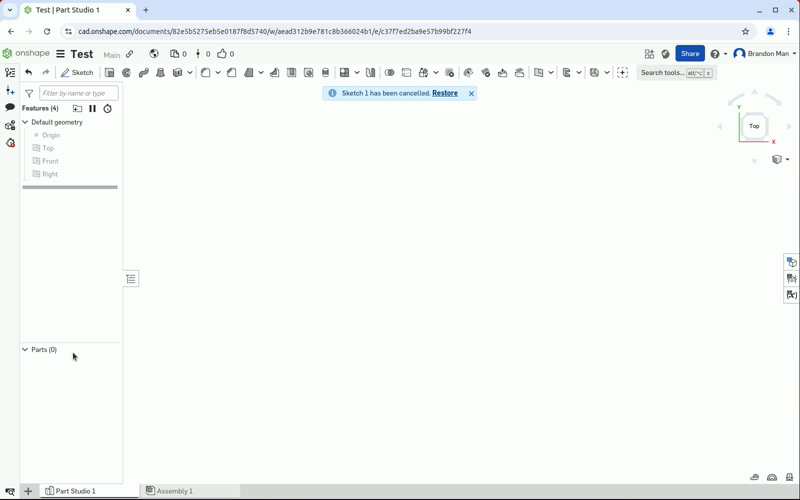
key(up)
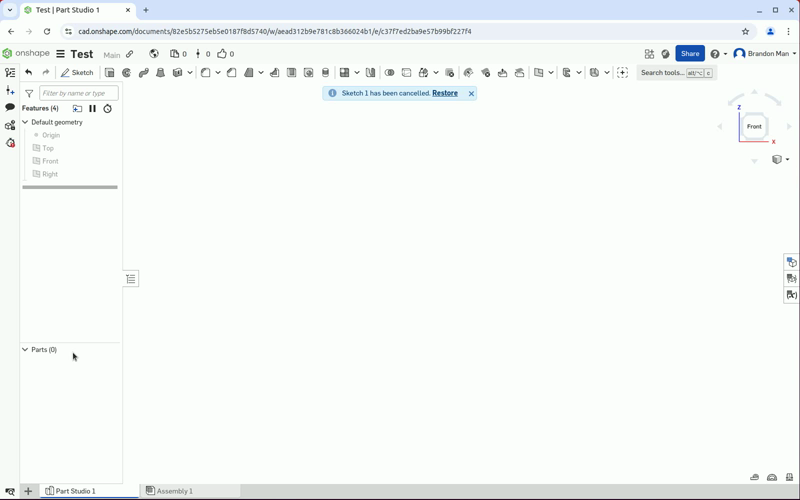
key_up(shift)
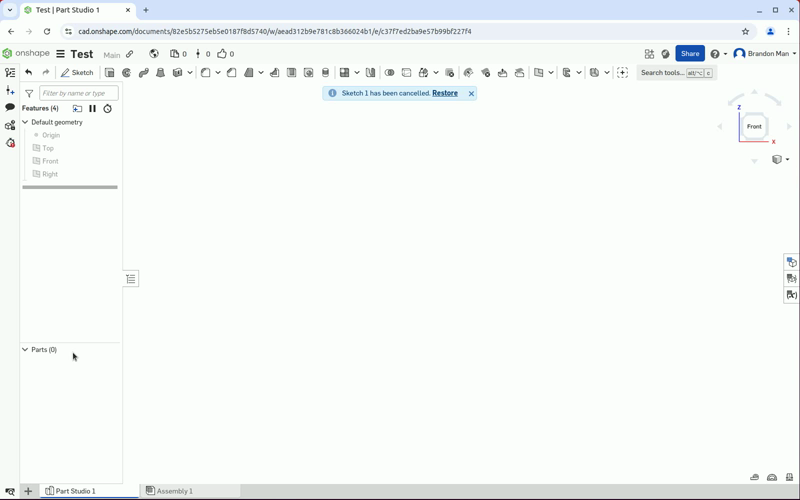
mouse_move(73, 352)
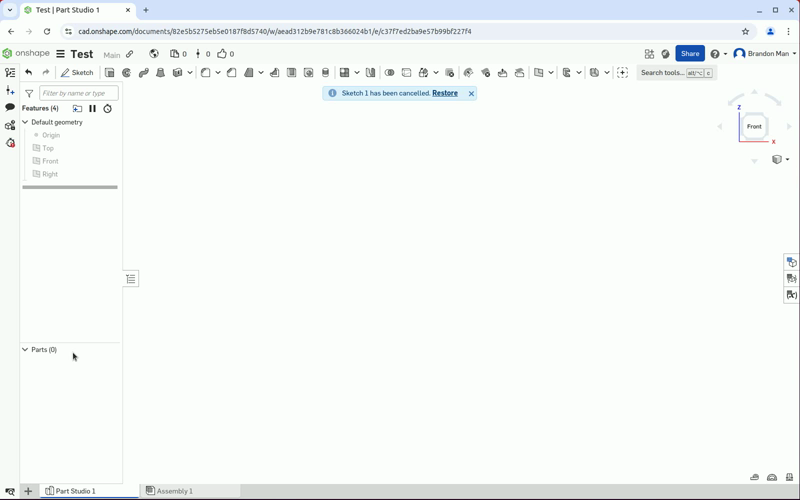
key(shift+y)
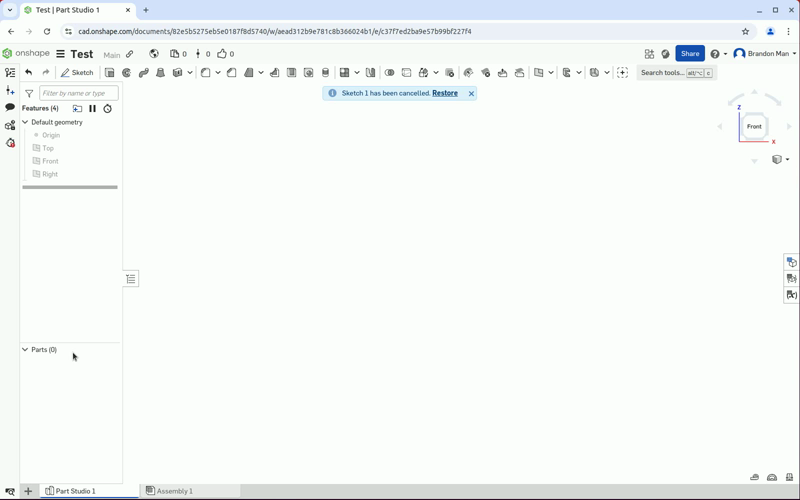
key(shift+s)
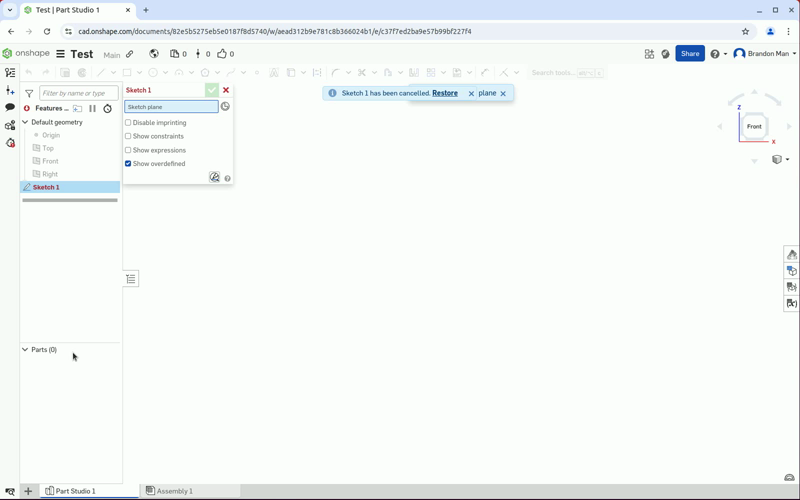
mouse_move(73, 163)
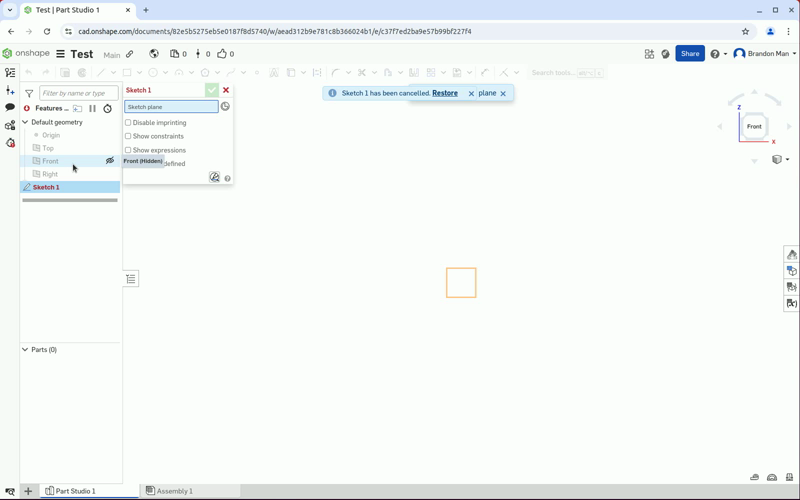
click(73, 163)
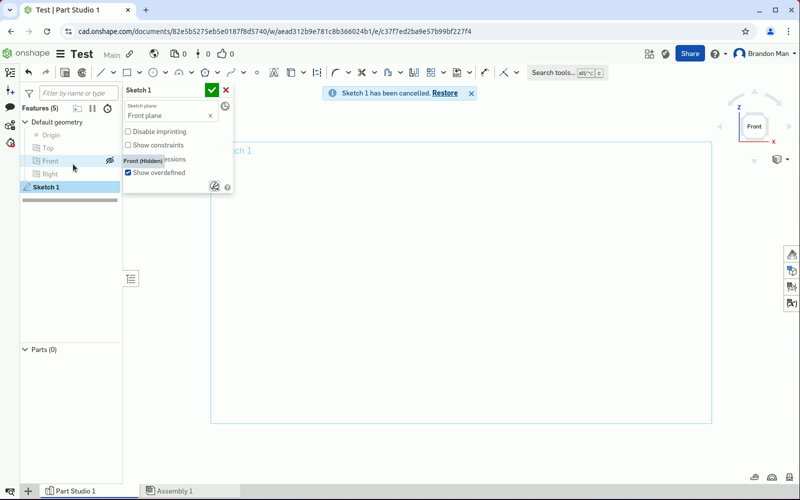
mouse_move(73, 352)
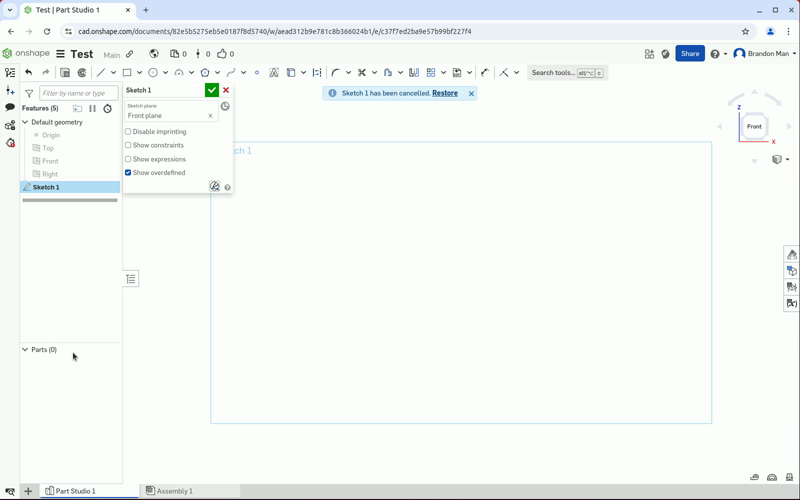
key(y)
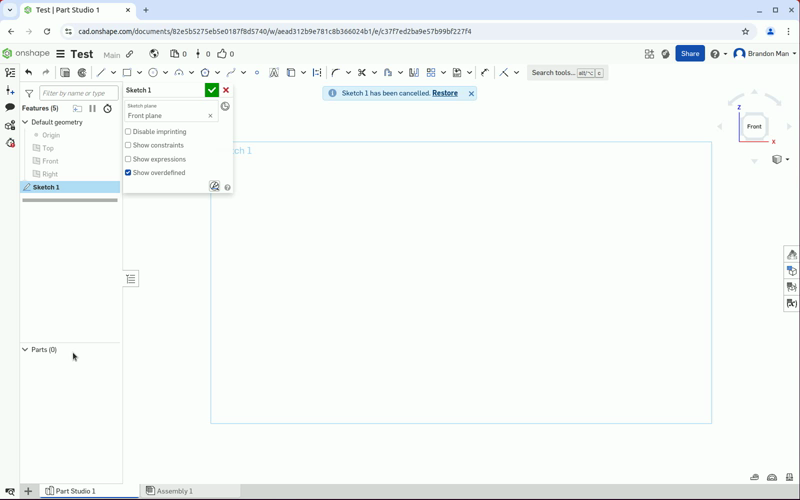
key(l)
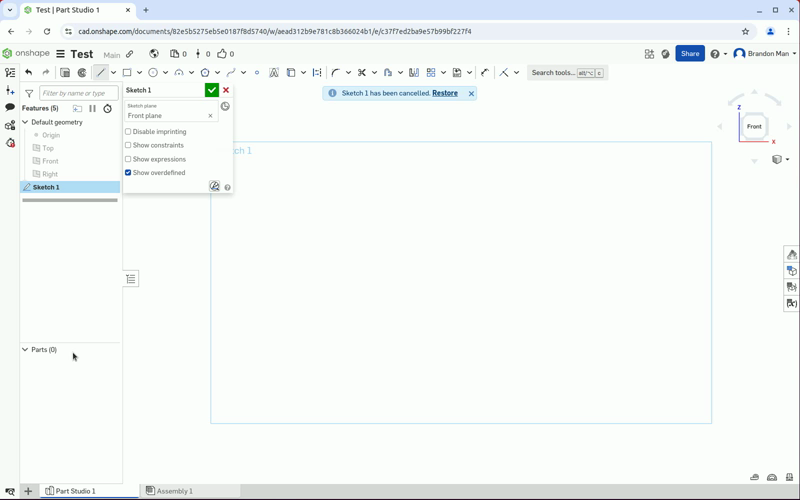
key_down(shift)
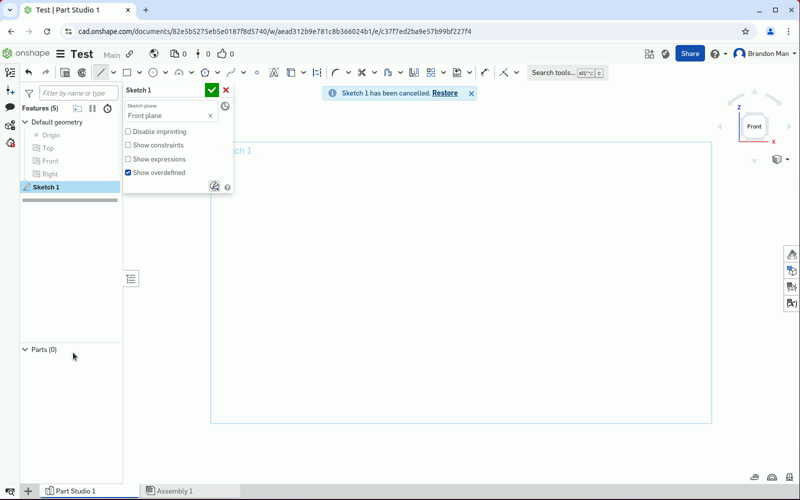
mouse_move(460, 282)
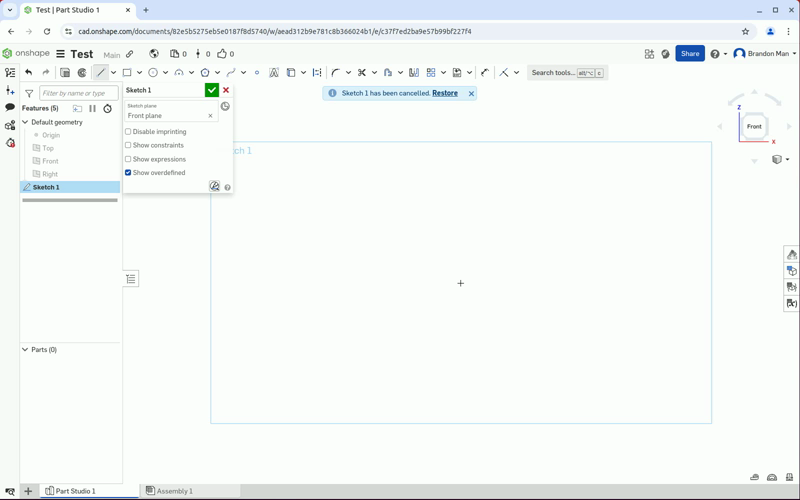
click(460, 282)
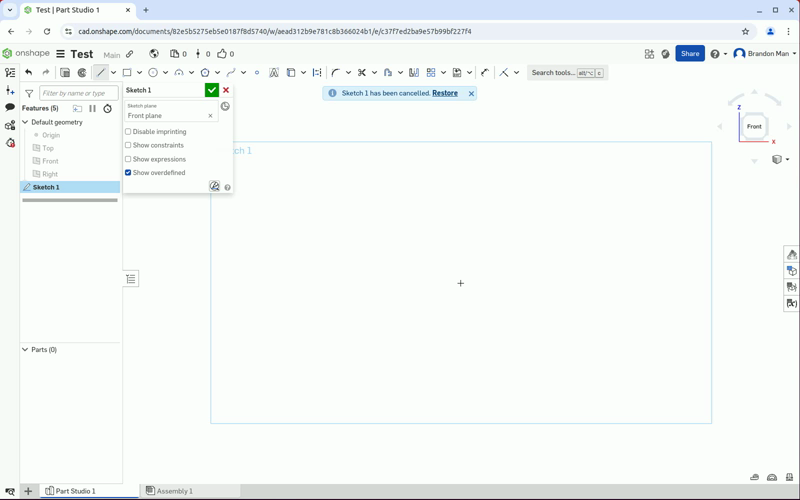
key_up(shift)
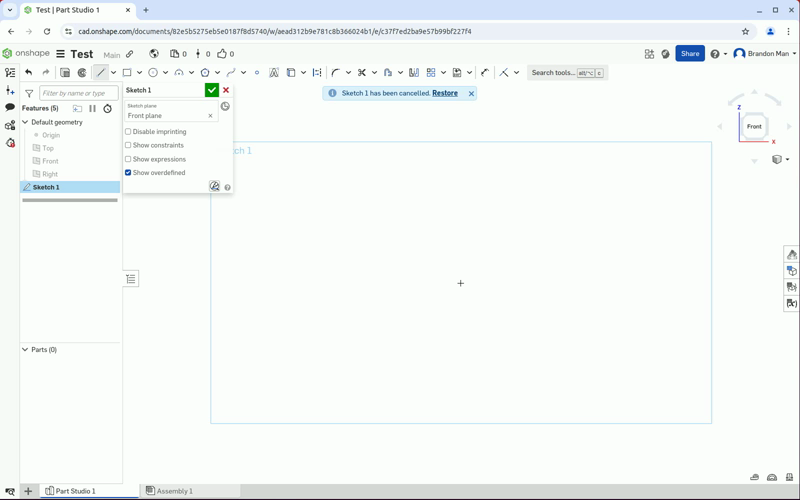
key_down(shift)
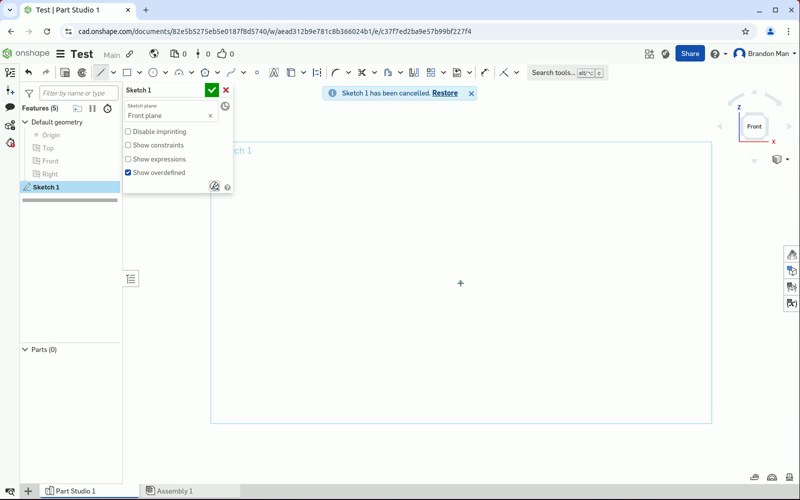
mouse_move(532, 282)
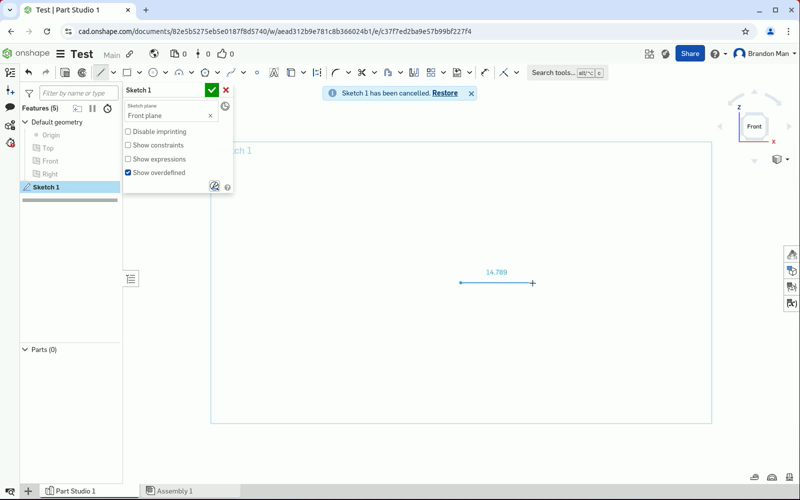
click(532, 282)
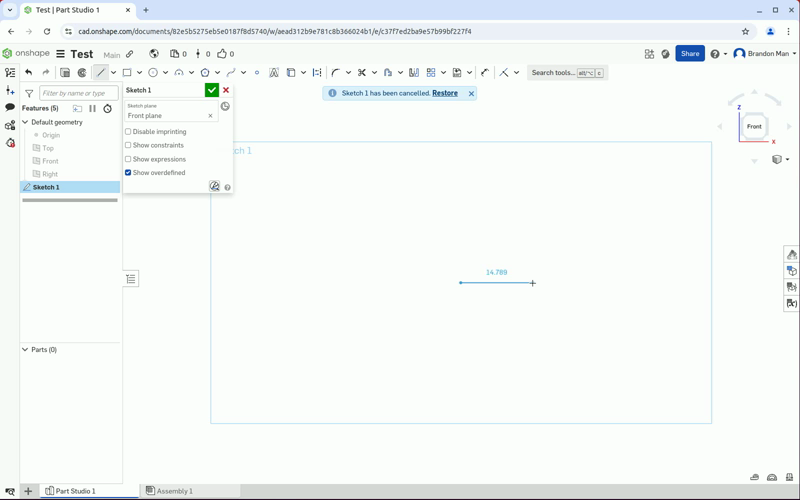
key_up(shift)
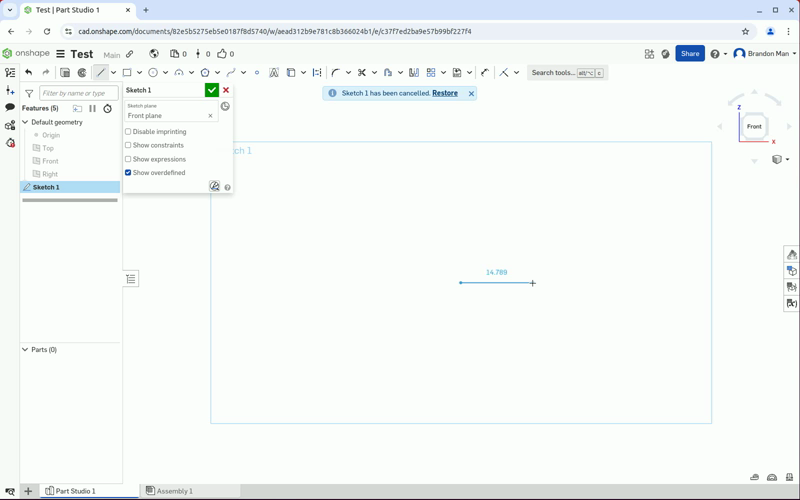
key_down(shift)
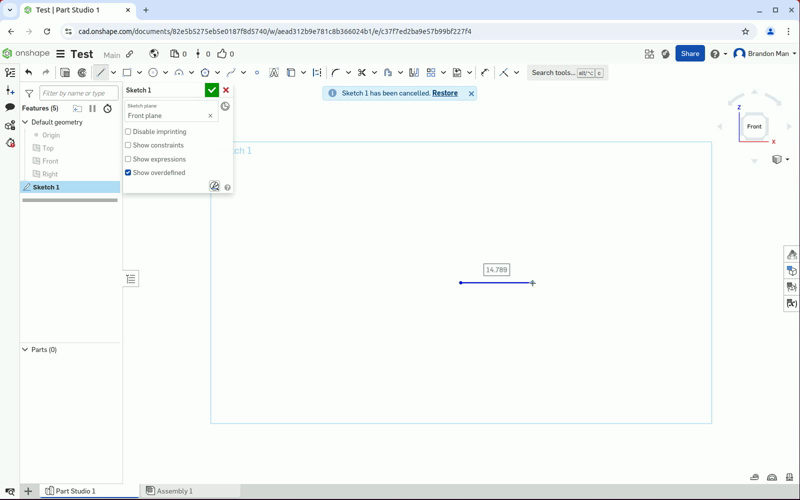
mouse_move(562, 282)
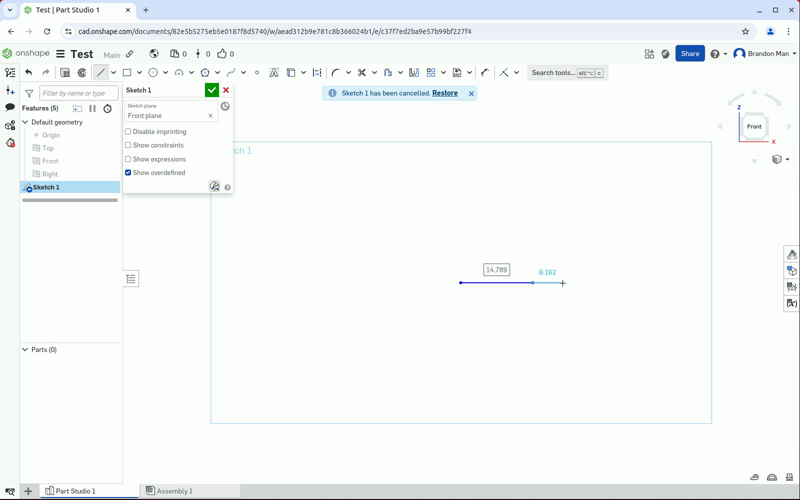
mouse_move(532, 235)
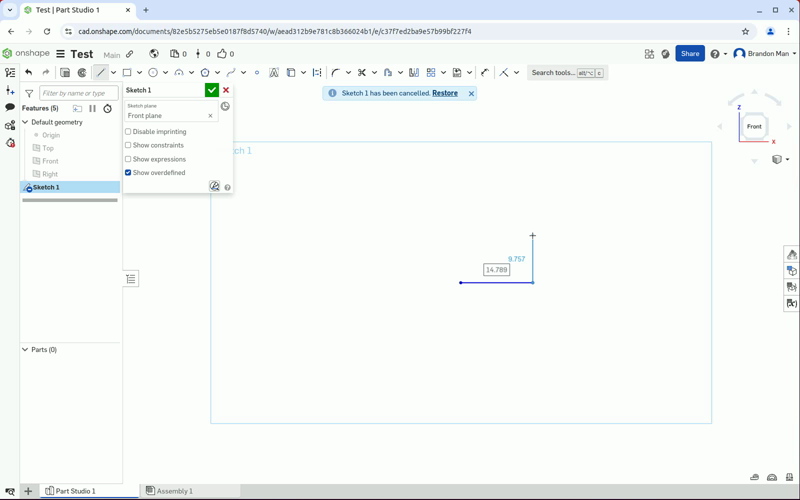
click(532, 235)
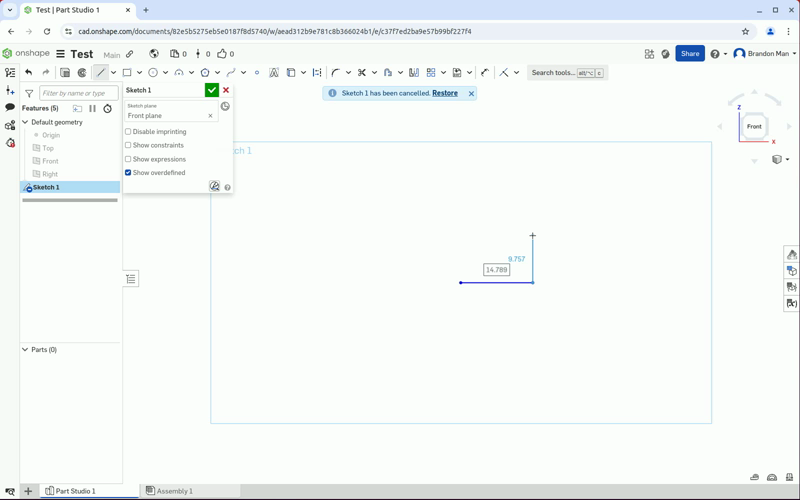
key_up(shift)
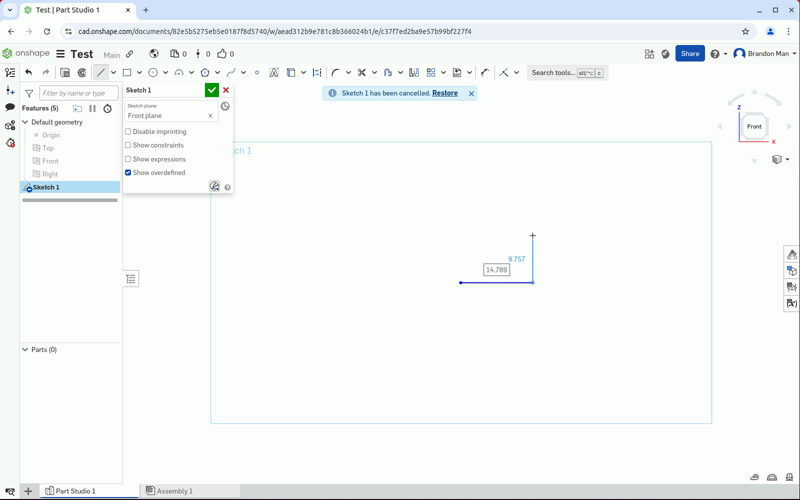
key_down(shift)
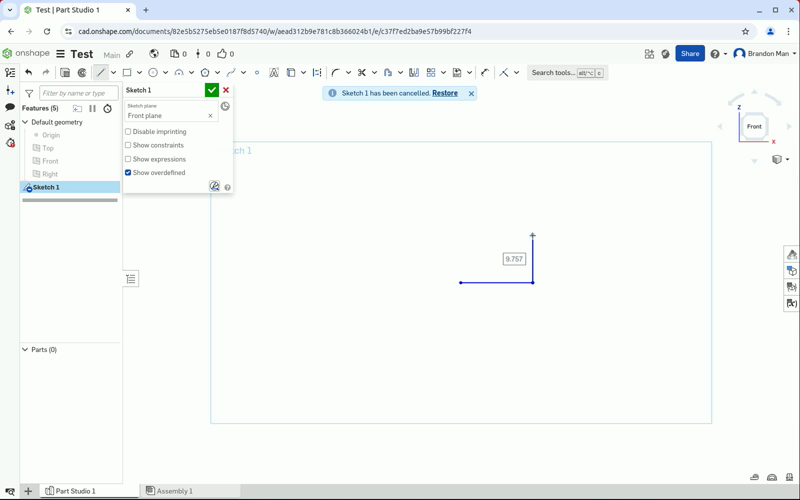
mouse_move(460, 235)
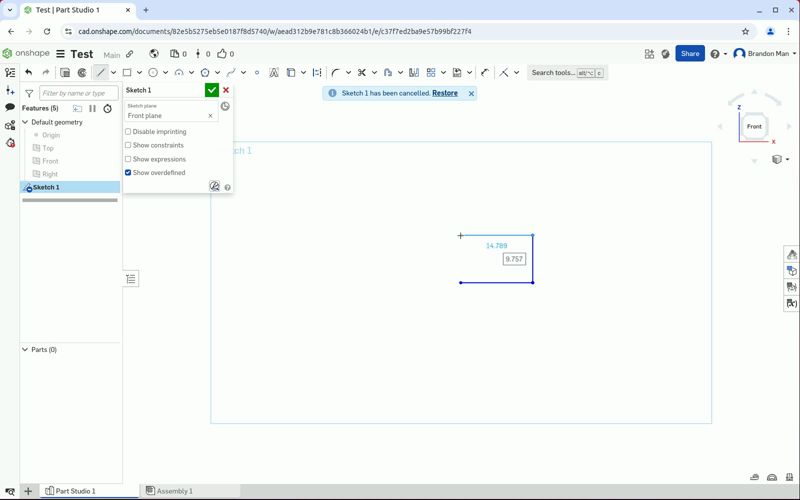
click(460, 235)
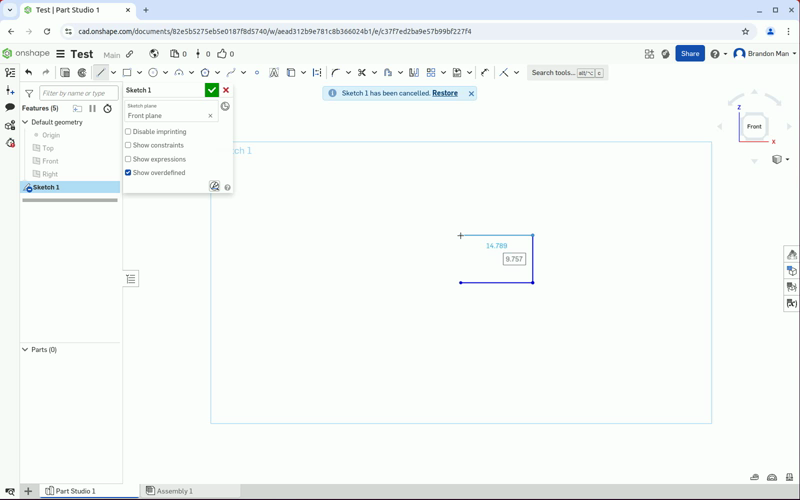
key_up(shift)
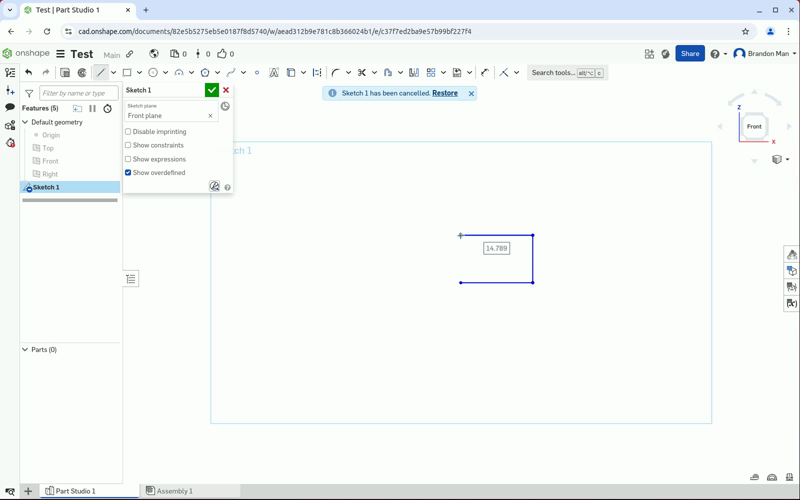
mouse_move(490, 235)
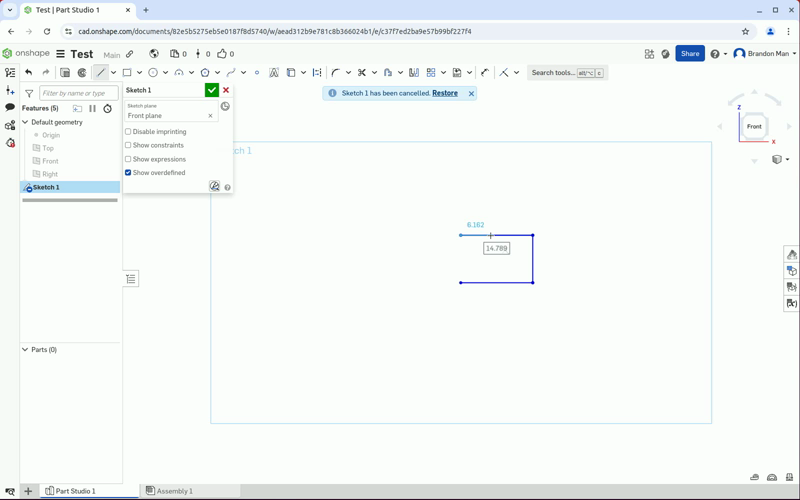
key_down(shift)
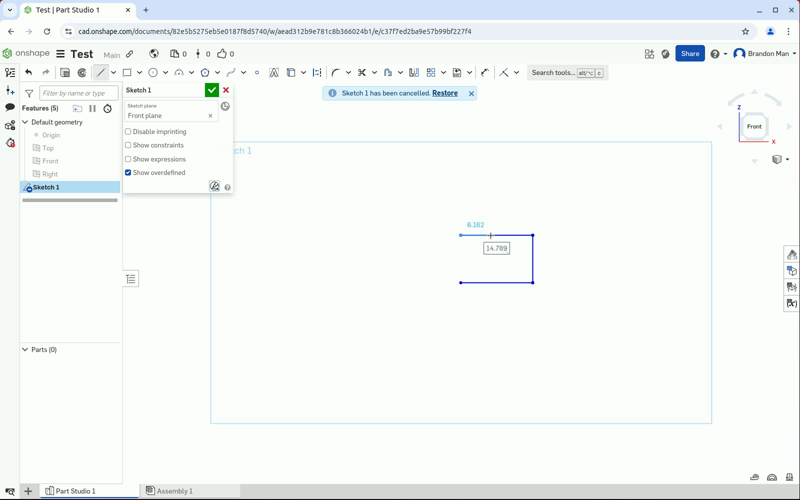
mouse_move(460, 282)
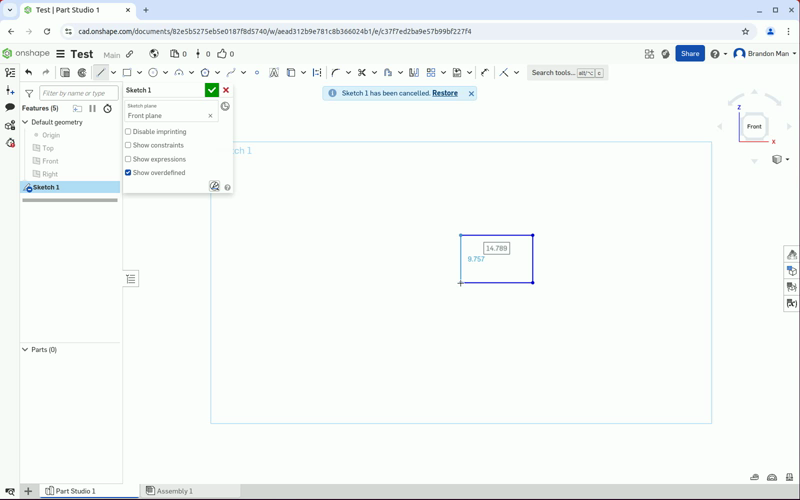
key_up(shift)
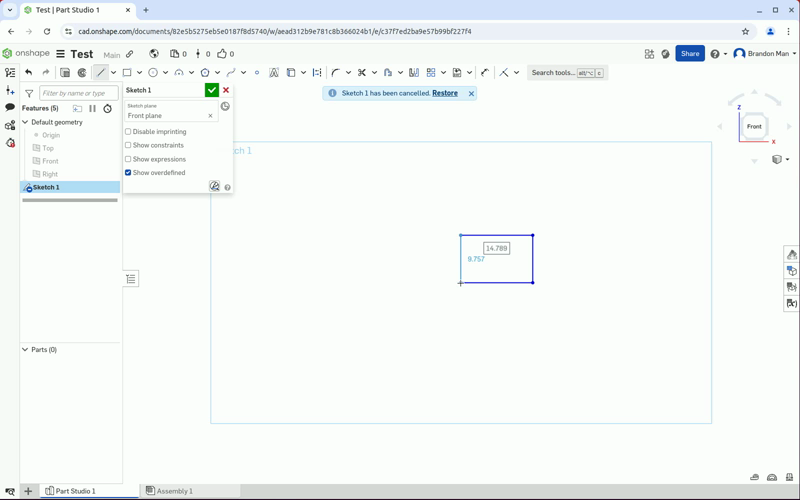
click(460, 282)
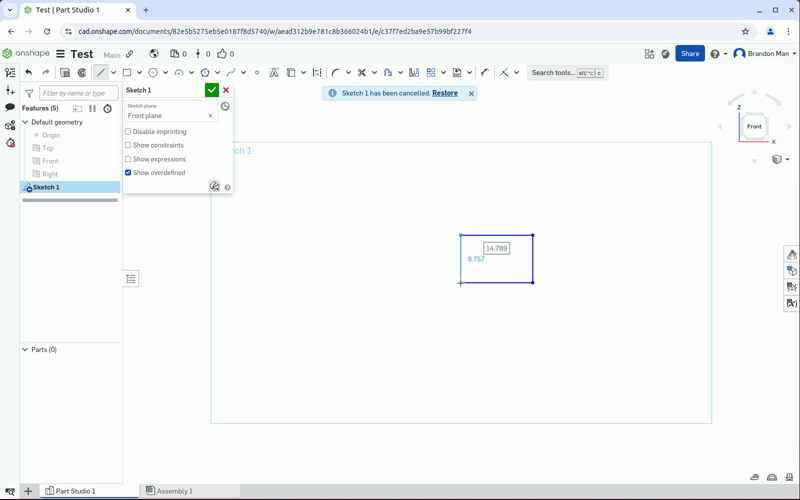
key(esc)
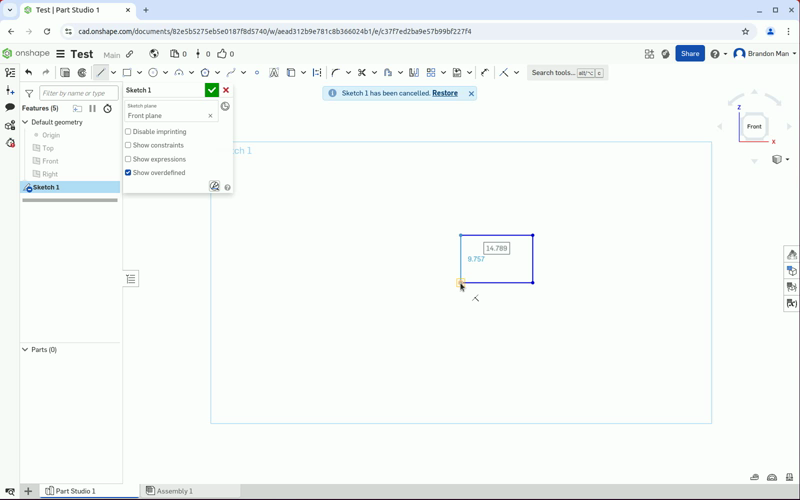
mouse_move(491, 238)
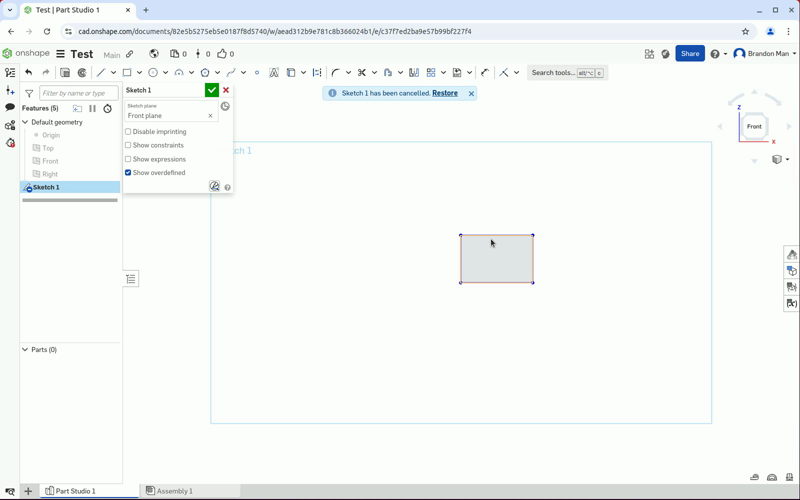
click(491, 238)
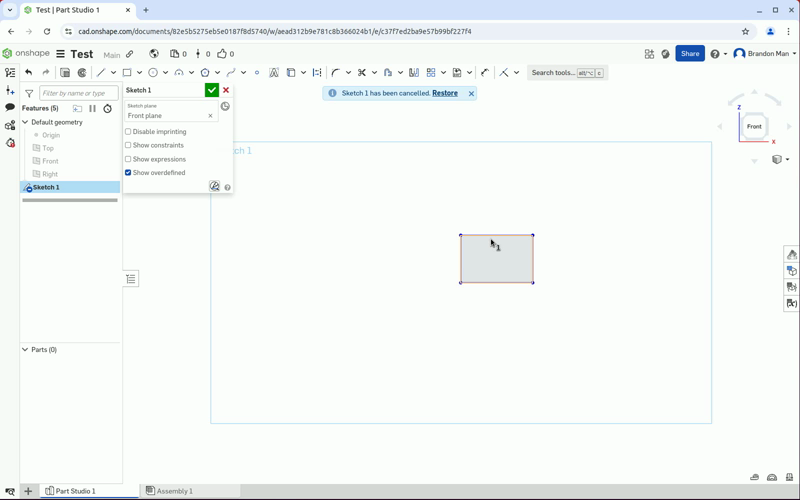
mouse_move(73, 352)
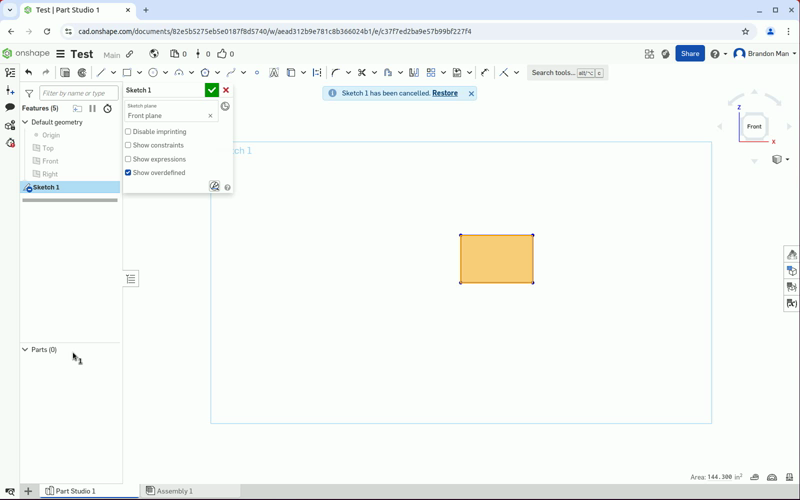
key(shift+y)
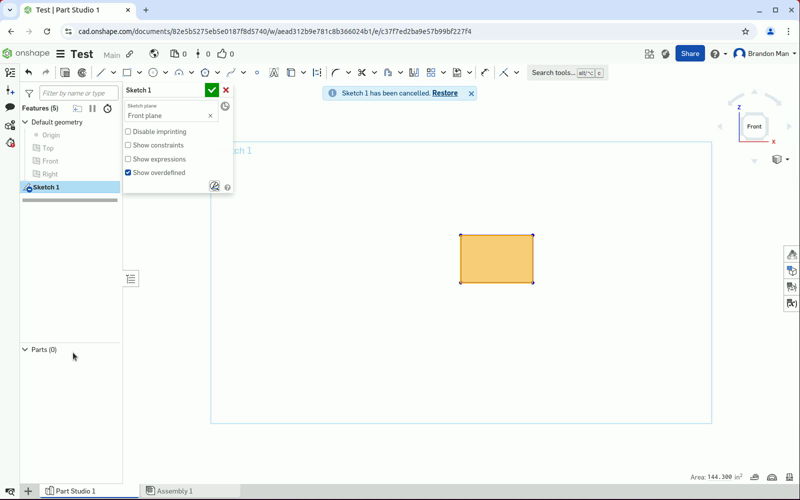
key(shift+e)
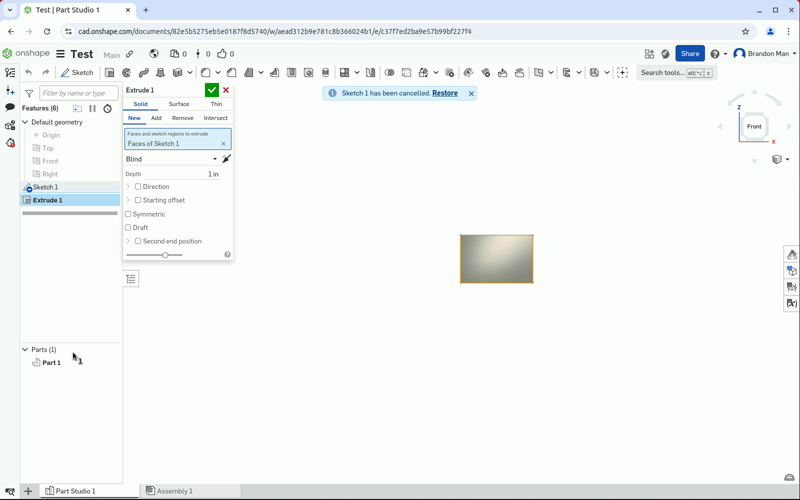
mouse_move(143, 106)
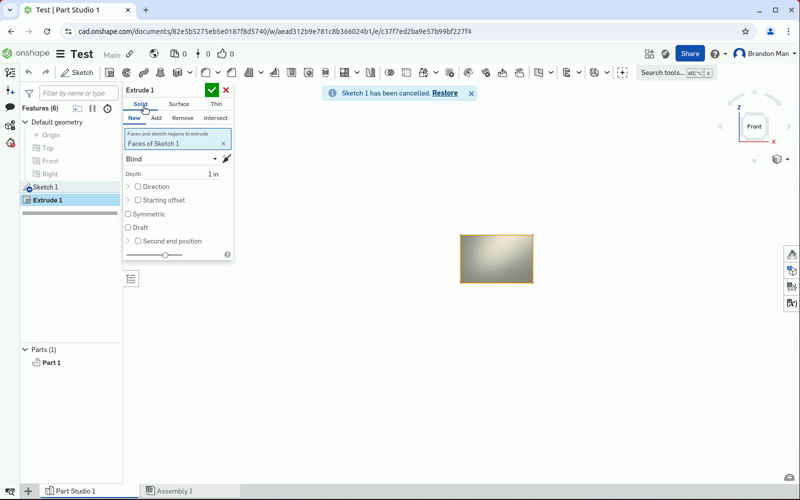
click(143, 106)
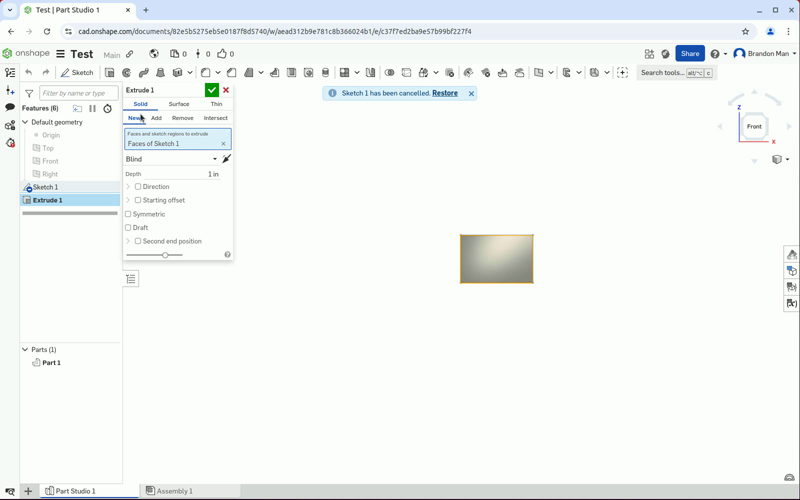
mouse_move(137, 120)
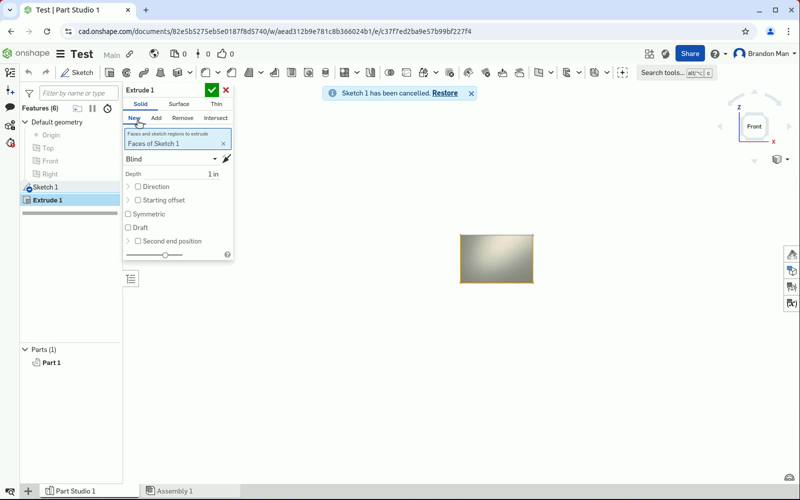
click(137, 120)
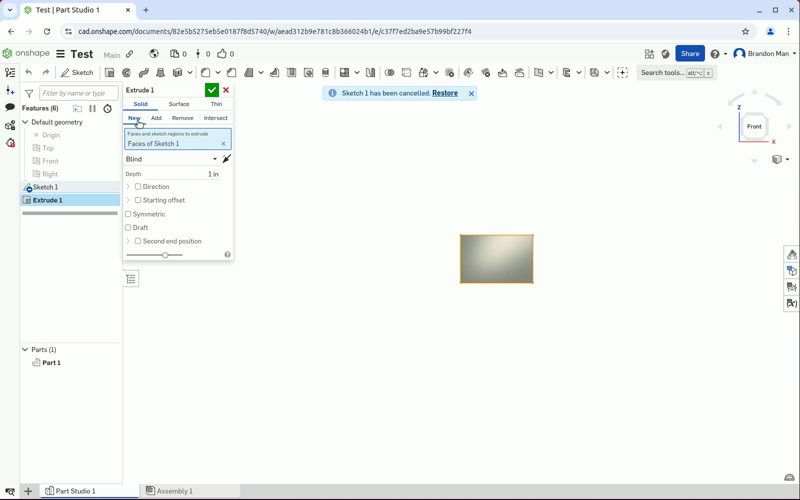
key(tab, 4)
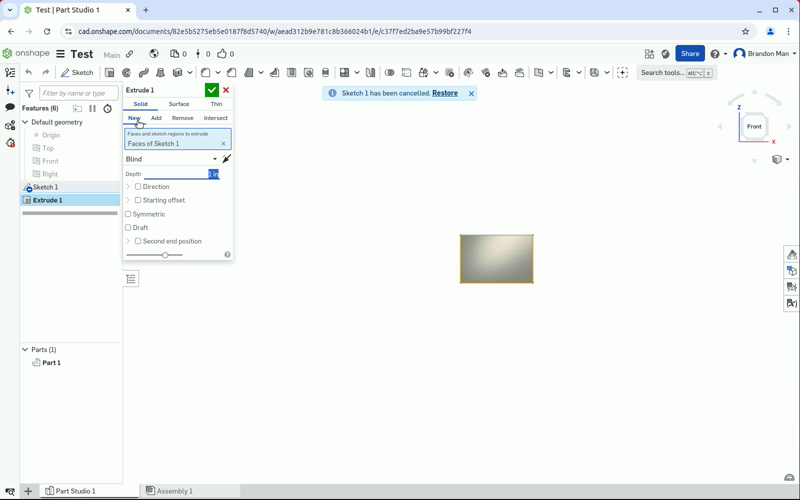
text(6.018)
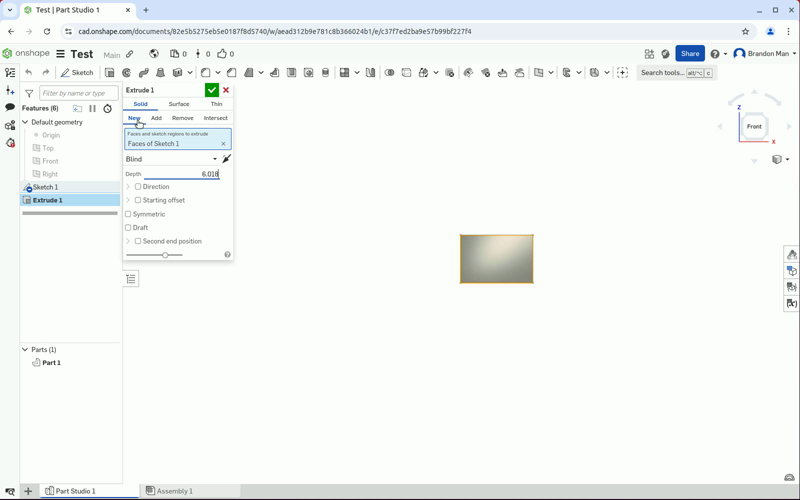
key(enter)
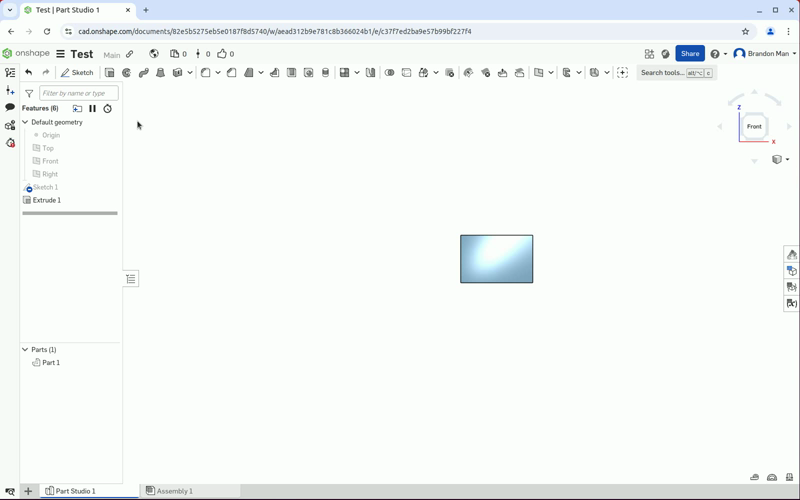
key(shift+h)
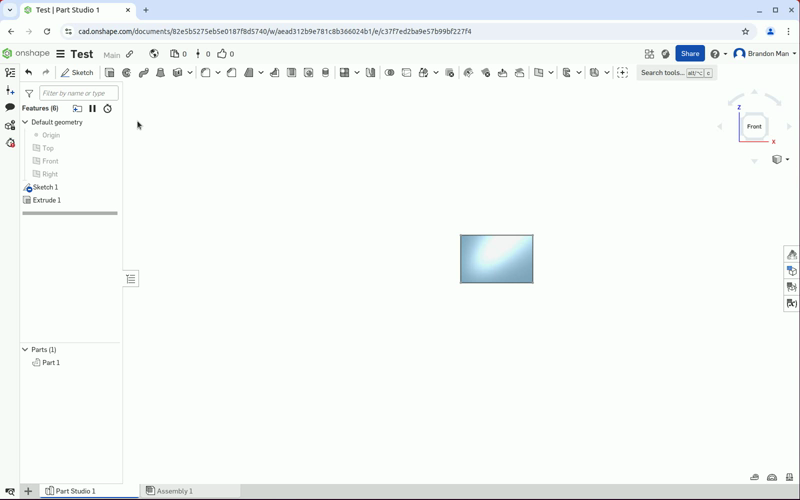
key(shift+h)
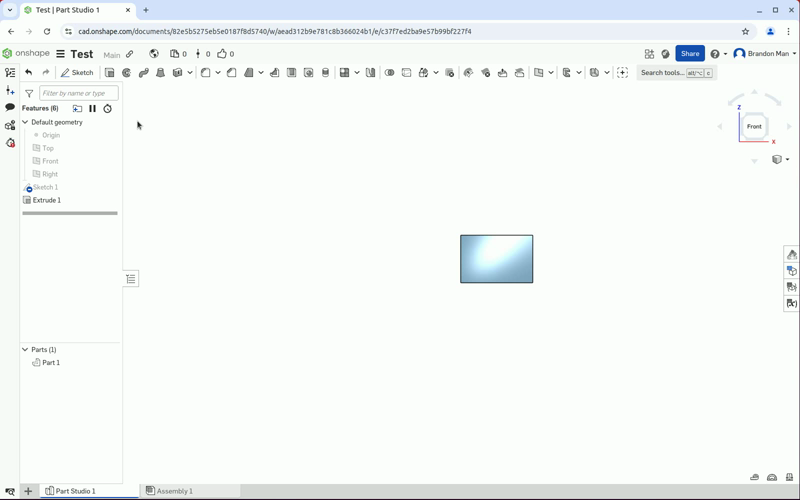
mouse_move(73, 189)
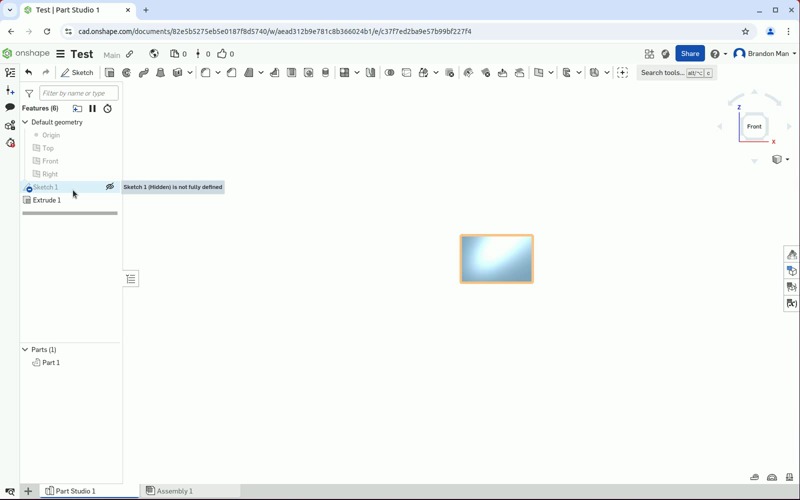
click(73, 189)
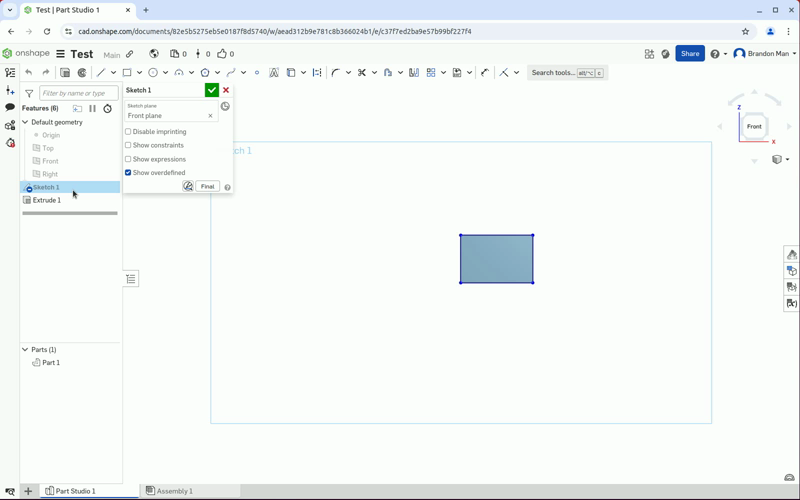
mouse_move(229, 92)
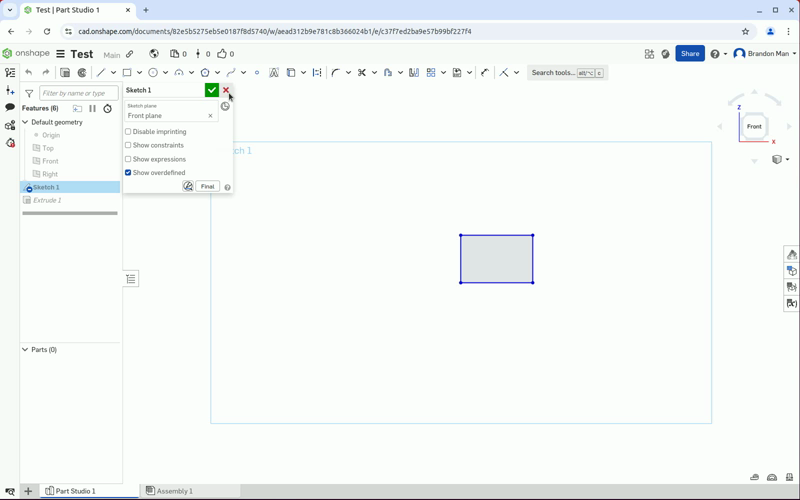
click(229, 92)
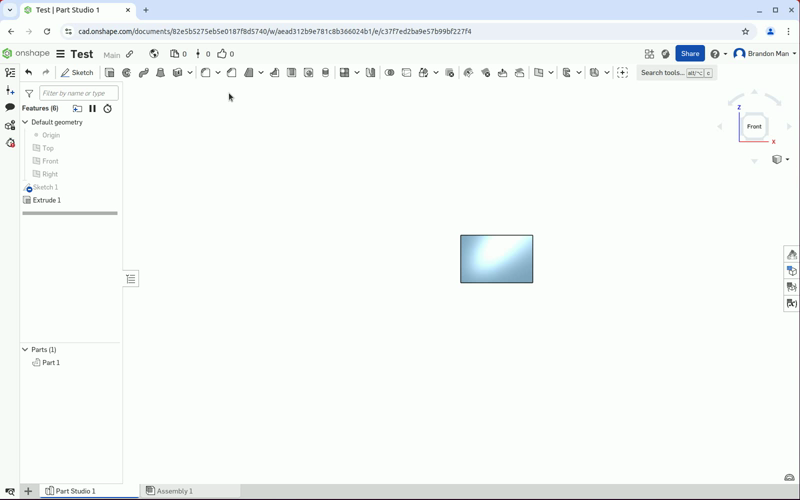
mouse_move(73, 352)
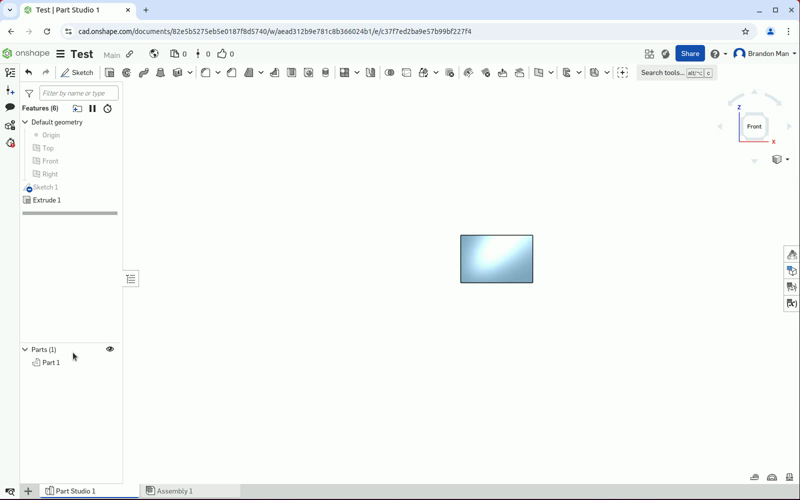
key(y)
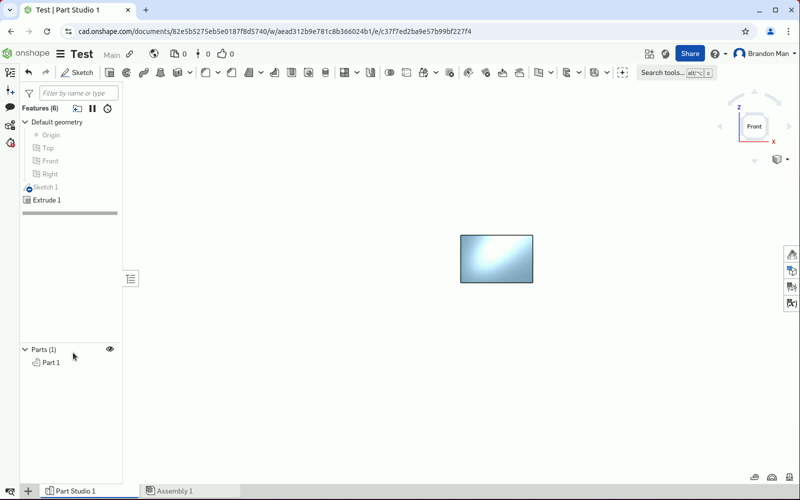
key(shift+p)
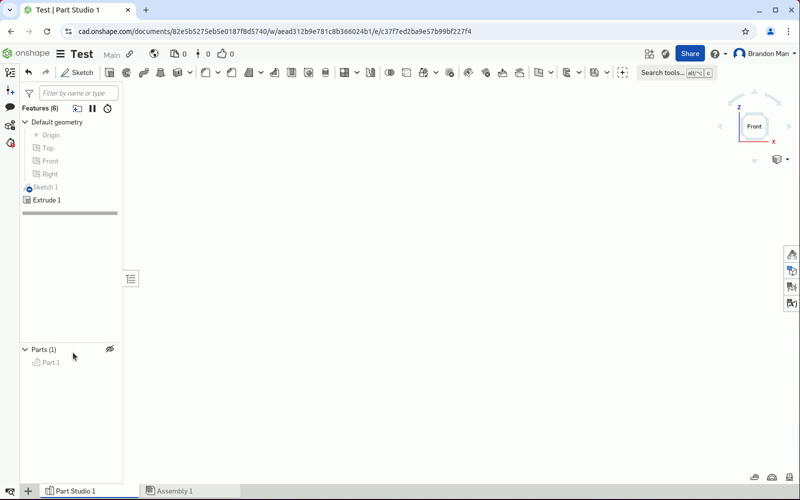
key(space)
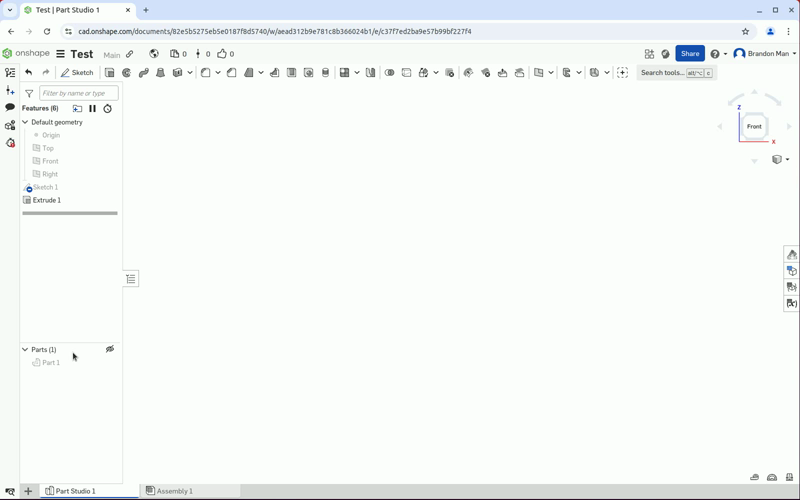
key_down(shift)
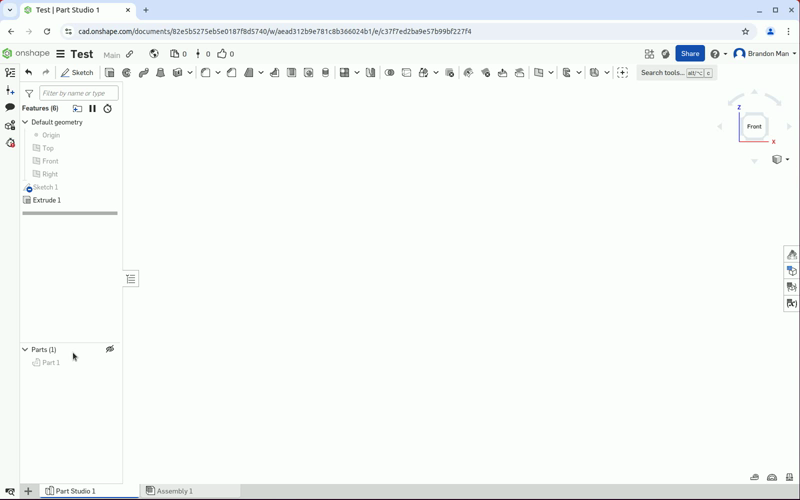
key(down)
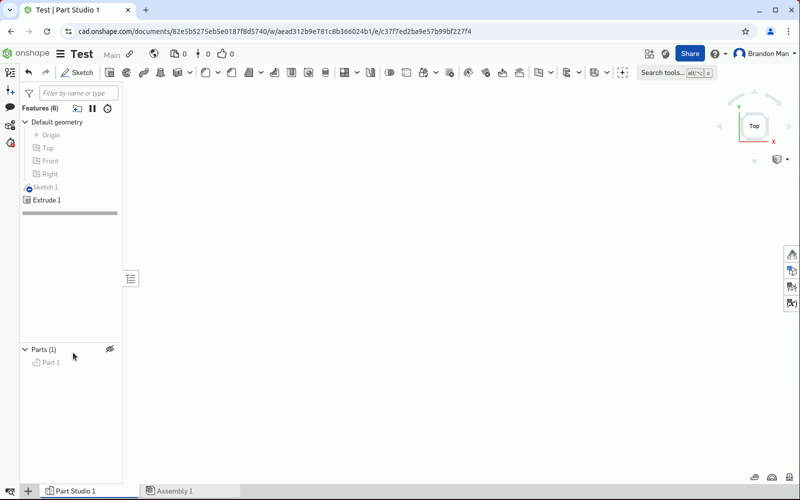
key_up(shift)
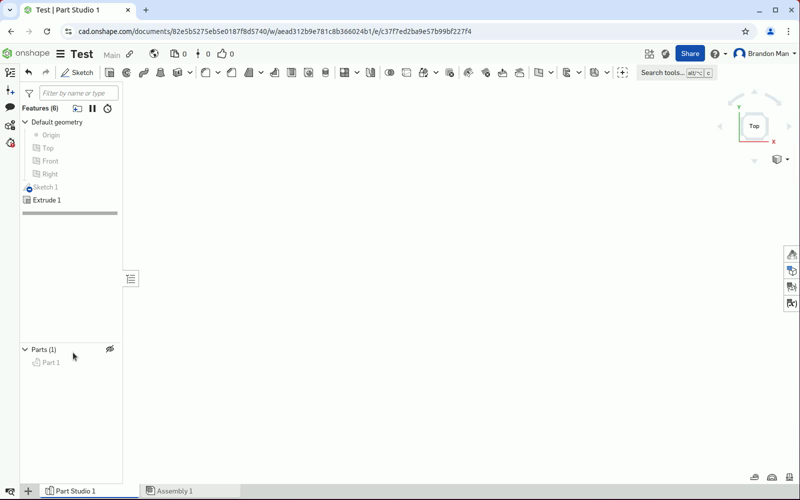
mouse_move(73, 352)
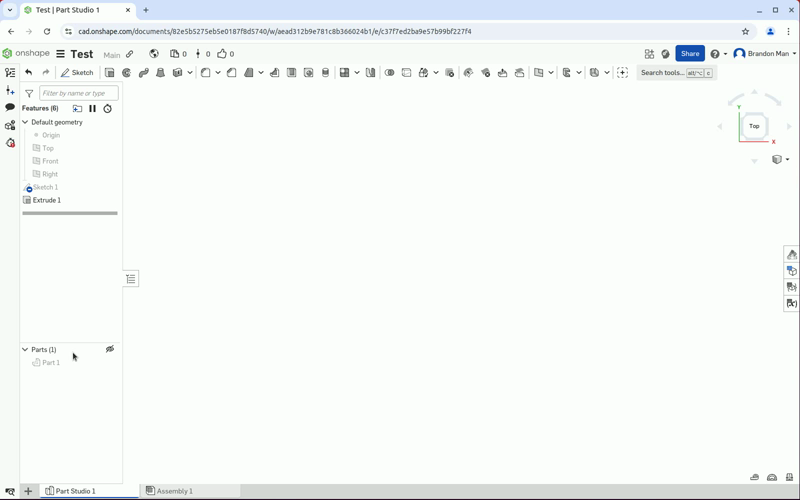
key(shift+y)
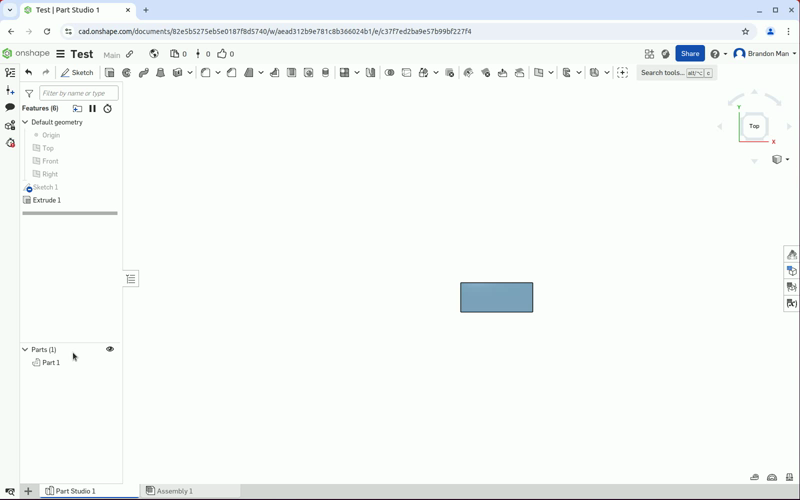
mouse_move(541, 75)
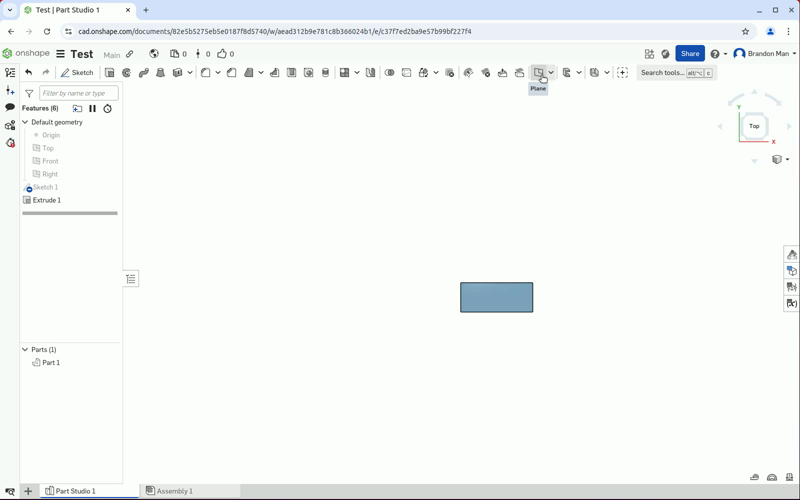
click(541, 75)
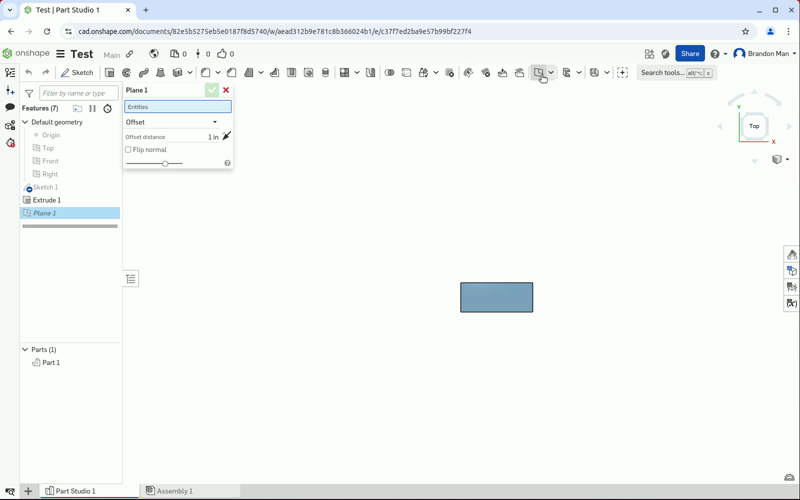
mouse_move(73, 150)
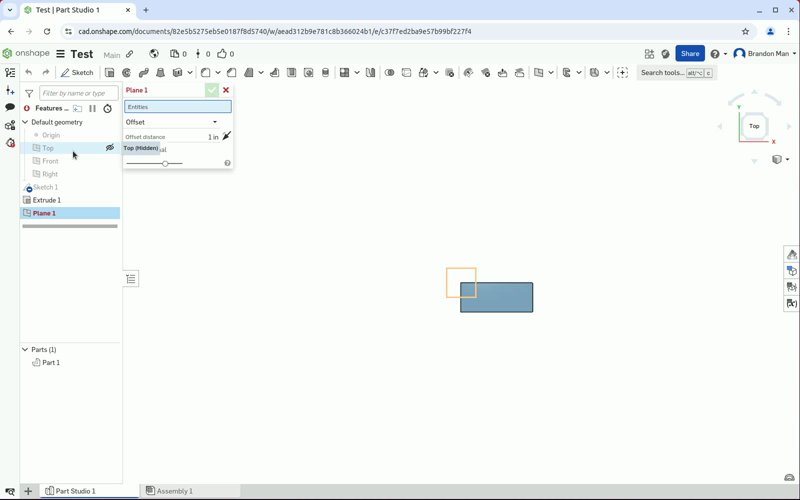
click(73, 150)
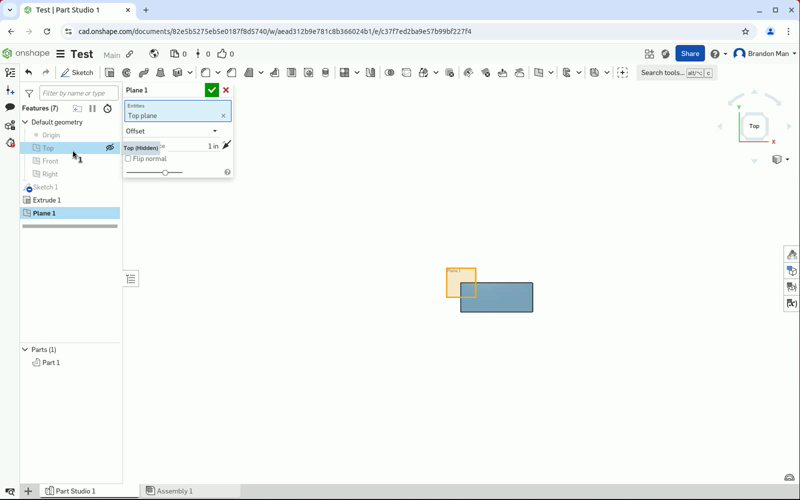
key(tab, 2)
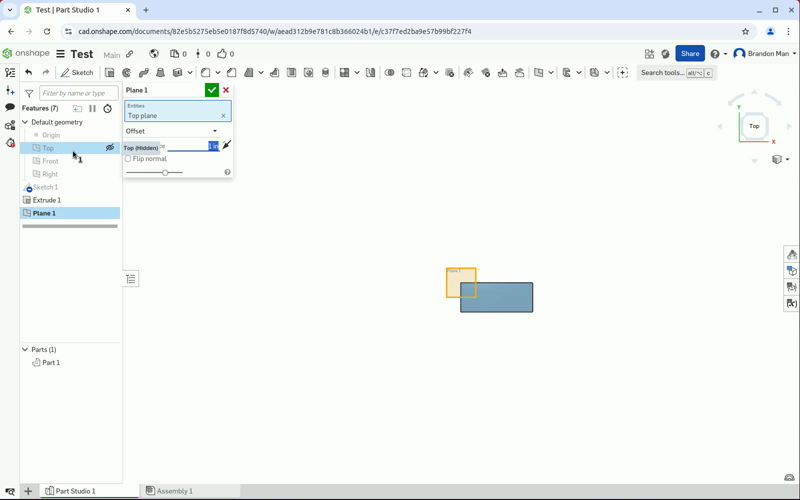
text(9.86)
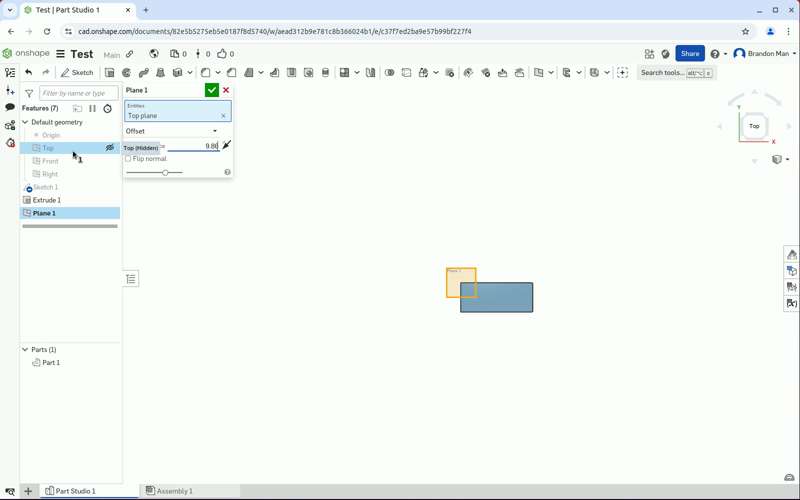
key(enter, 2)
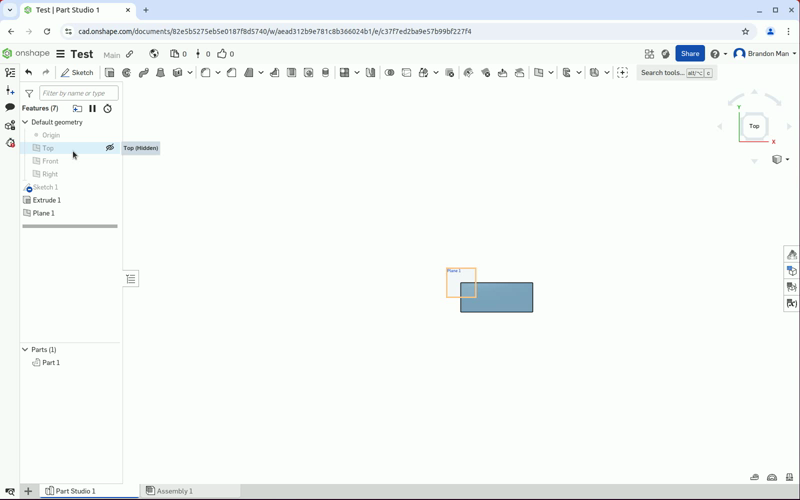
key(shift+s)
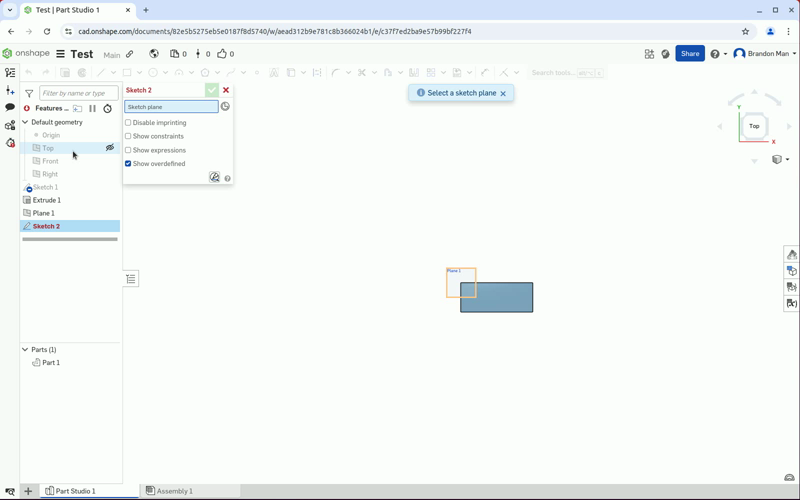
mouse_move(73, 215)
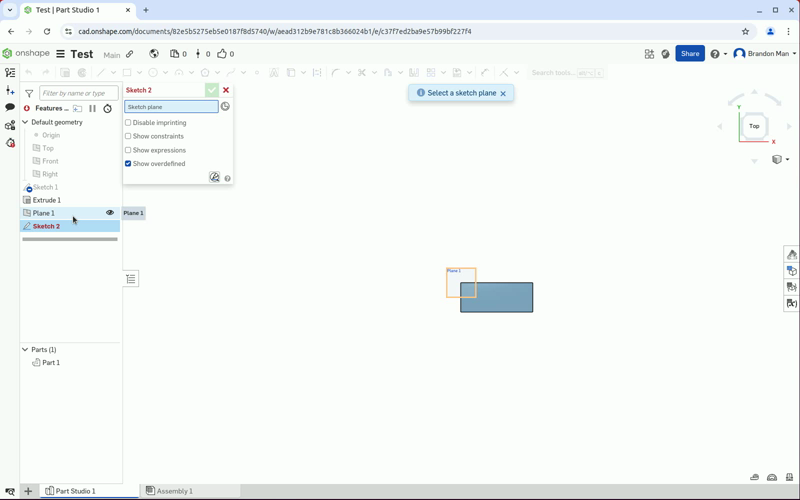
click(73, 215)
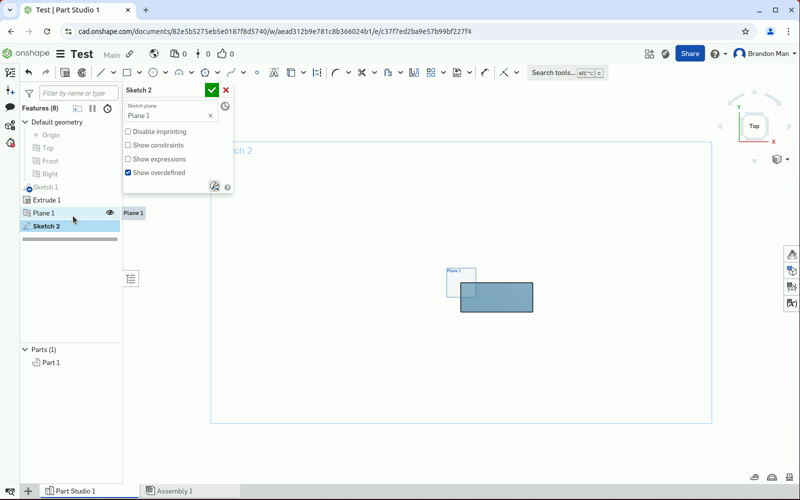
mouse_move(73, 352)
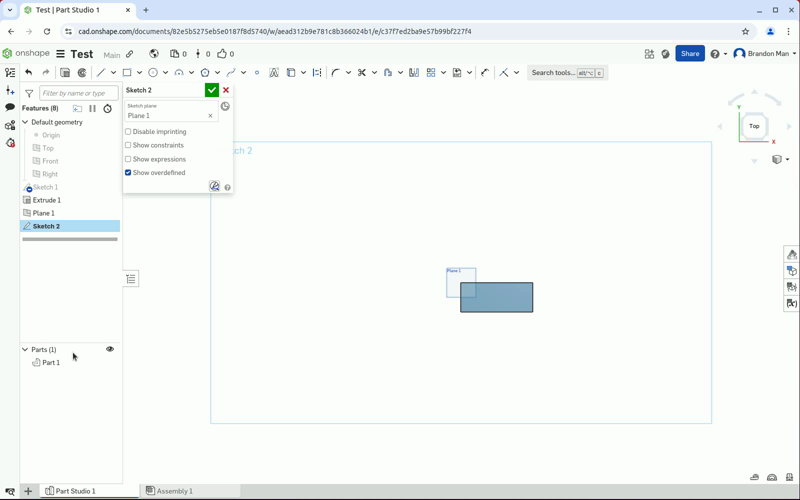
key(y)
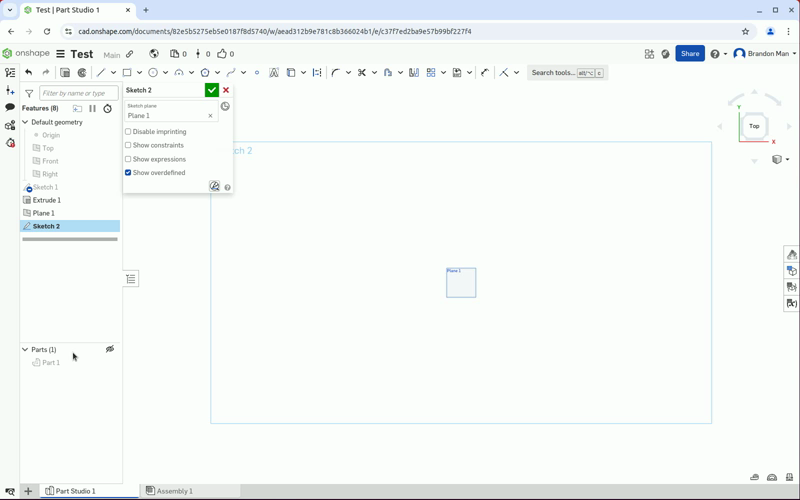
key(c)
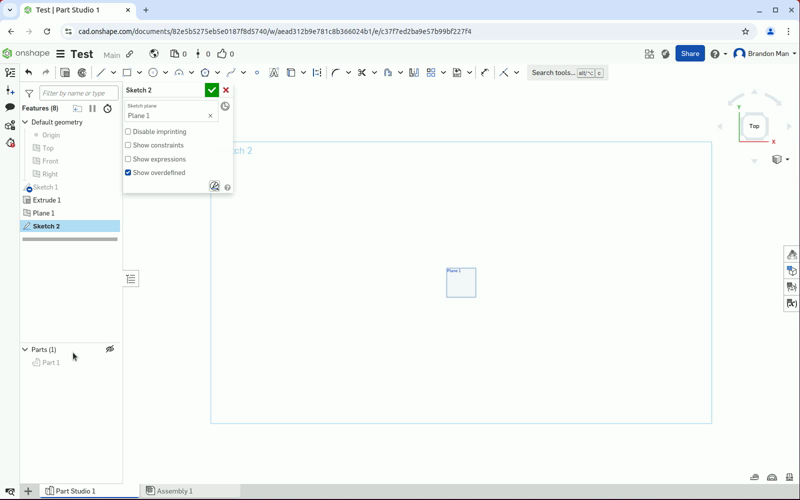
key_down(shift)
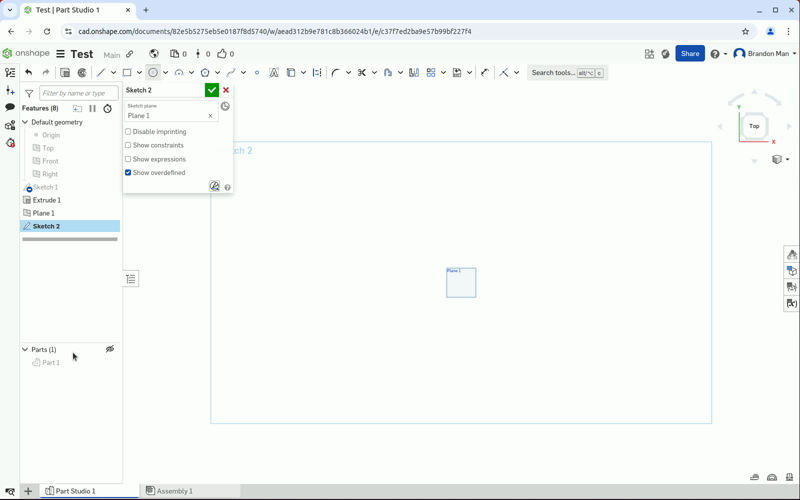
mouse_move(485, 294)
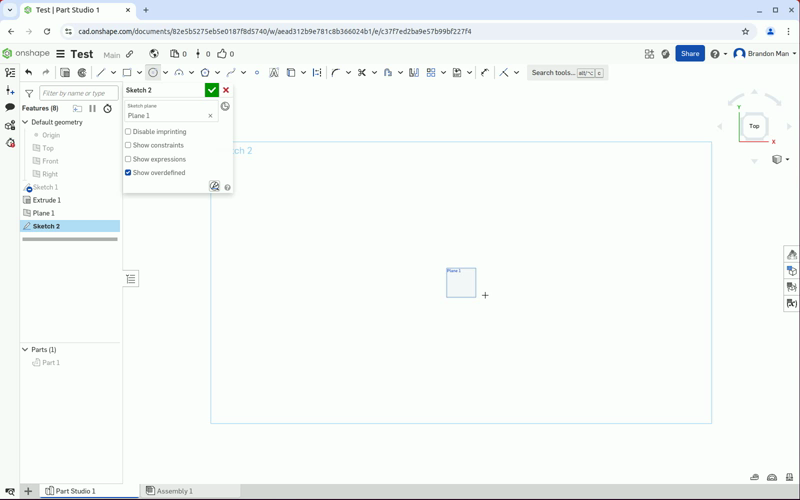
click(485, 294)
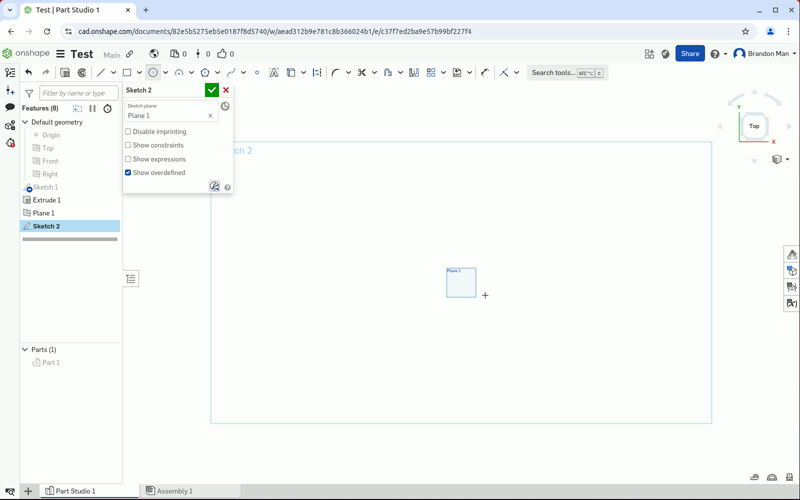
key_up(shift)
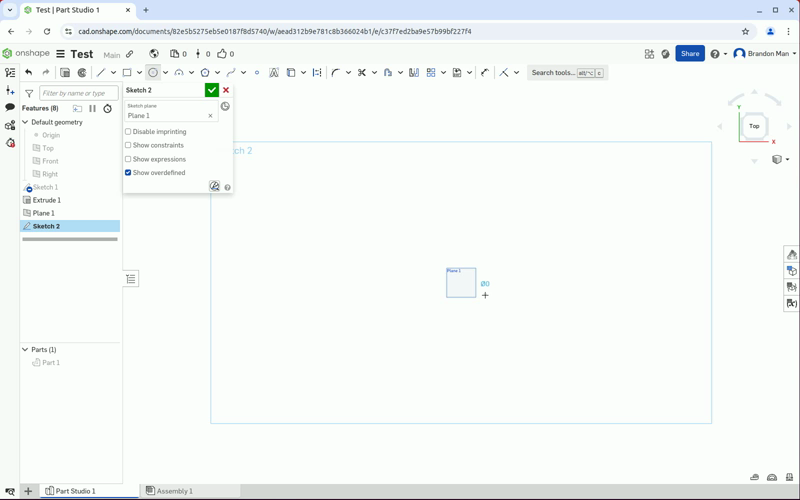
mouse_move(494, 294)
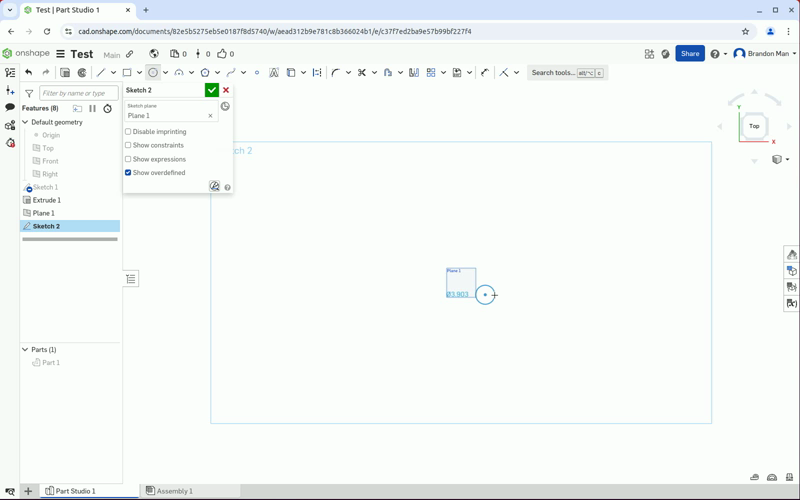
click(494, 294)
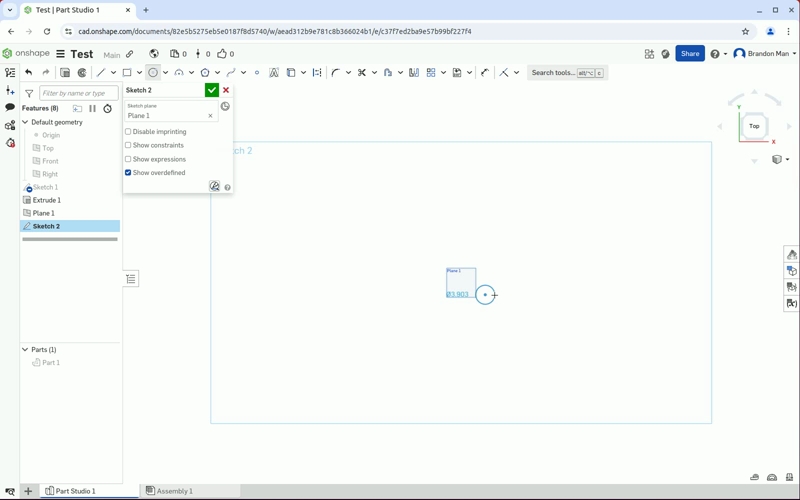
key(esc)
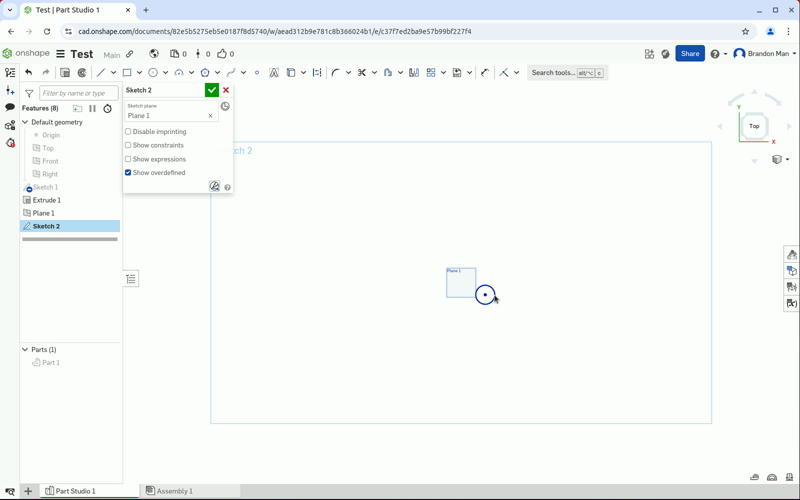
mouse_move(485, 295)
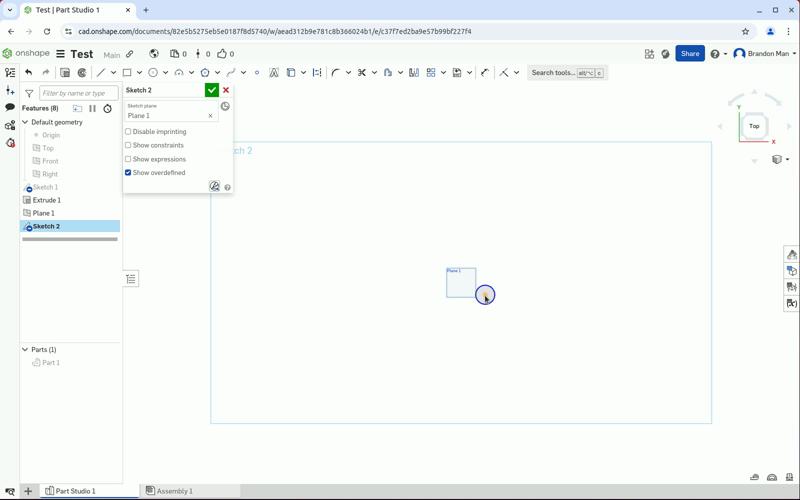
scroll(6)
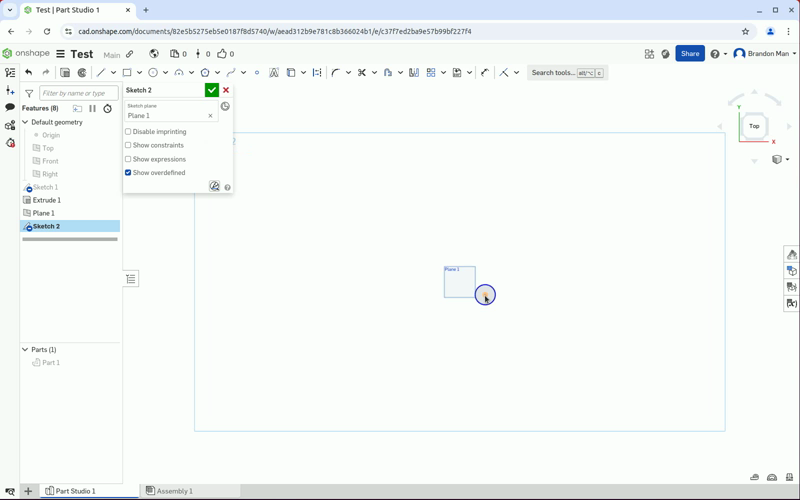
scroll(6)
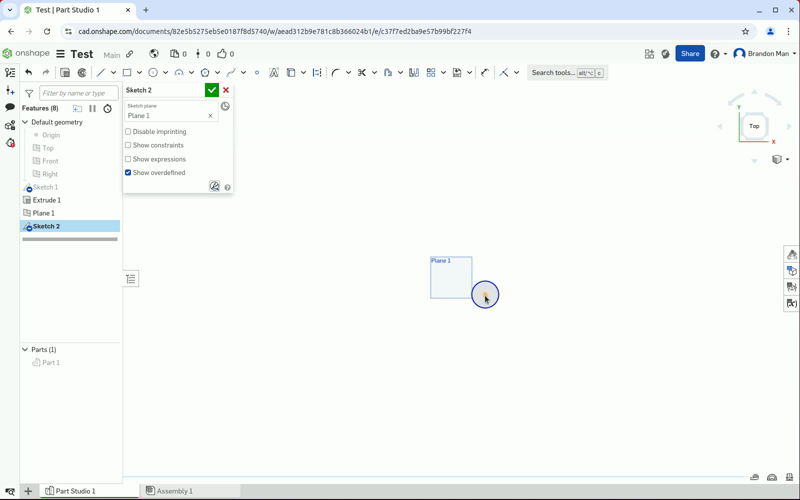
scroll(6)
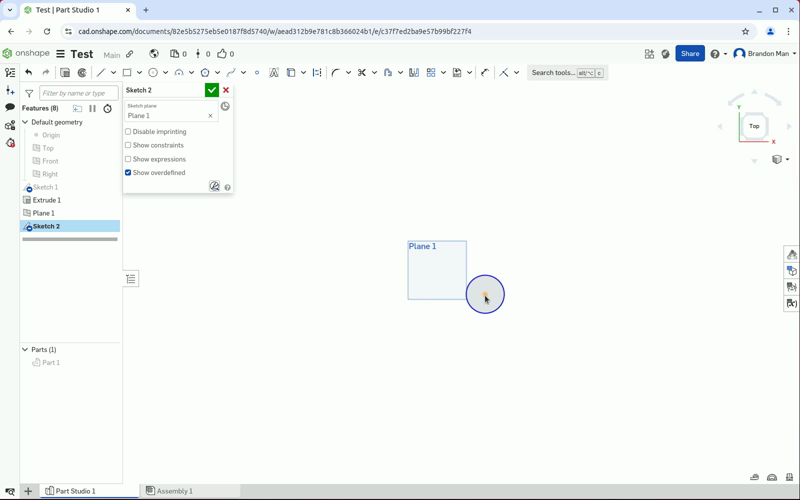
scroll(6)
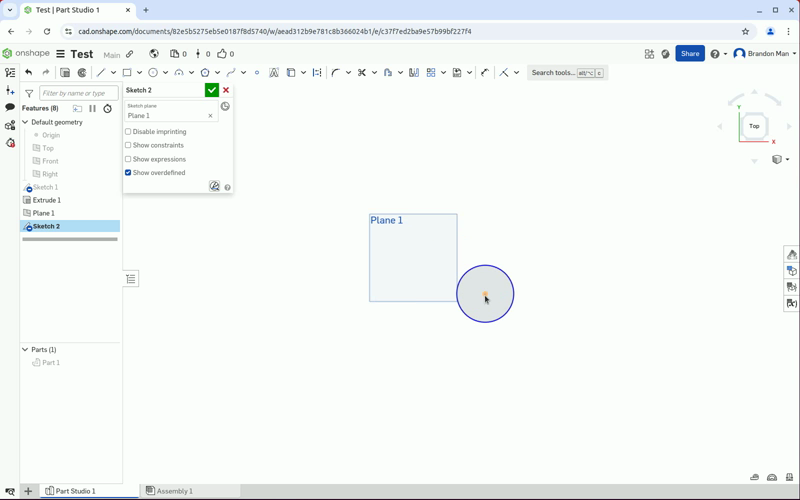
scroll(6)
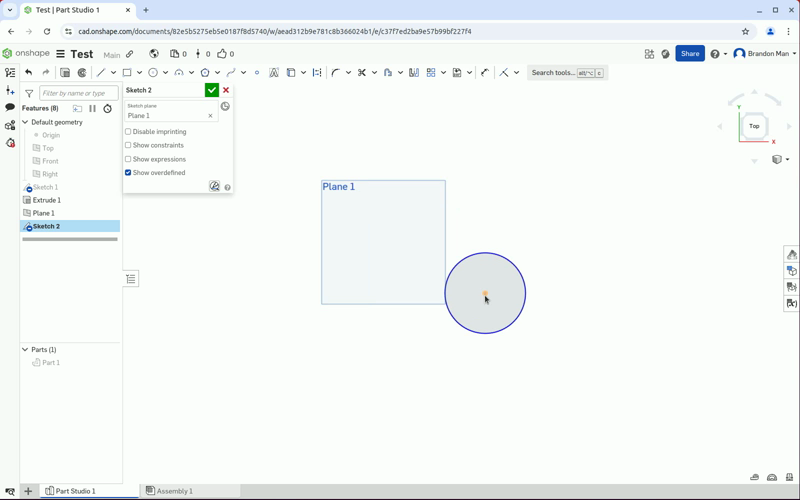
scroll(6)
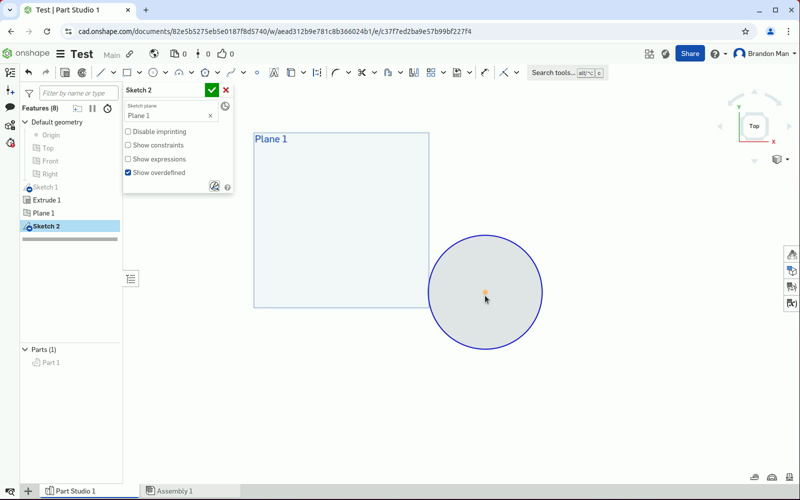
scroll(6)
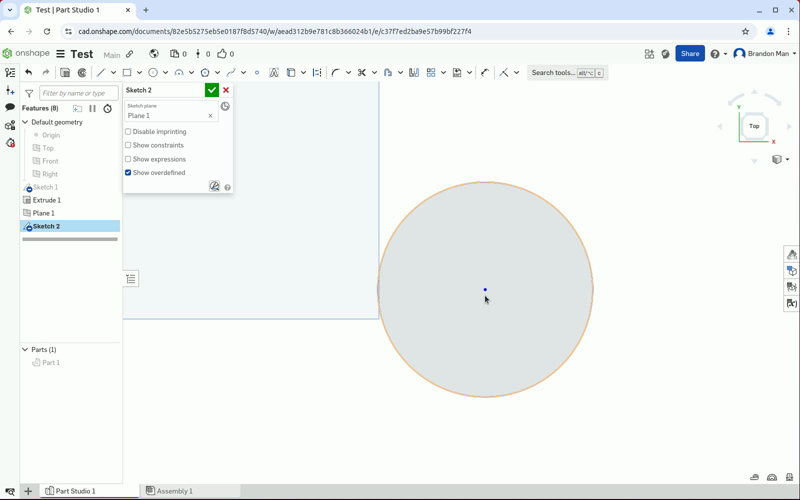
click(485, 295)
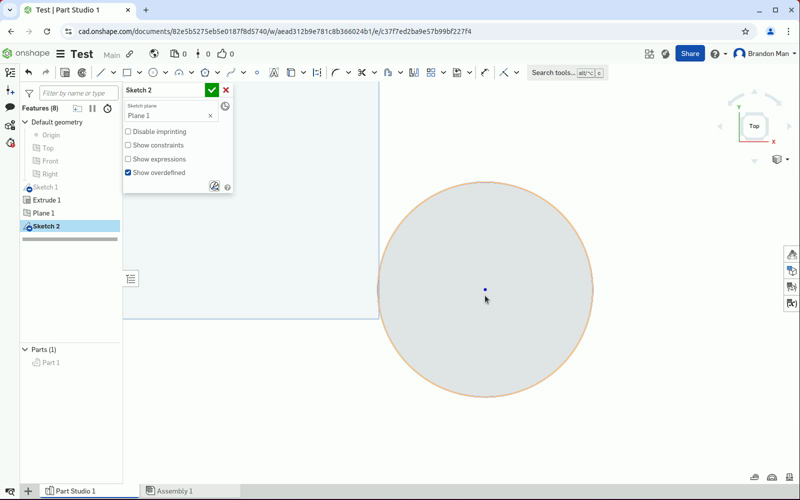
scroll(-6)
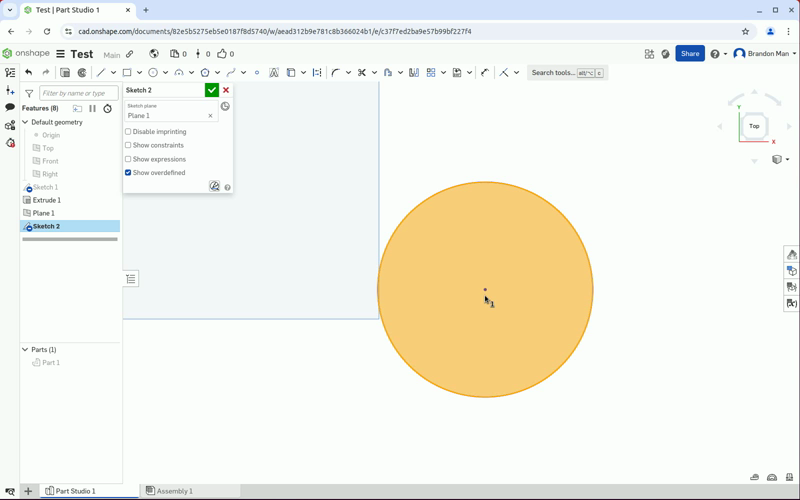
scroll(-6)
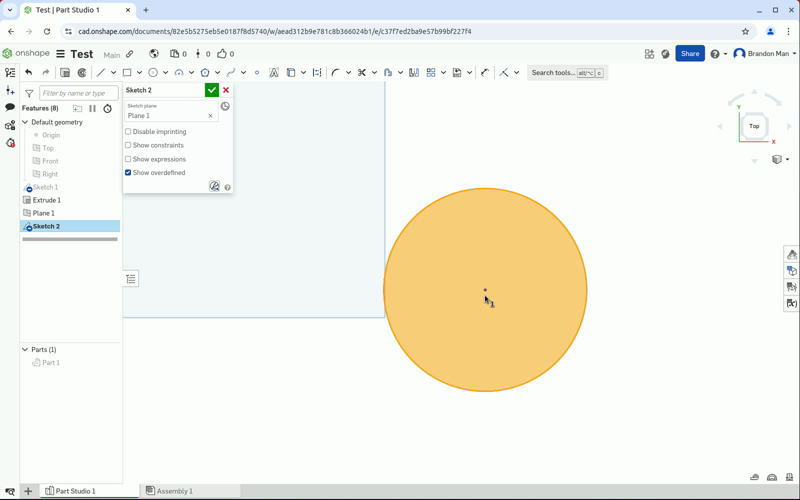
scroll(-6)
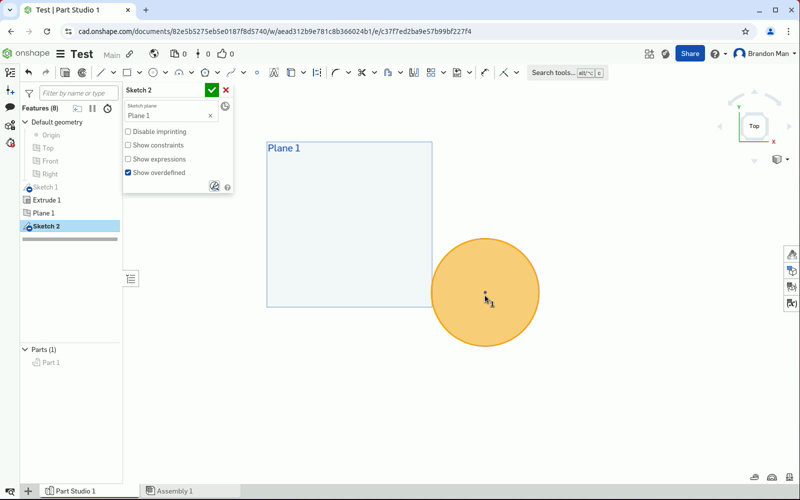
scroll(-6)
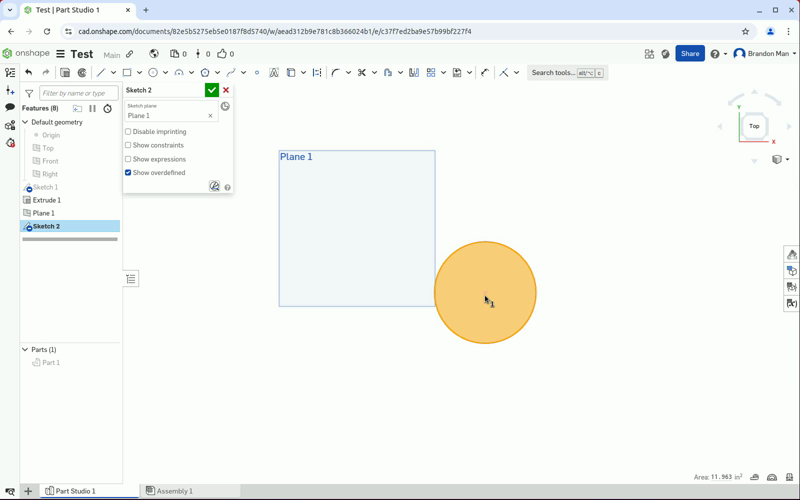
scroll(-6)
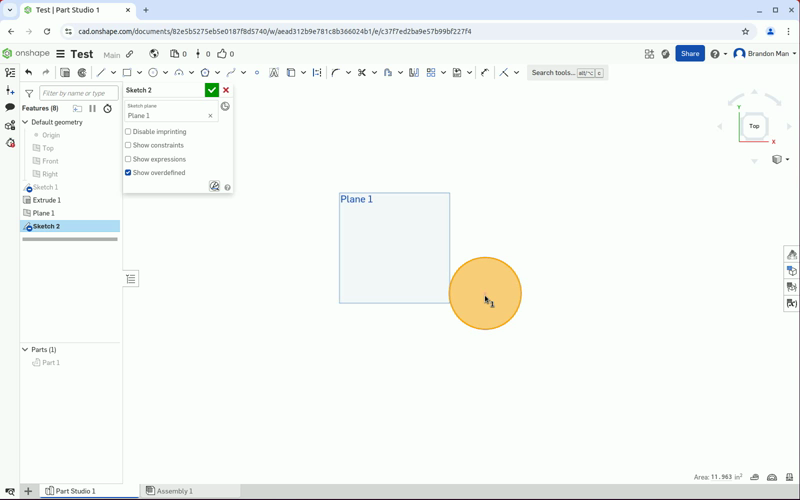
scroll(-6)
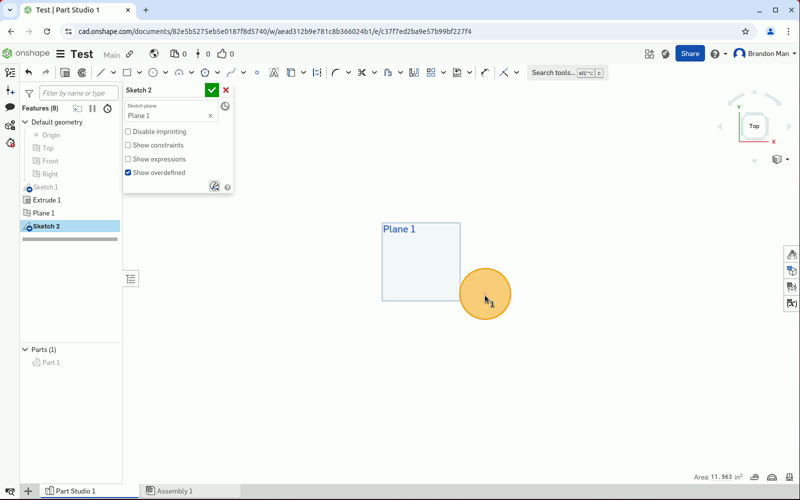
scroll(-6)
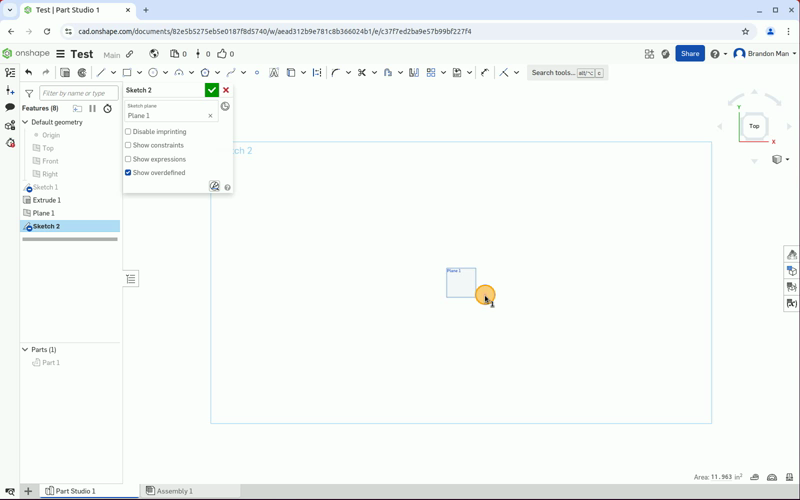
mouse_move(73, 352)
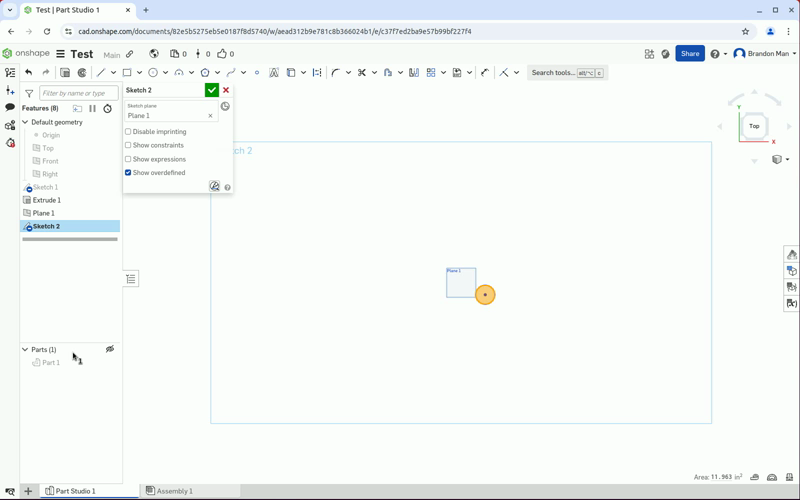
key(shift+y)
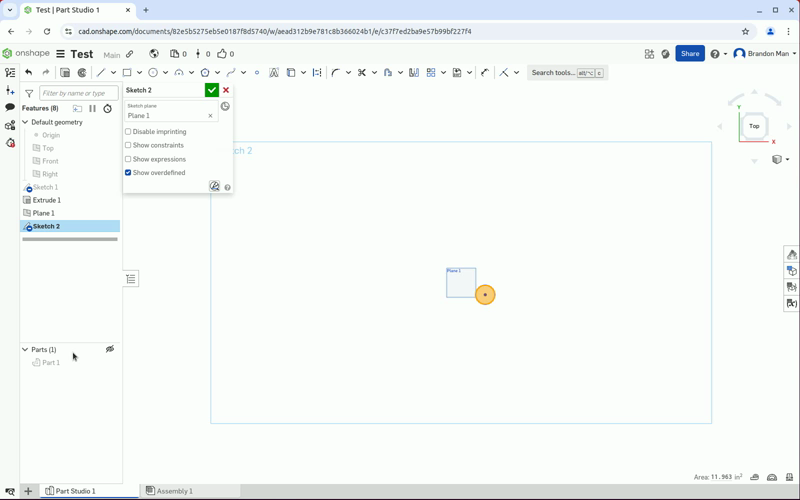
key(shift+e)
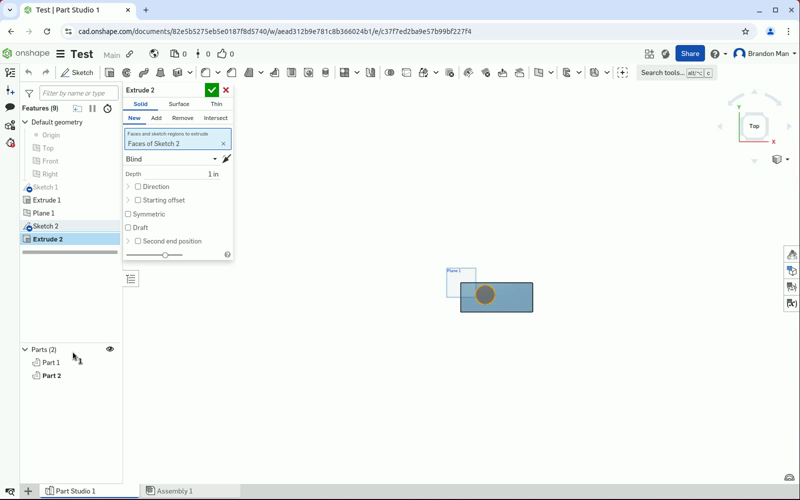
mouse_move(143, 106)
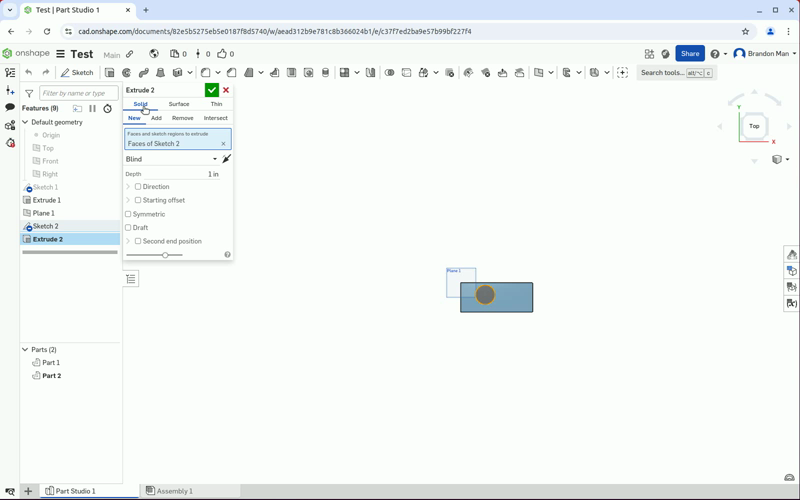
click(143, 106)
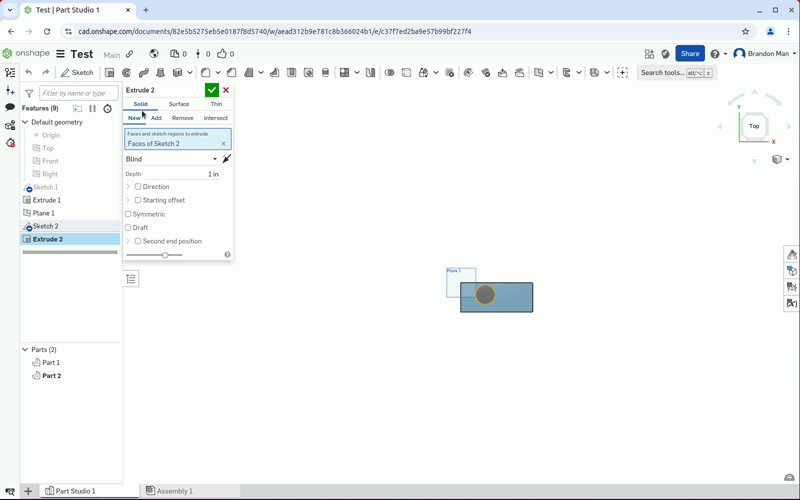
mouse_move(137, 120)
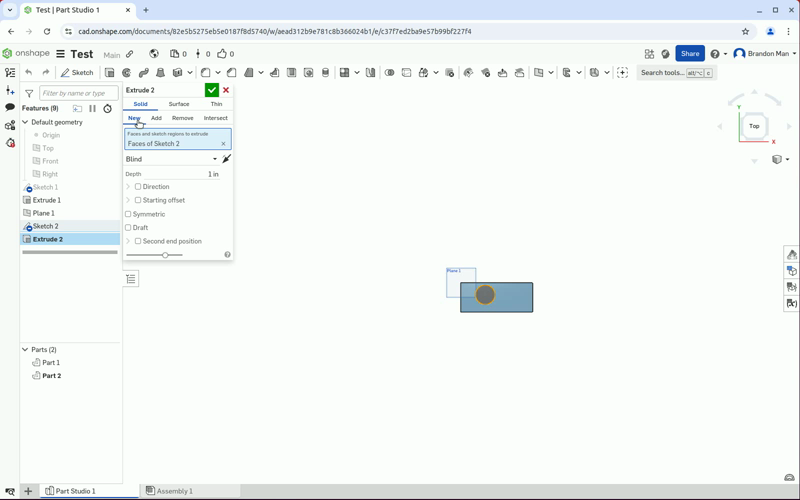
click(137, 120)
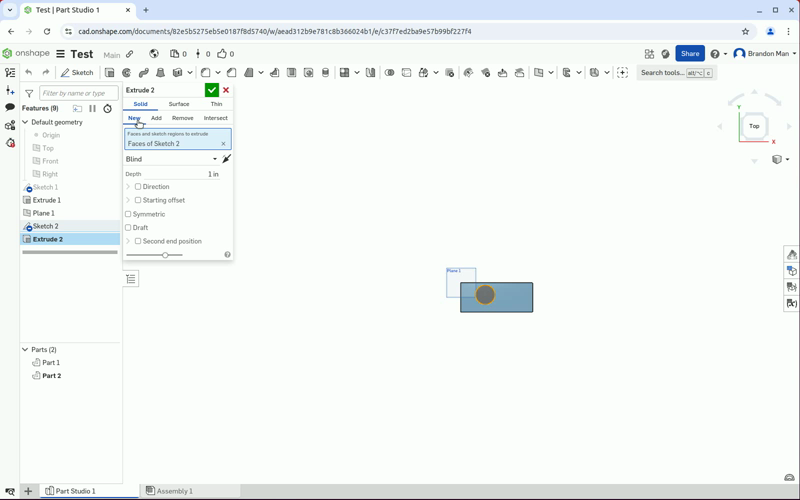
key(tab, 4)
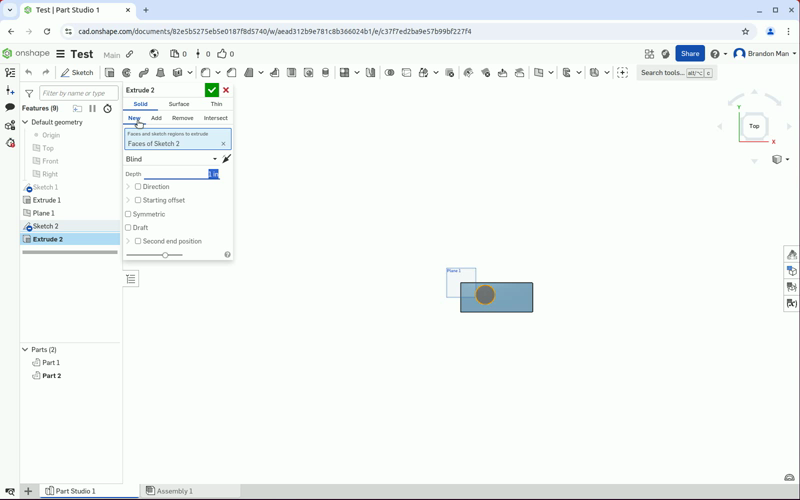
text(3.611)
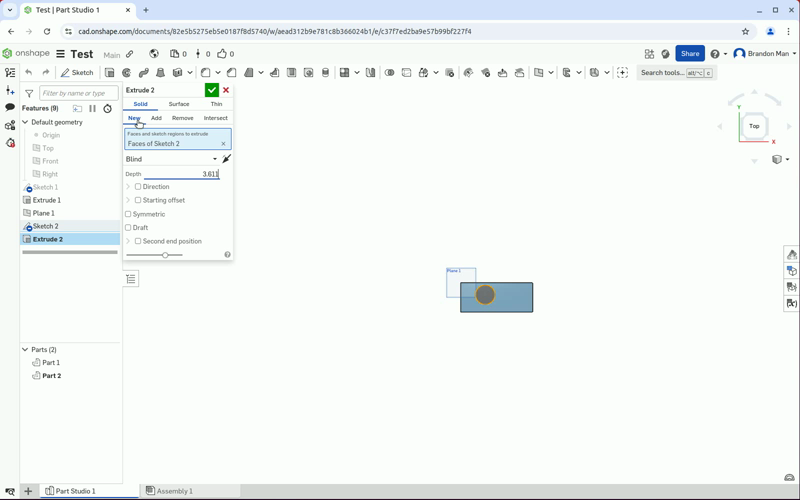
key(enter)
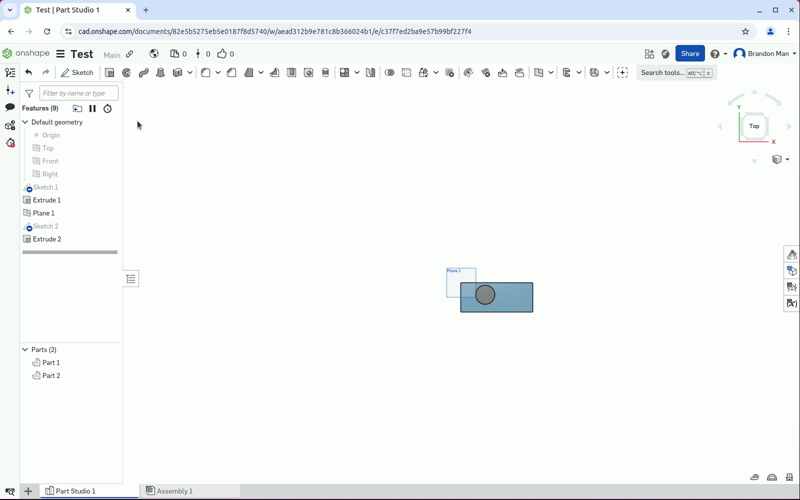
key(shift+h)
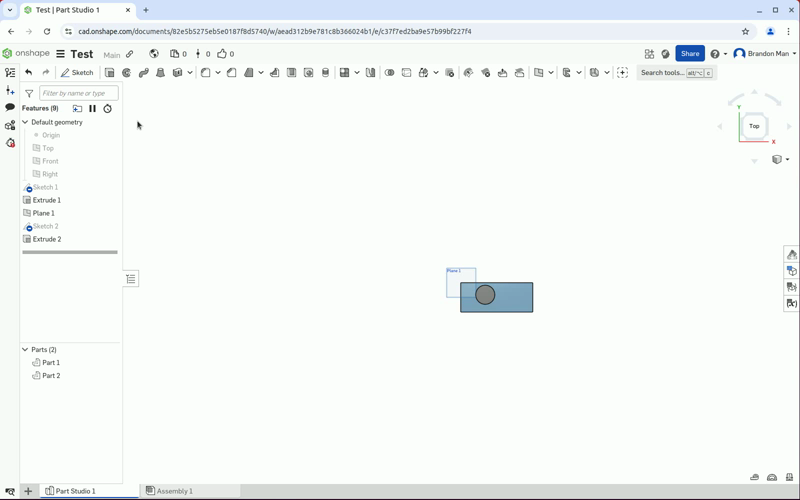
key(shift+h)
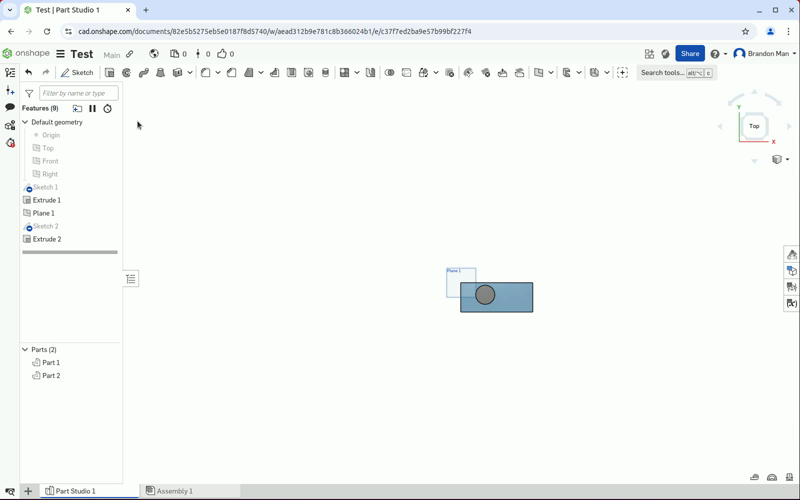
mouse_move(73, 189)
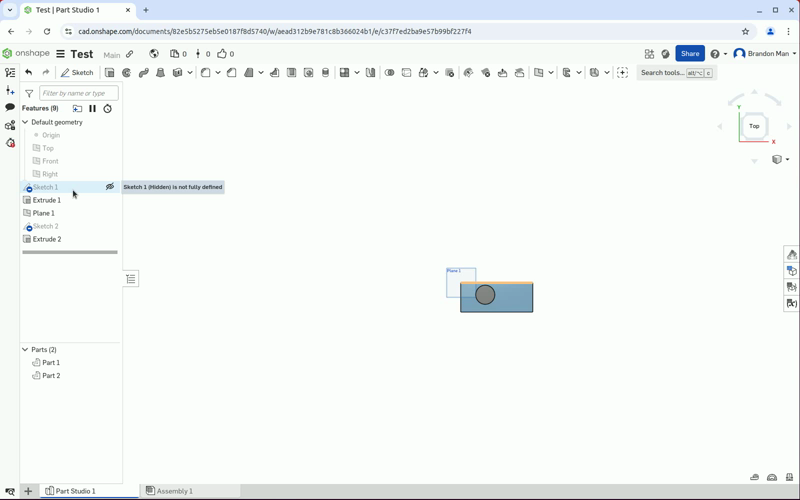
click(73, 189)
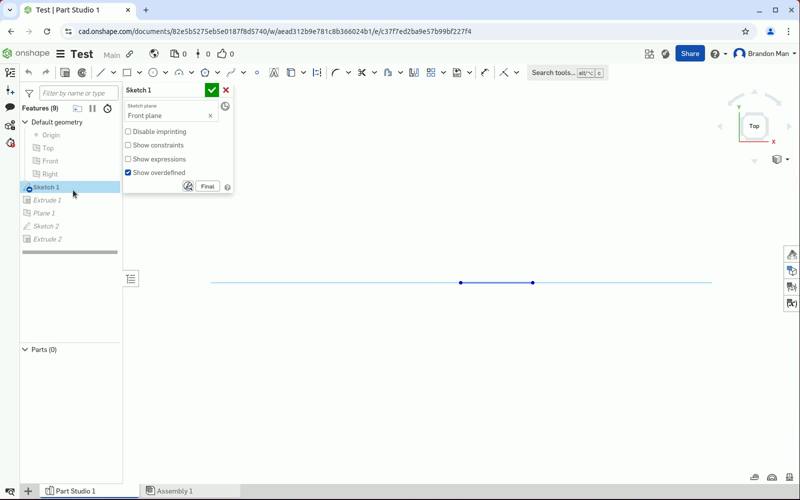
mouse_move(229, 92)
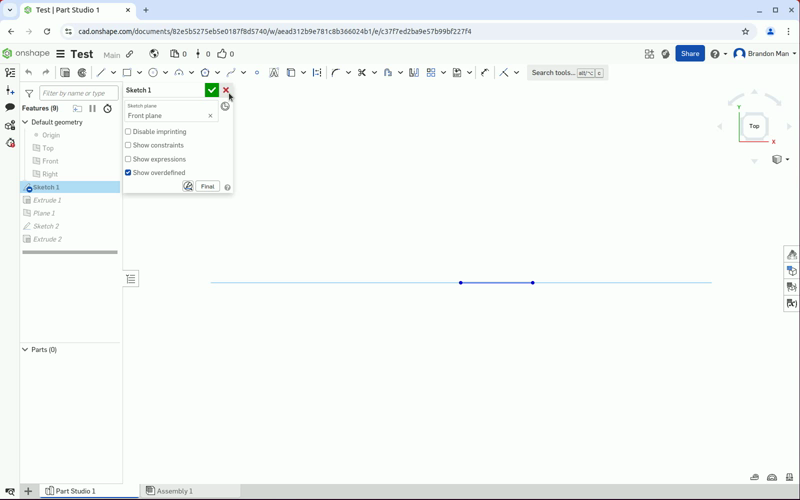
click(229, 92)
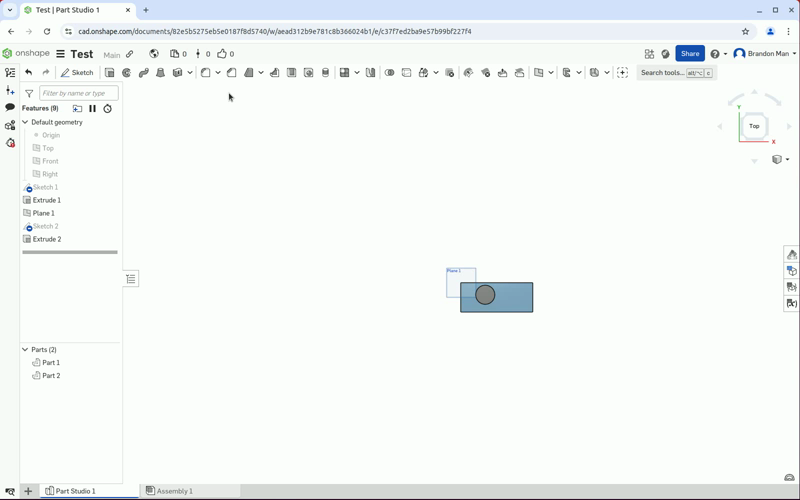
mouse_move(73, 352)
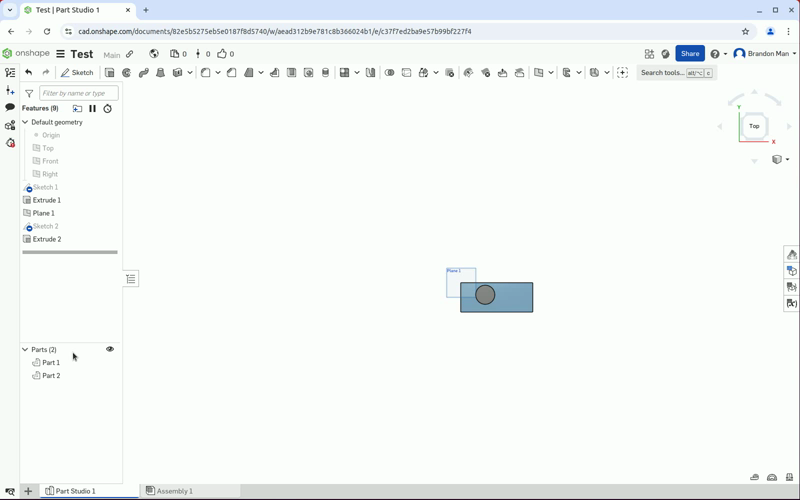
key(y)
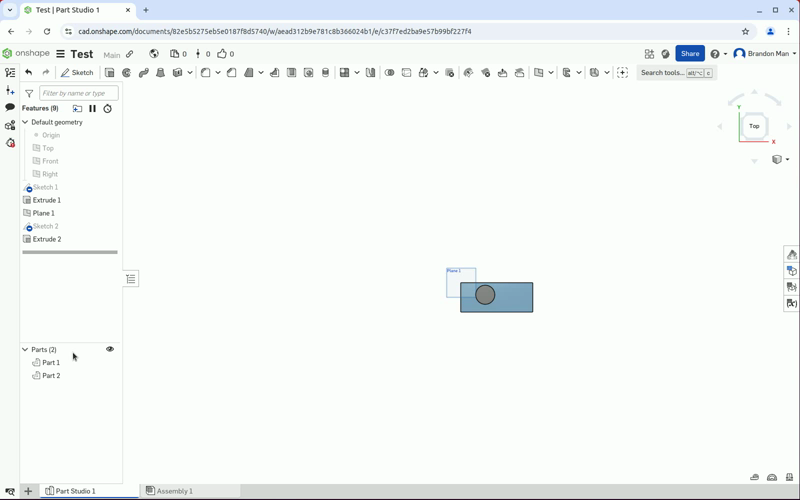
key(shift+p)
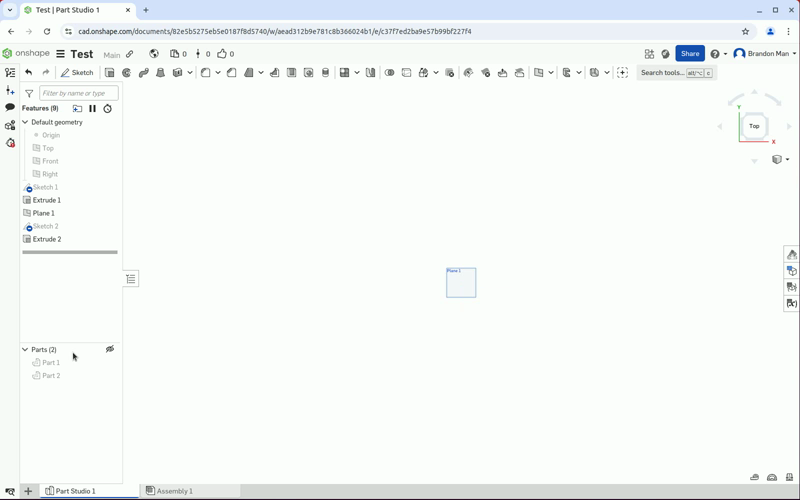
key(space)
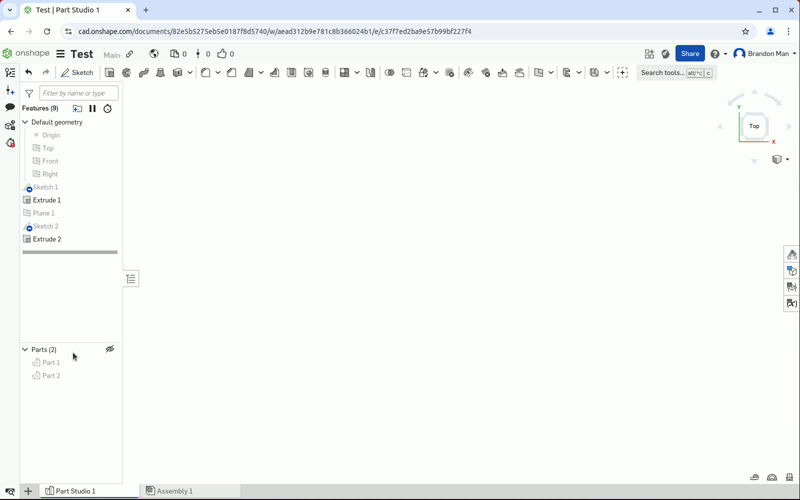
key_down(shift)
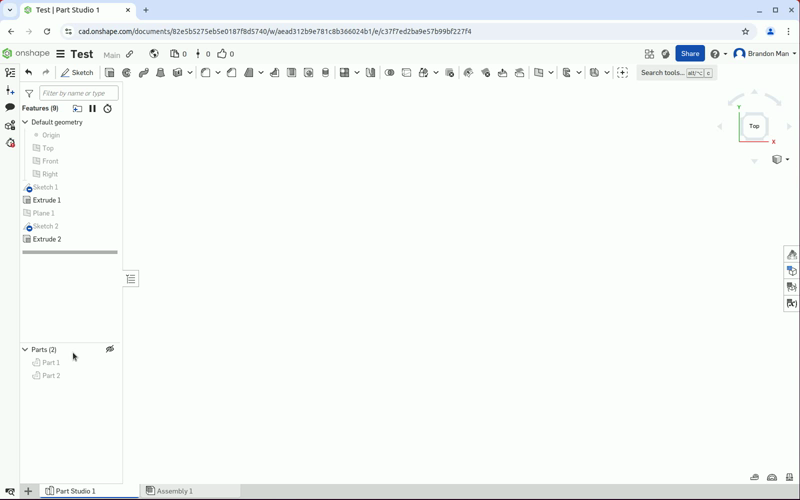
key(up)
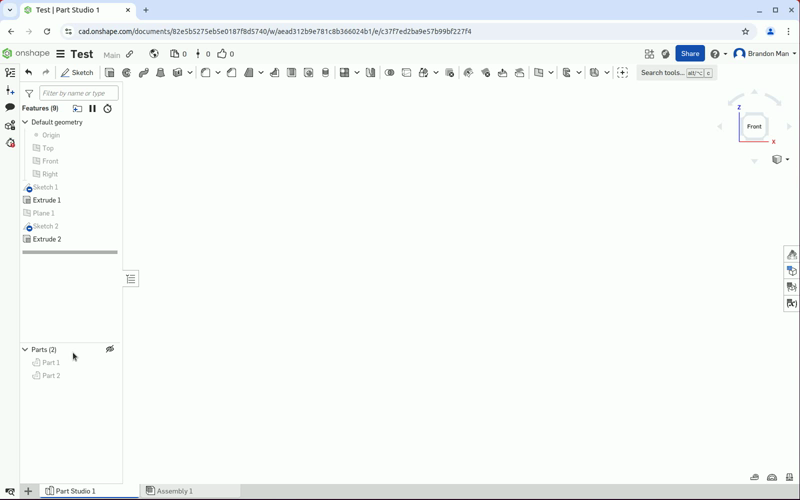
key_up(shift)
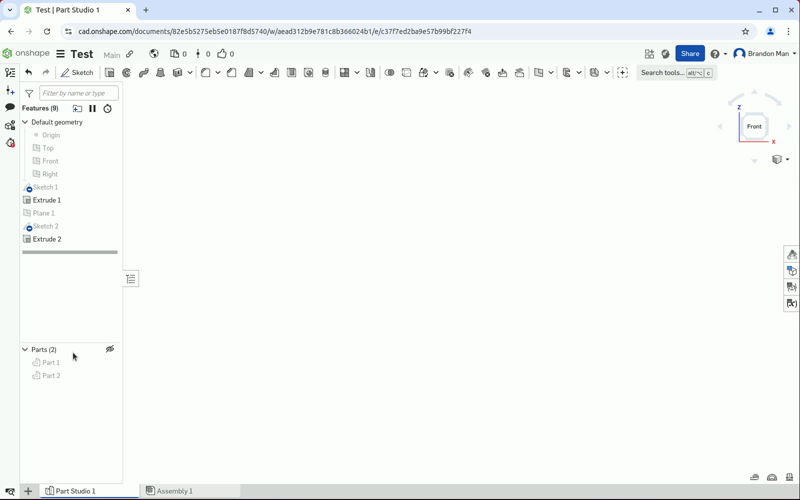
mouse_move(73, 352)
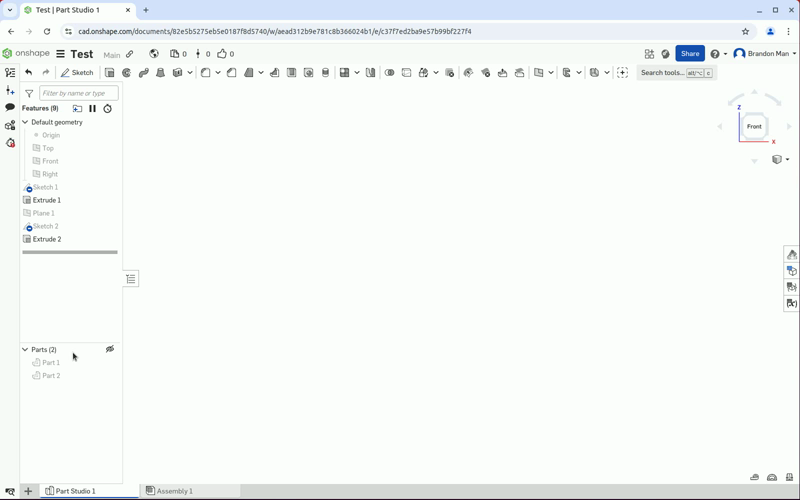
key(shift+y)
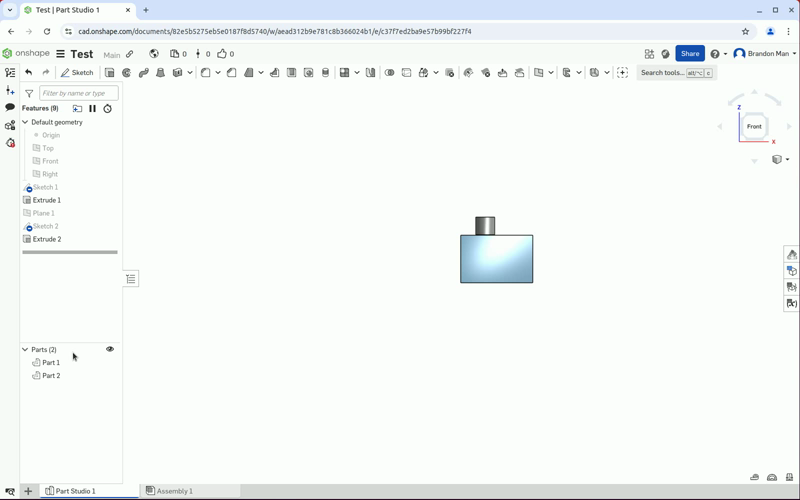
mouse_move(541, 75)
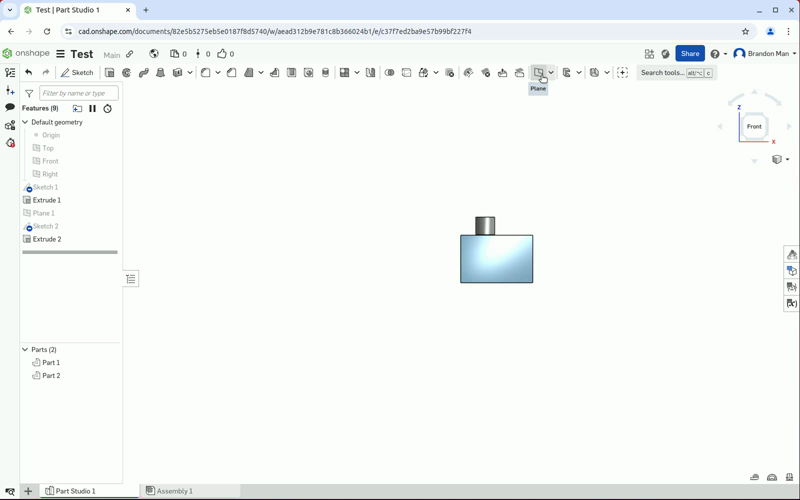
click(541, 75)
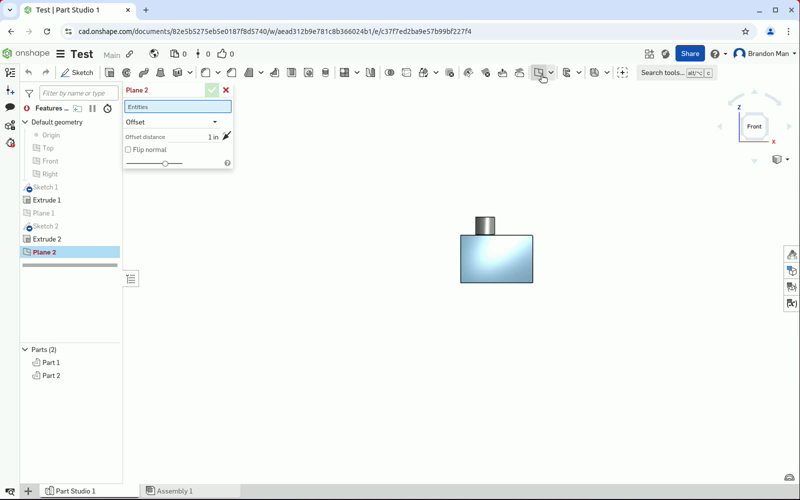
mouse_move(73, 163)
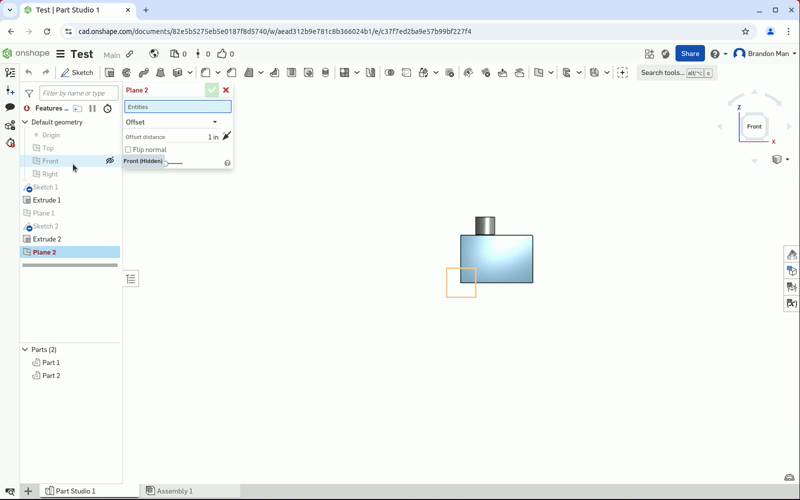
click(73, 163)
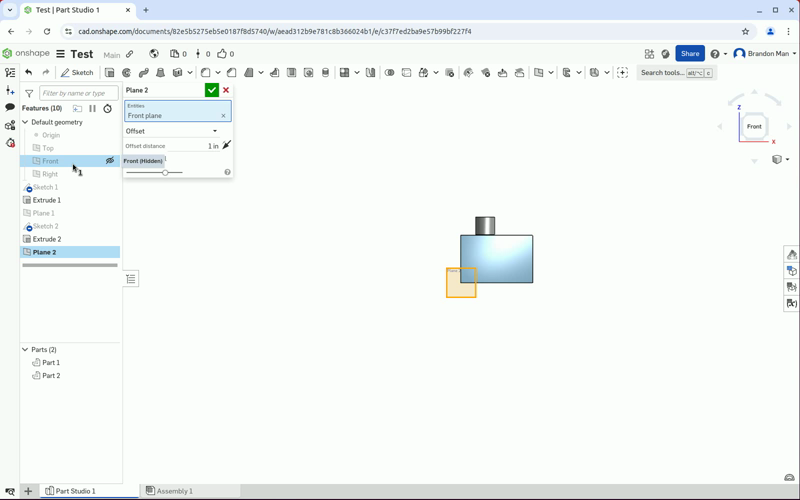
key(tab, 2)
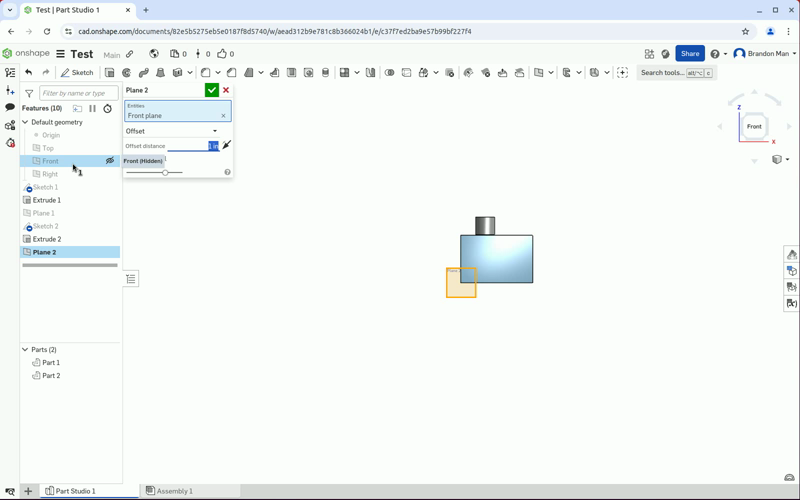
text(6.008)
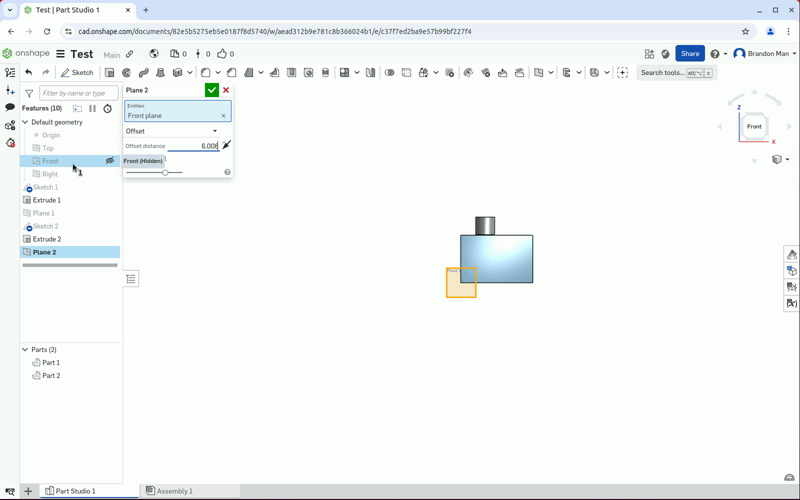
key(enter, 2)
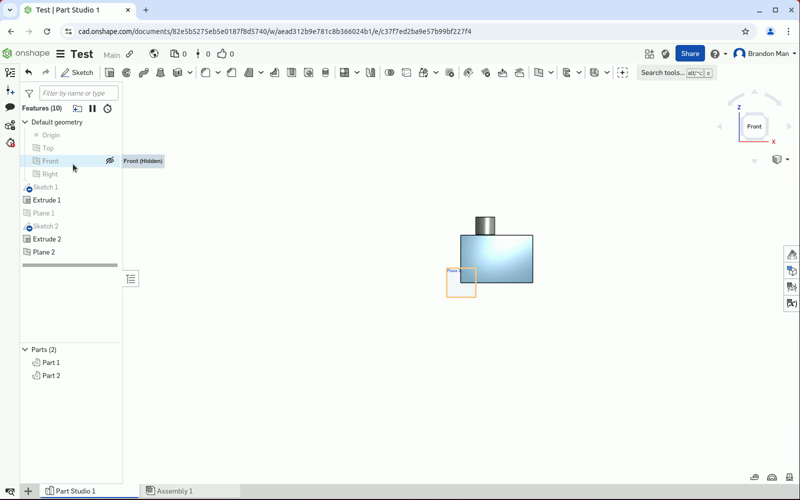
key(shift+s)
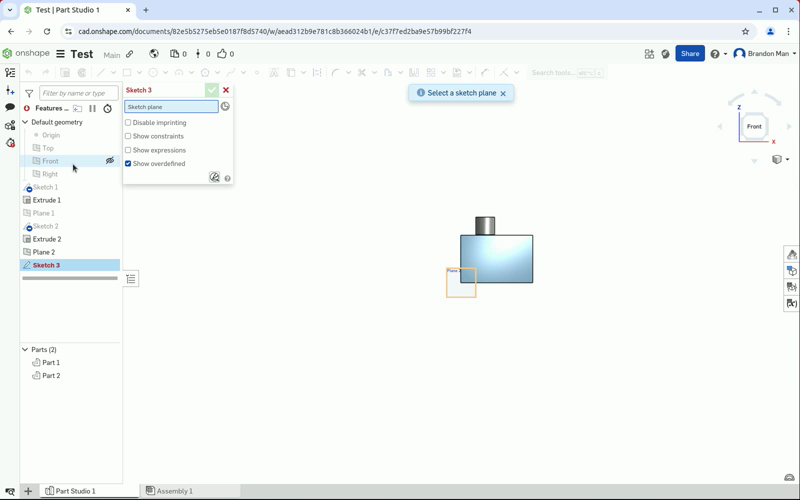
mouse_move(73, 254)
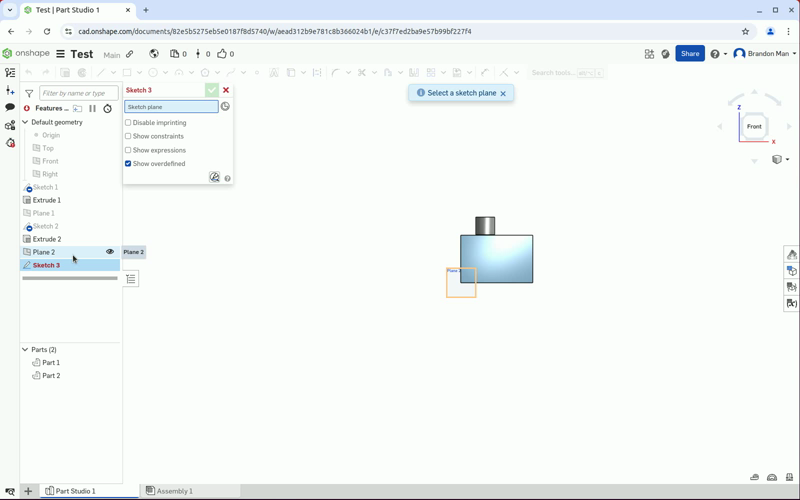
click(73, 254)
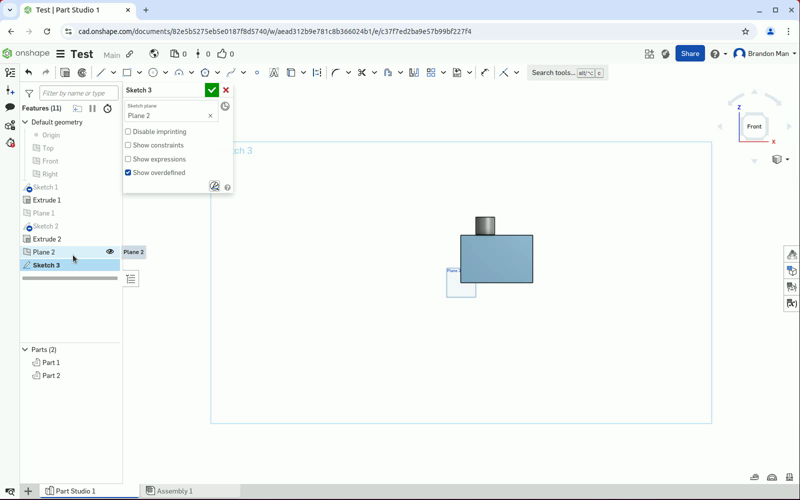
mouse_move(73, 352)
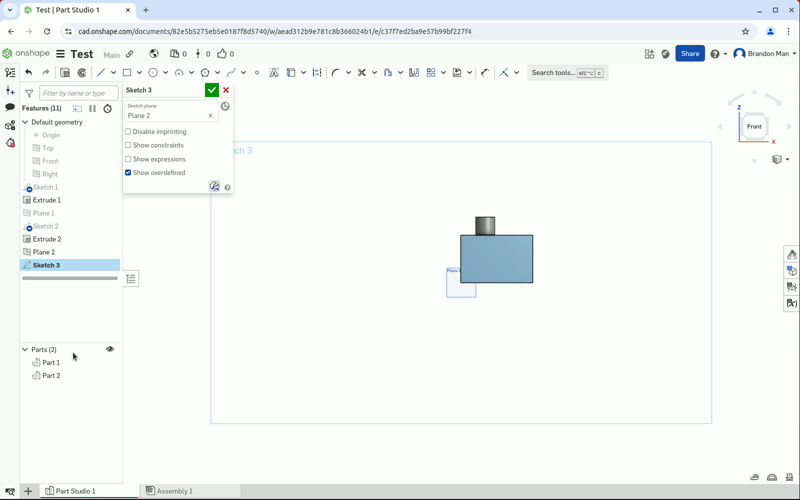
key(y)
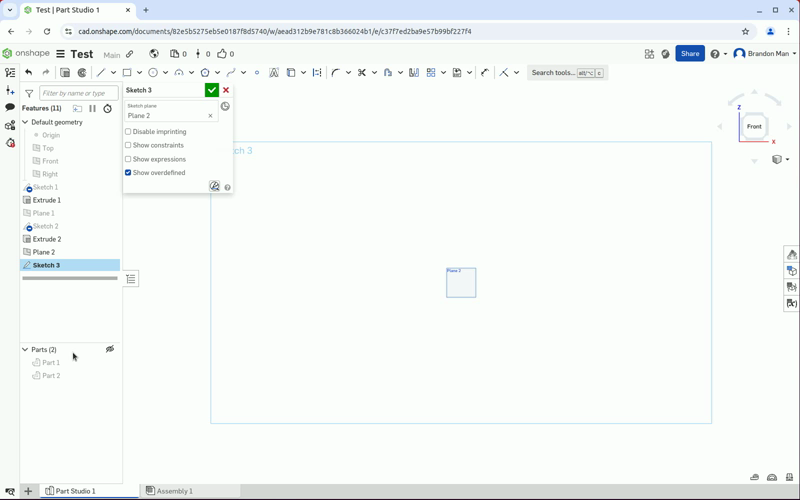
key(l)
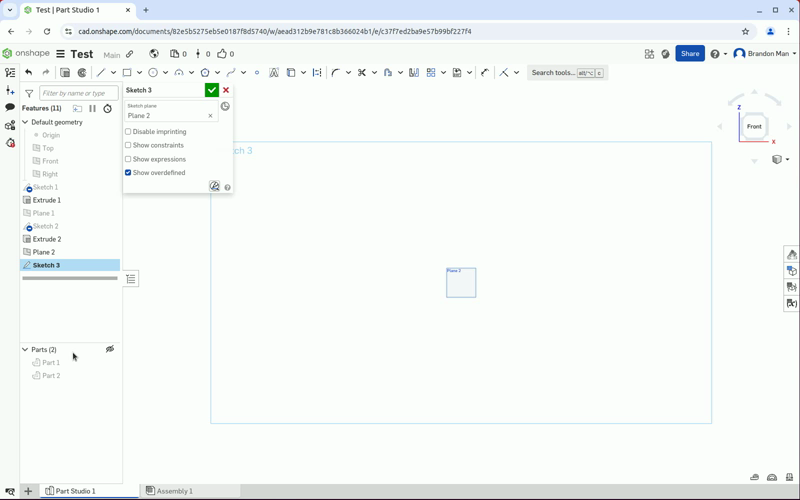
key_down(shift)
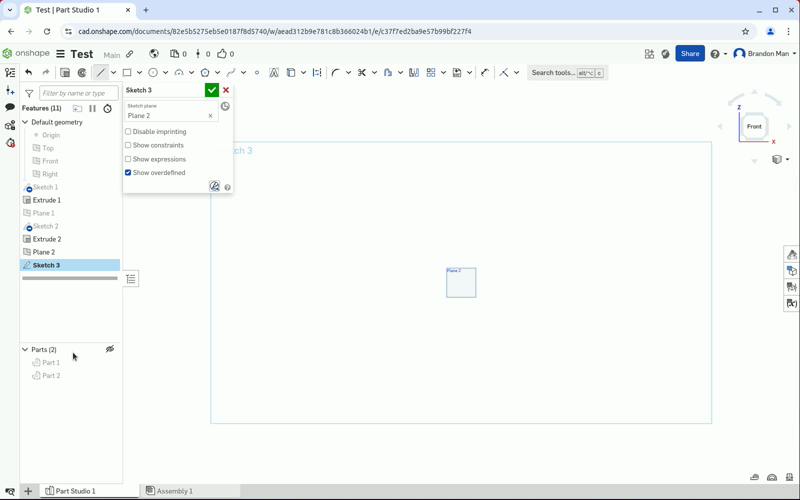
mouse_move(472, 267)
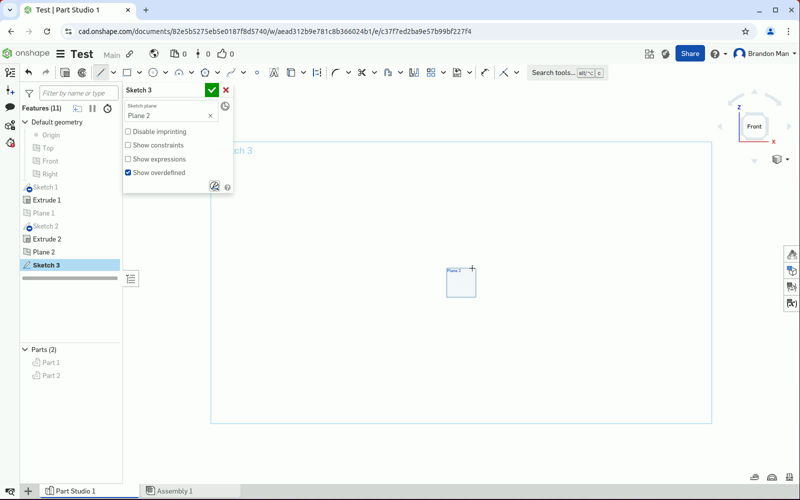
click(472, 267)
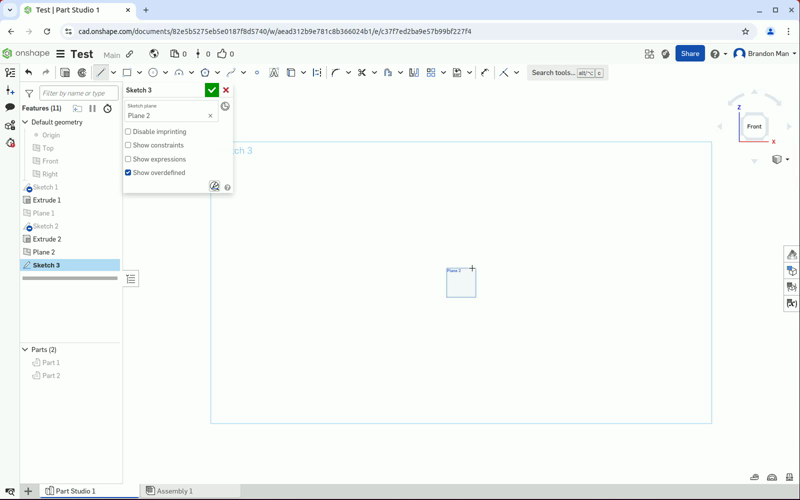
key_up(shift)
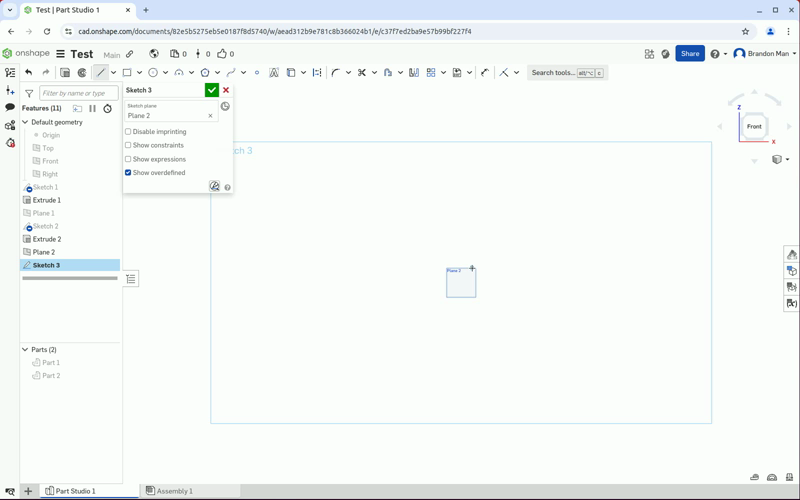
key_down(shift)
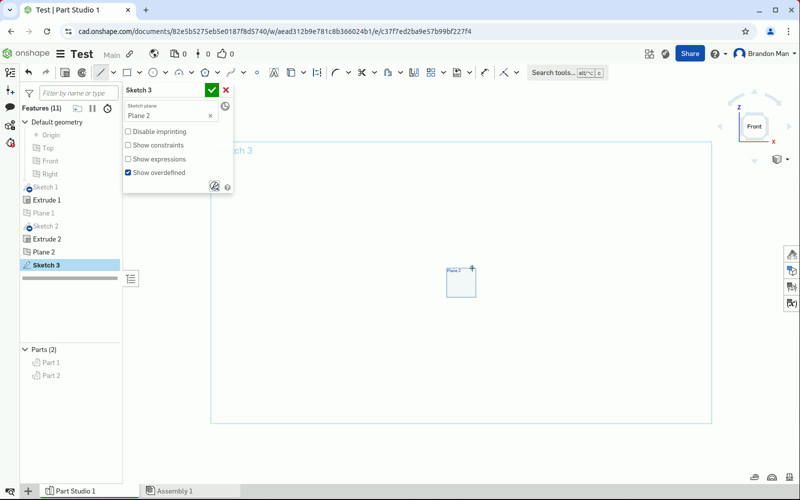
mouse_move(502, 267)
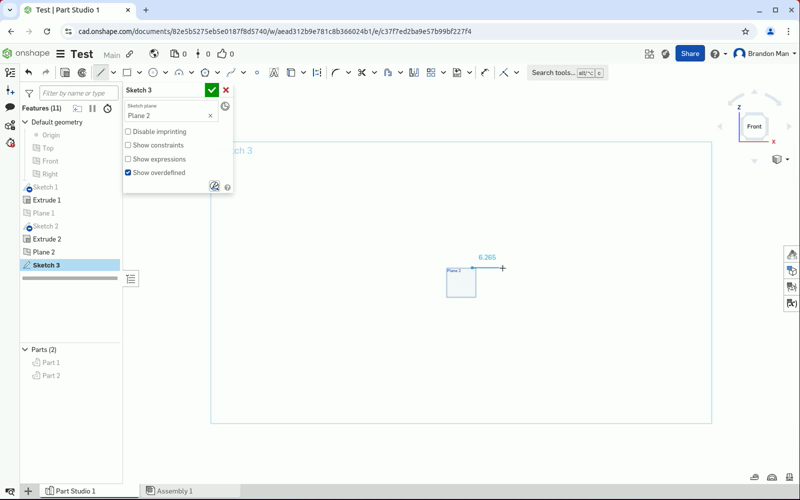
mouse_move(499, 267)
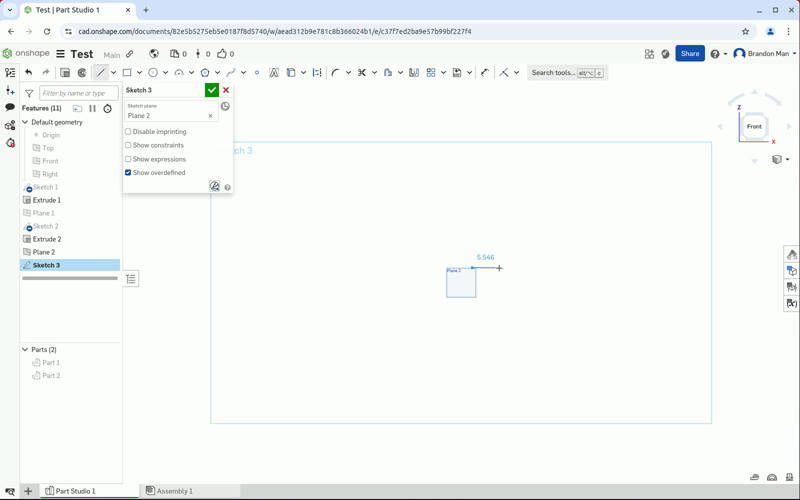
click(499, 267)
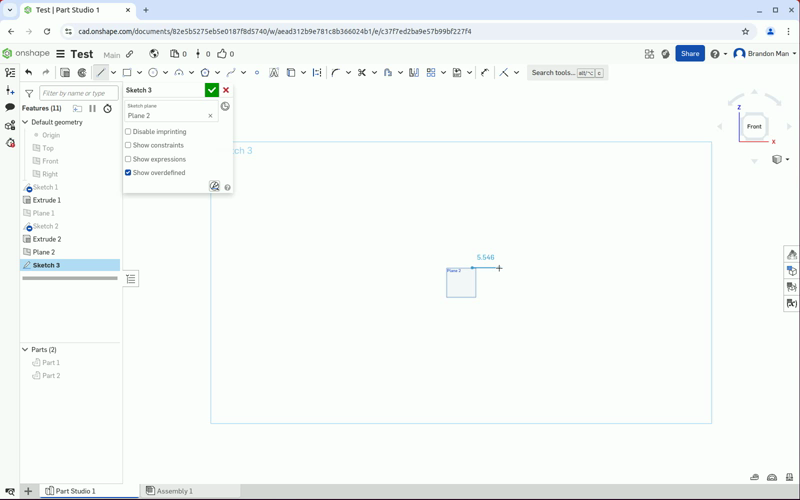
key_up(shift)
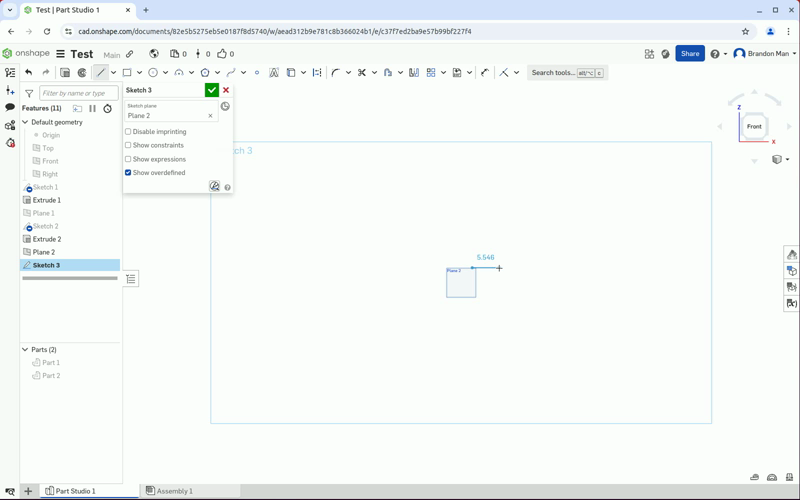
key_down(shift)
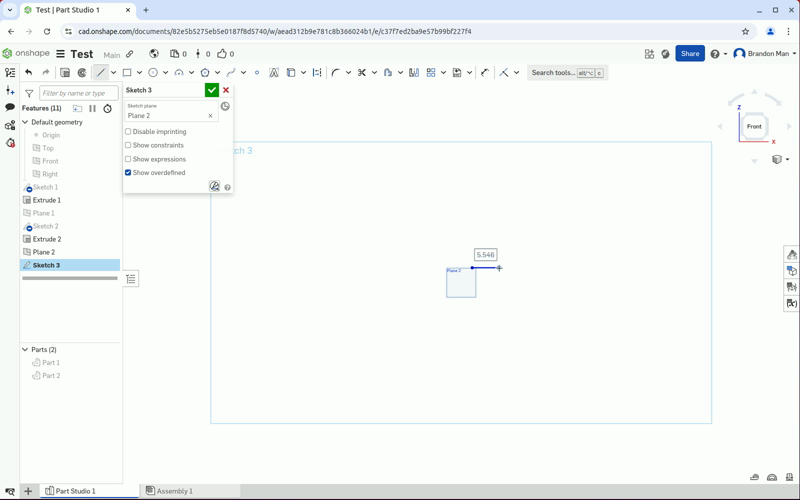
mouse_move(529, 267)
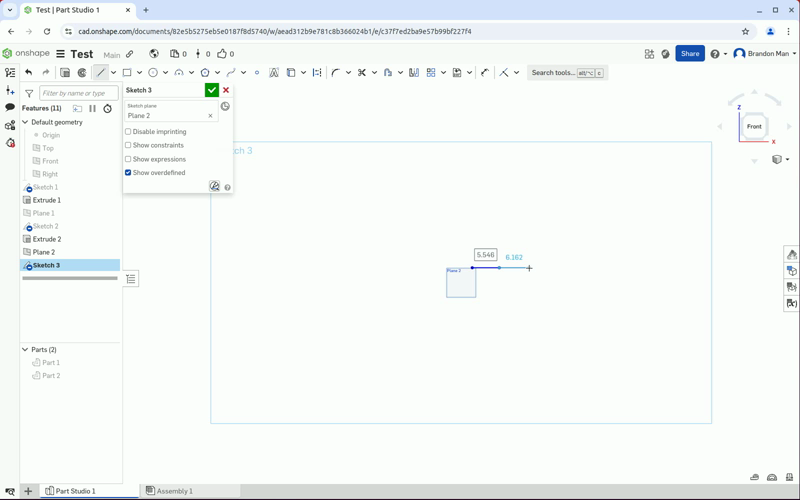
mouse_move(499, 252)
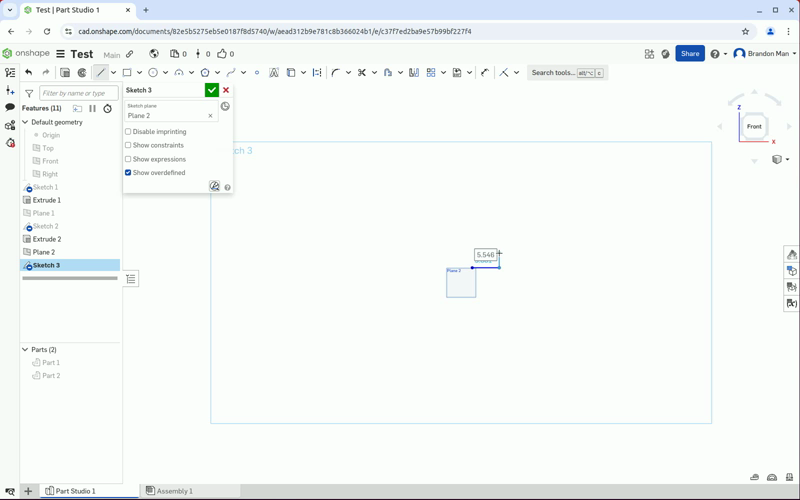
click(499, 252)
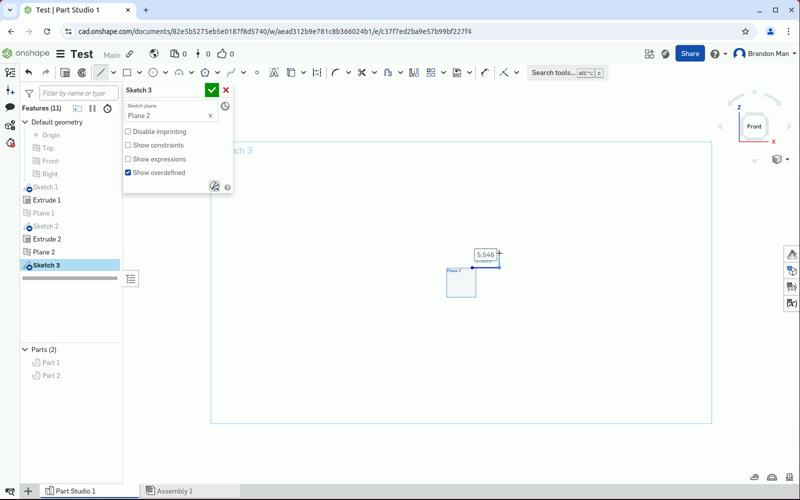
key_up(shift)
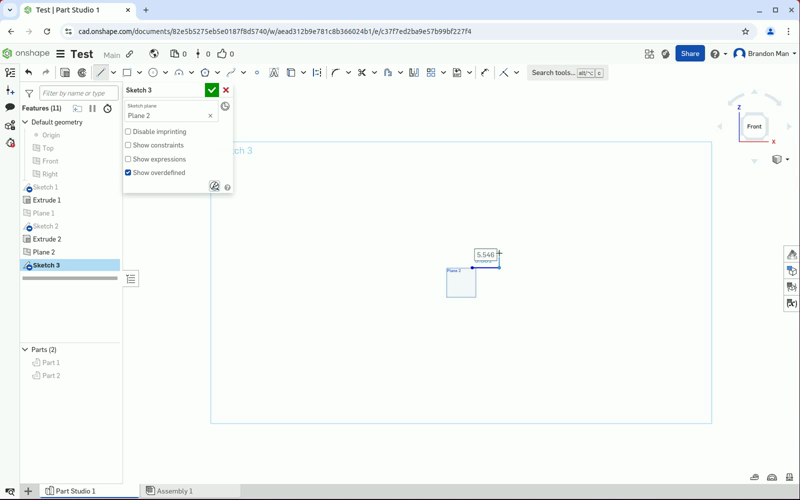
key_down(shift)
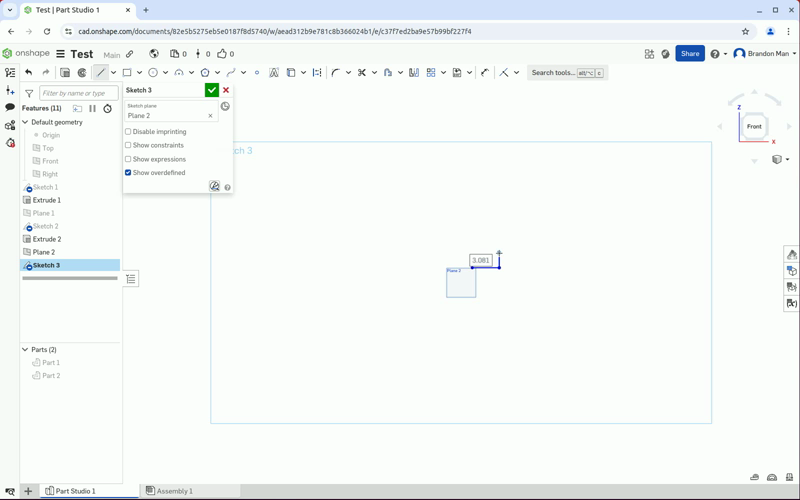
mouse_move(529, 252)
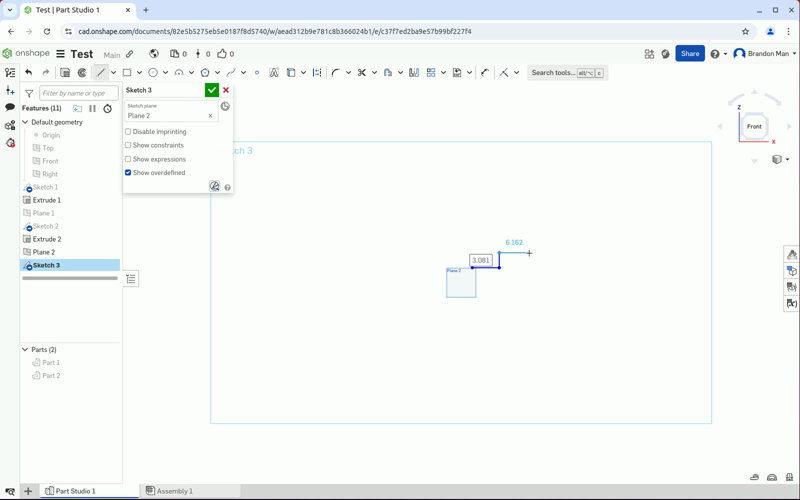
mouse_move(472, 252)
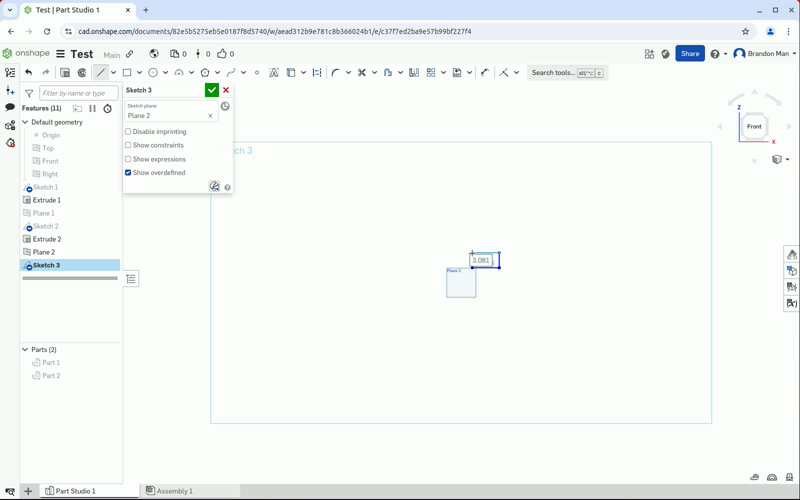
click(472, 252)
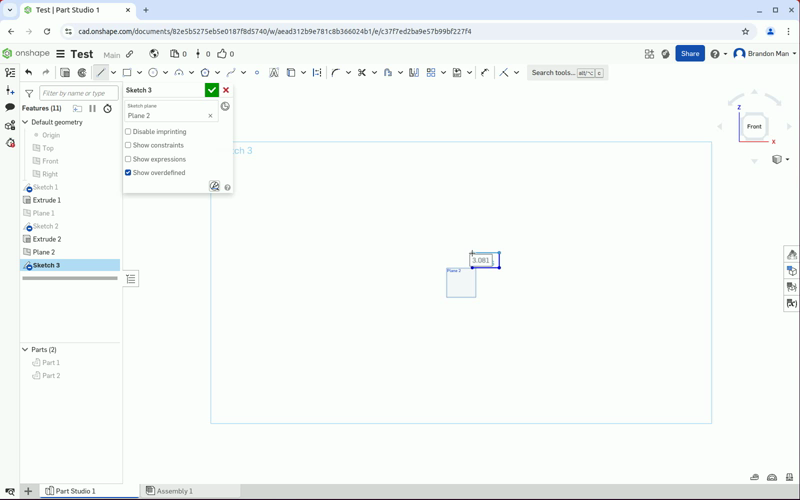
key_up(shift)
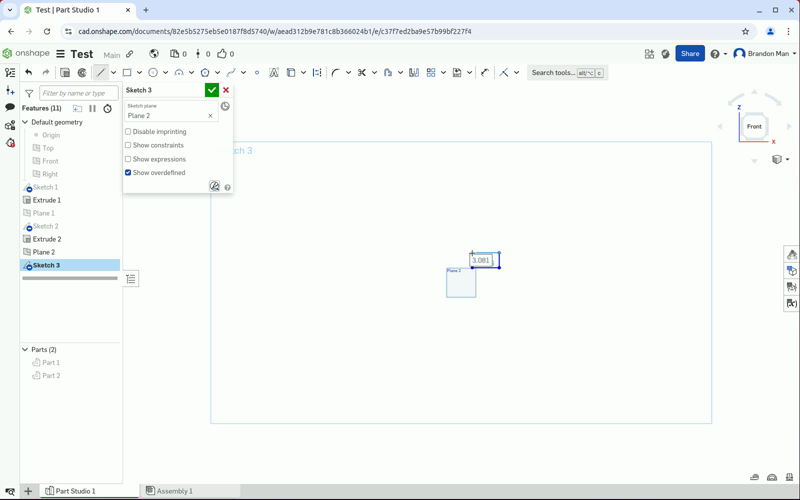
mouse_move(502, 252)
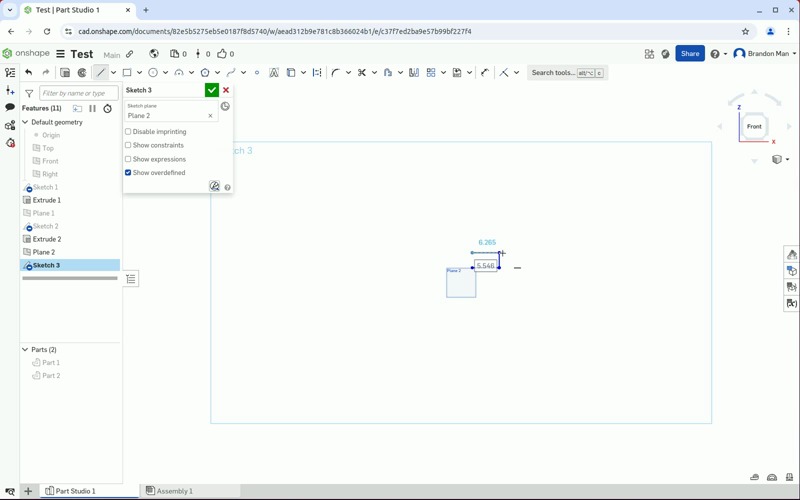
key_down(shift)
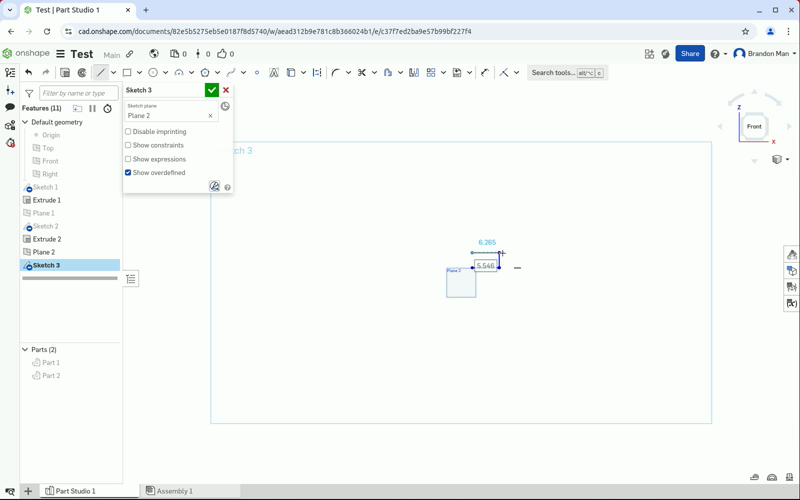
mouse_move(472, 267)
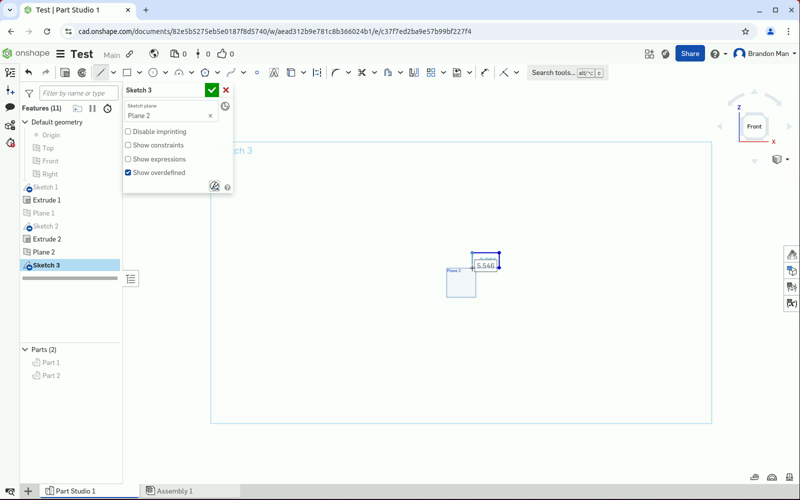
key_up(shift)
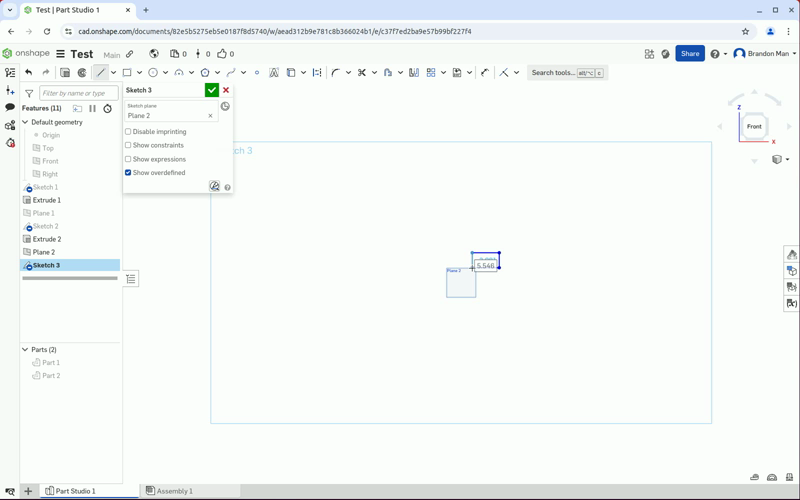
click(472, 267)
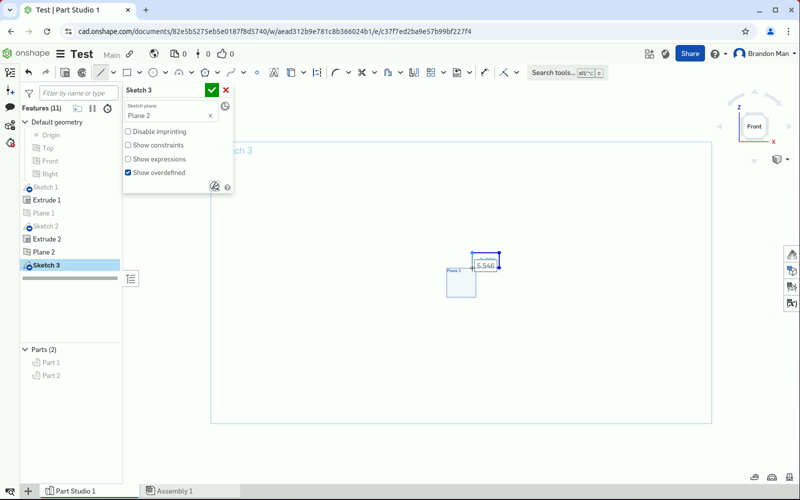
key(esc)
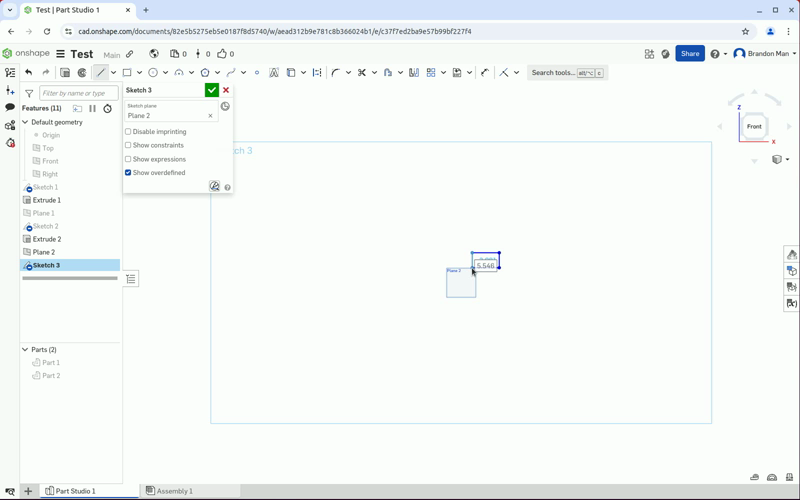
mouse_move(488, 254)
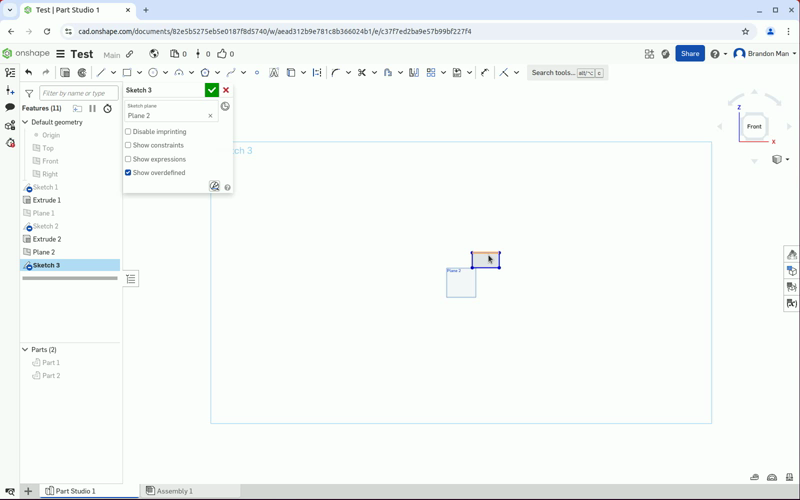
scroll(6)
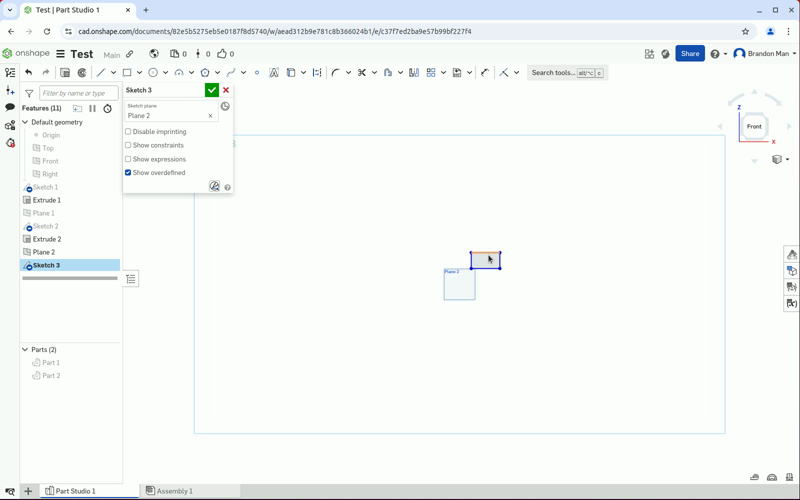
scroll(6)
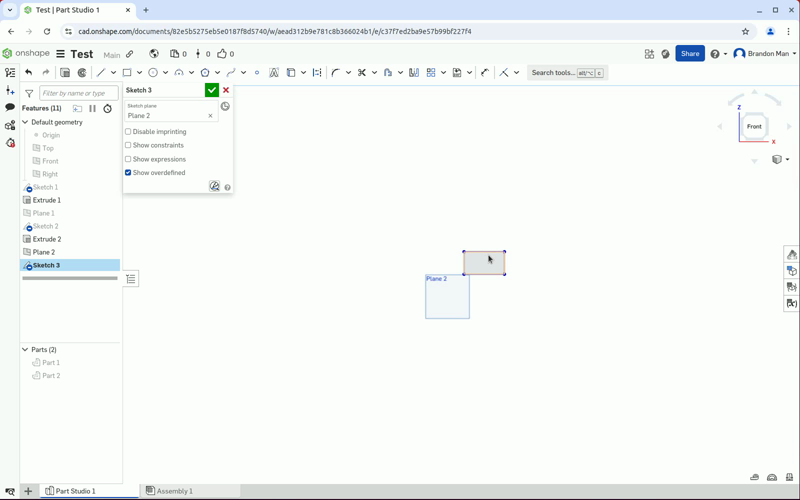
scroll(6)
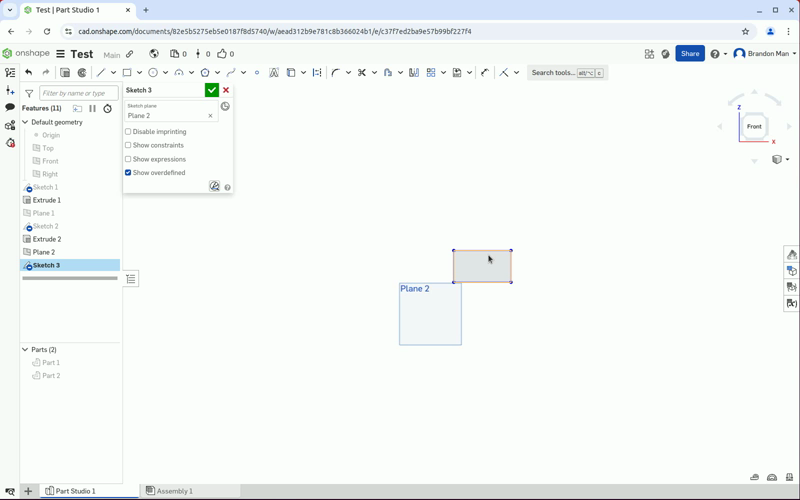
scroll(6)
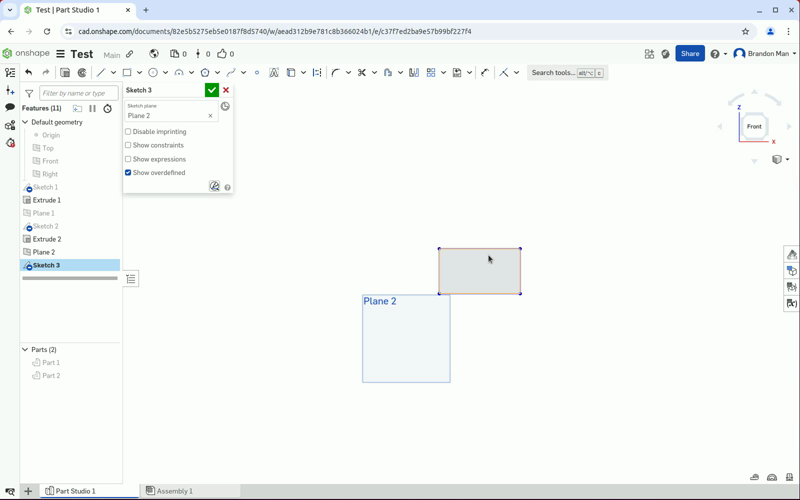
scroll(6)
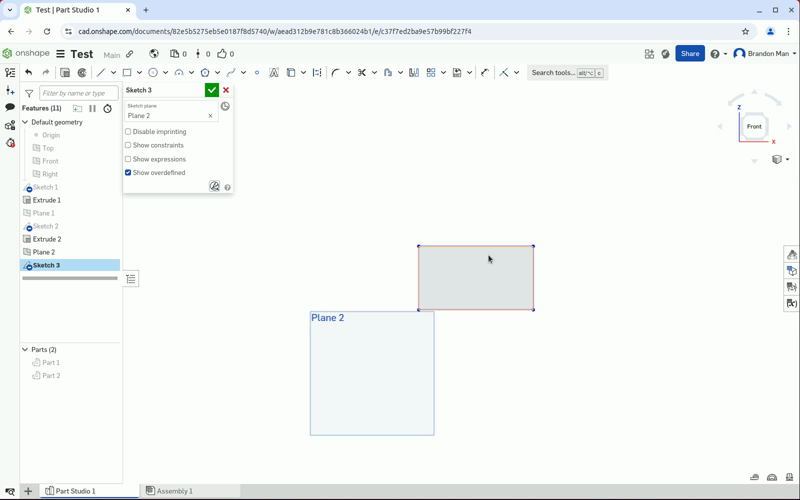
scroll(6)
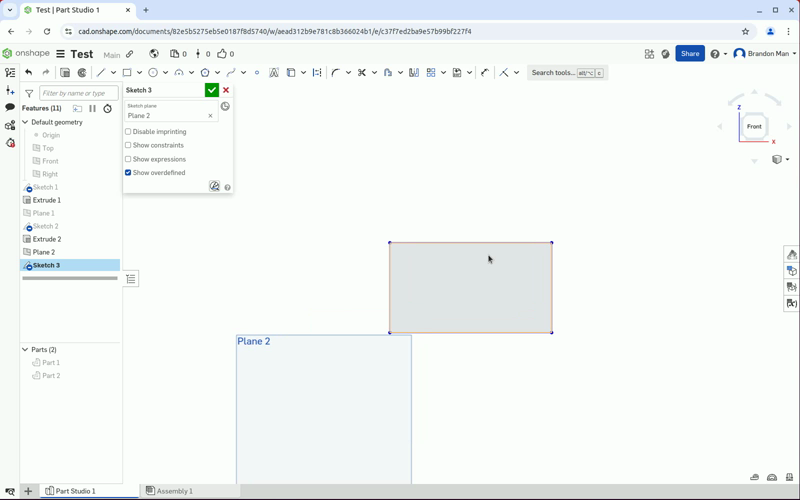
scroll(6)
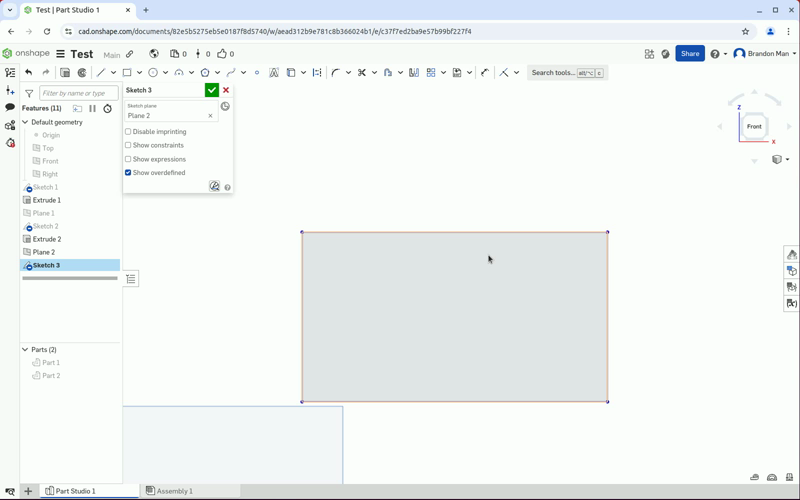
click(488, 254)
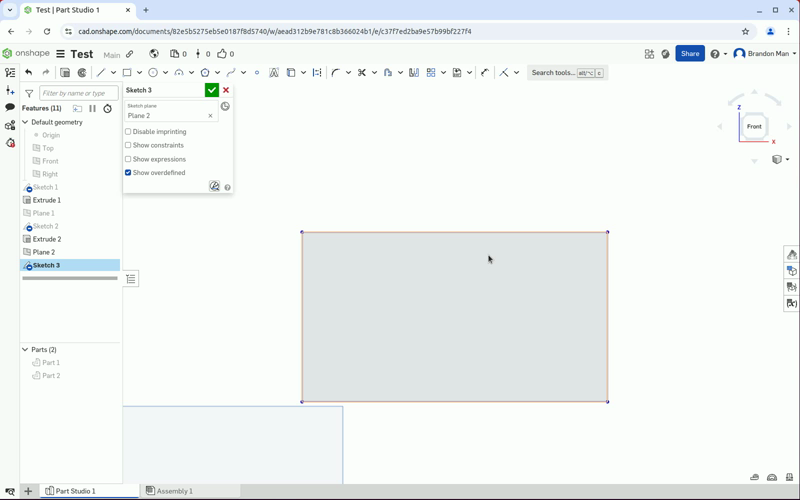
scroll(-6)
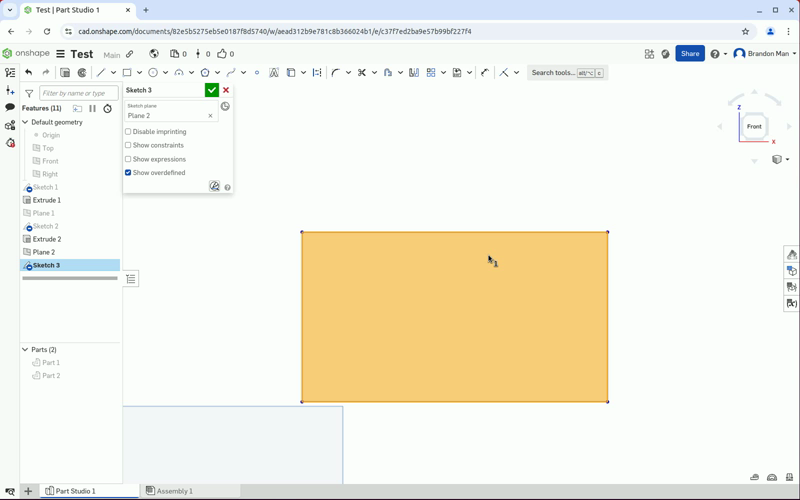
scroll(-6)
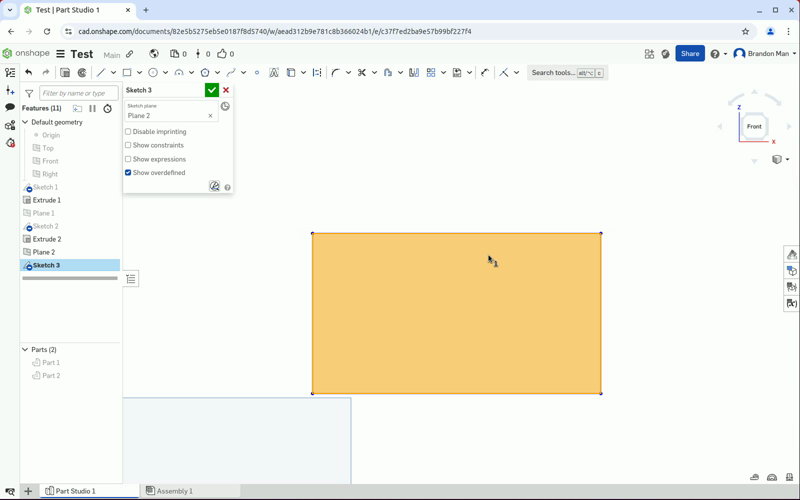
scroll(-6)
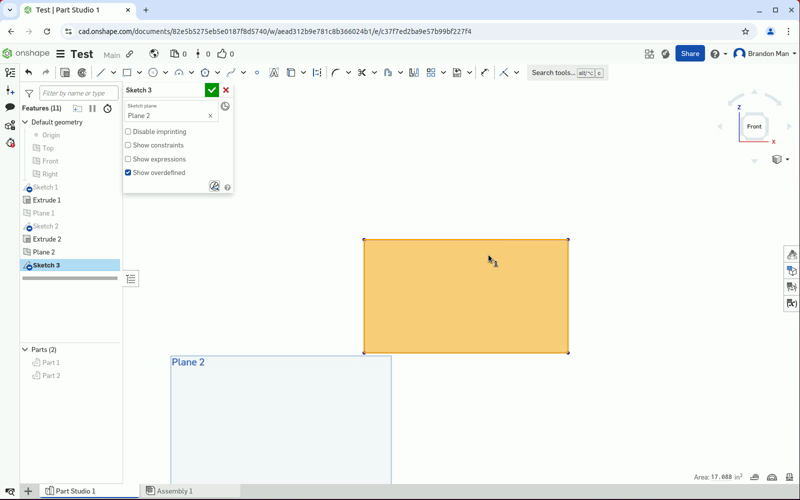
scroll(-6)
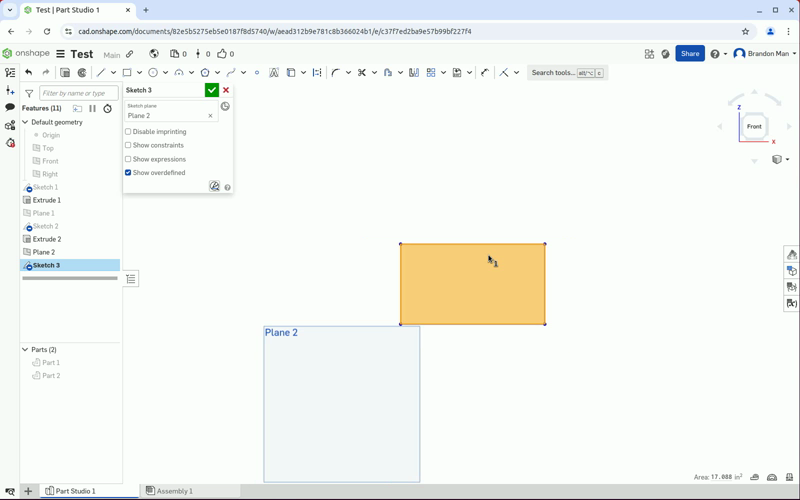
scroll(-6)
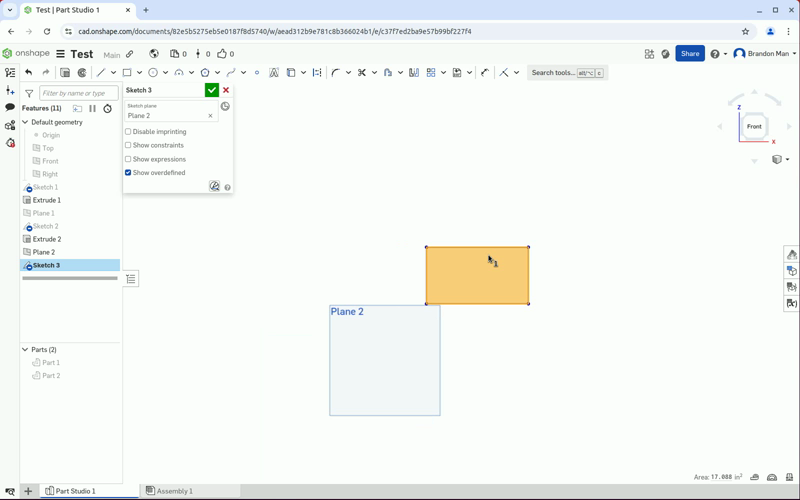
scroll(-6)
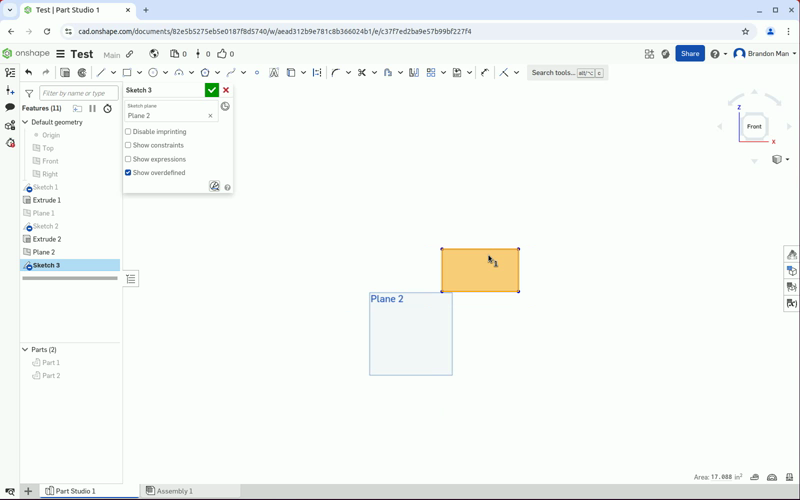
scroll(-6)
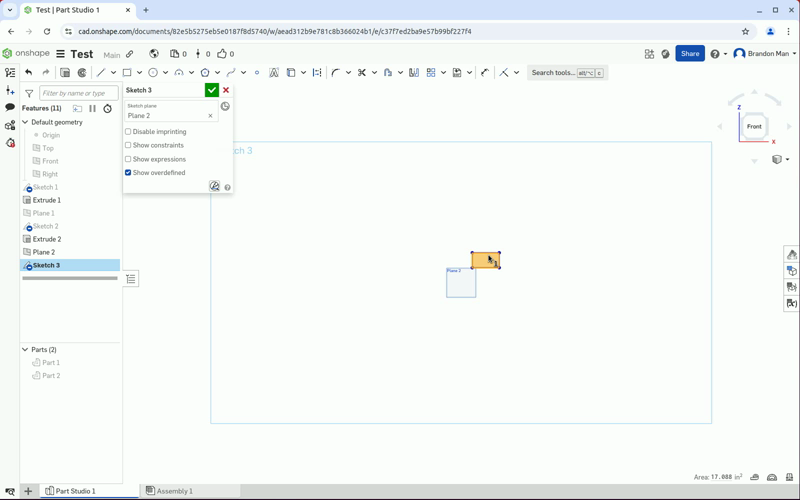
mouse_move(73, 352)
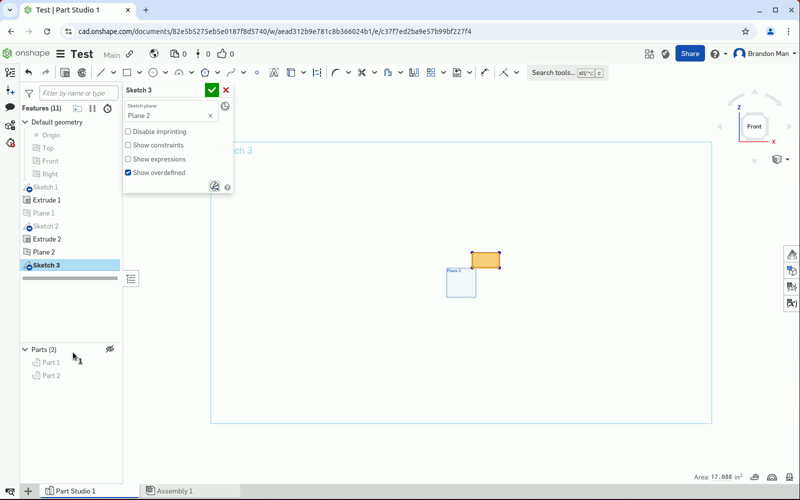
key(shift+y)
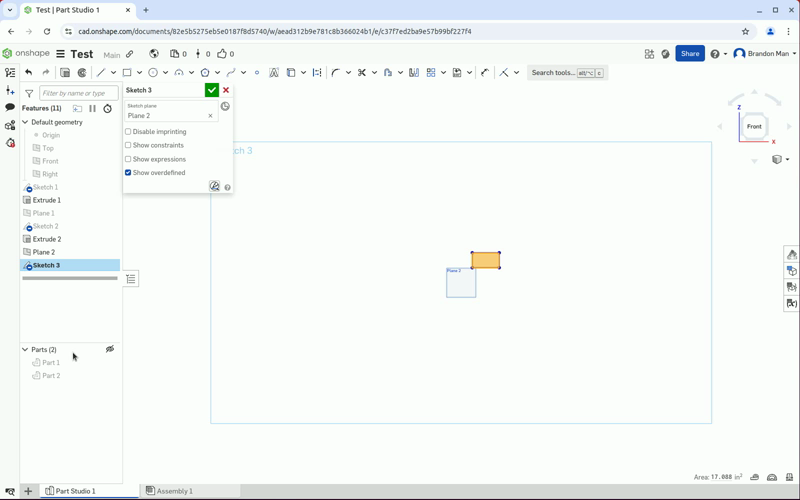
key(shift+e)
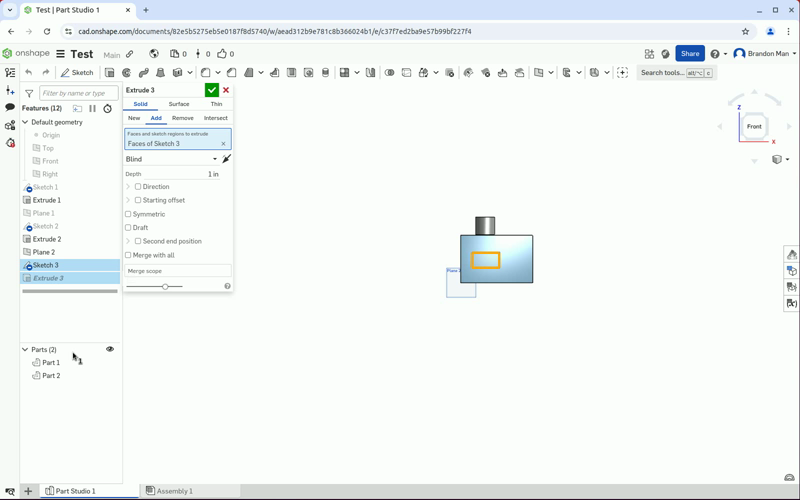
mouse_move(143, 106)
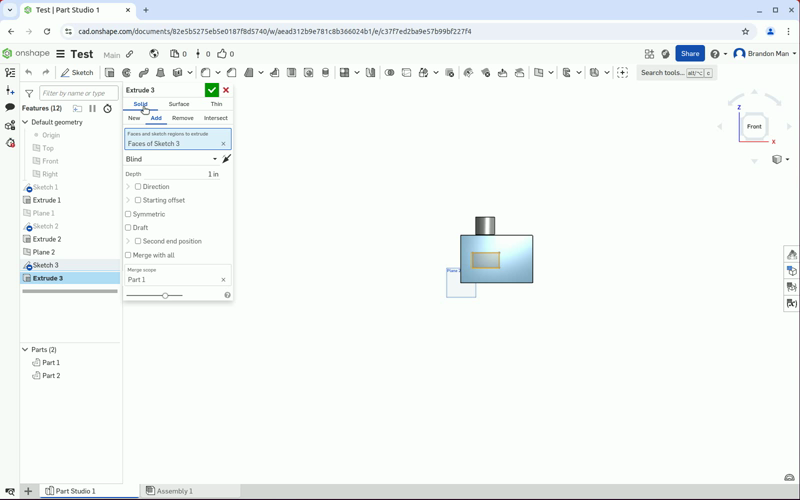
click(143, 106)
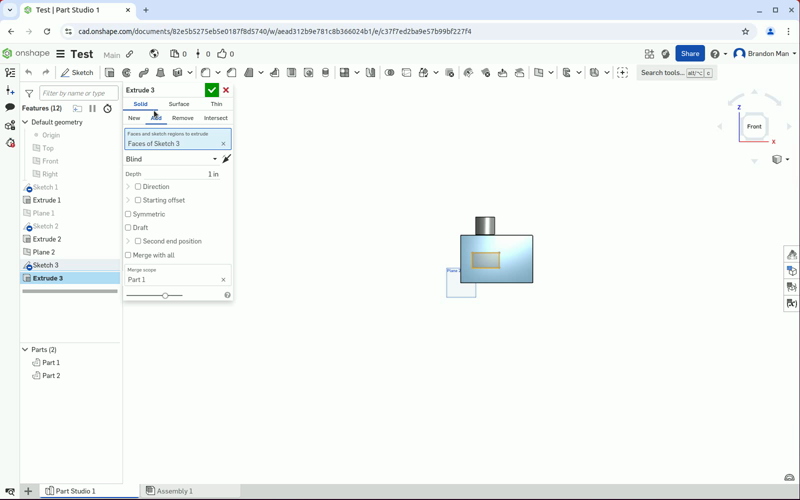
mouse_move(186, 120)
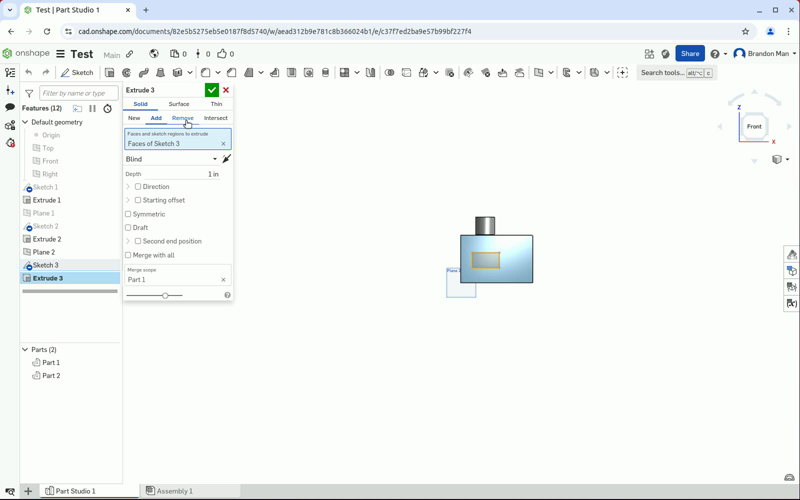
click(186, 120)
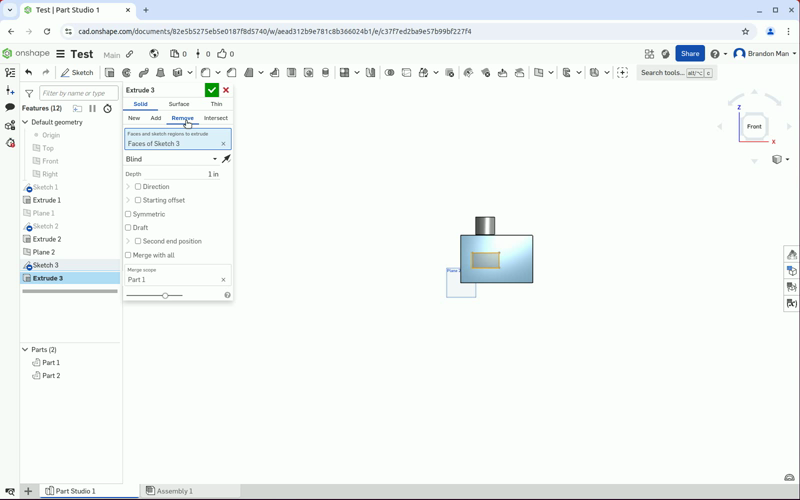
key(tab, 4)
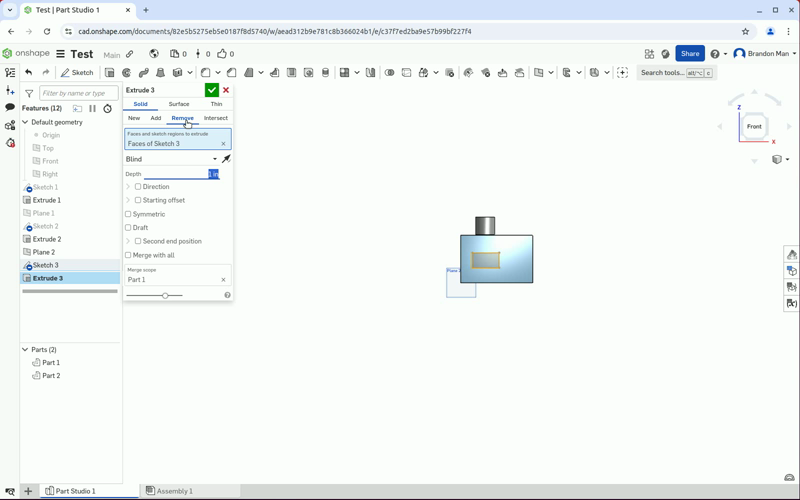
text(6.018)
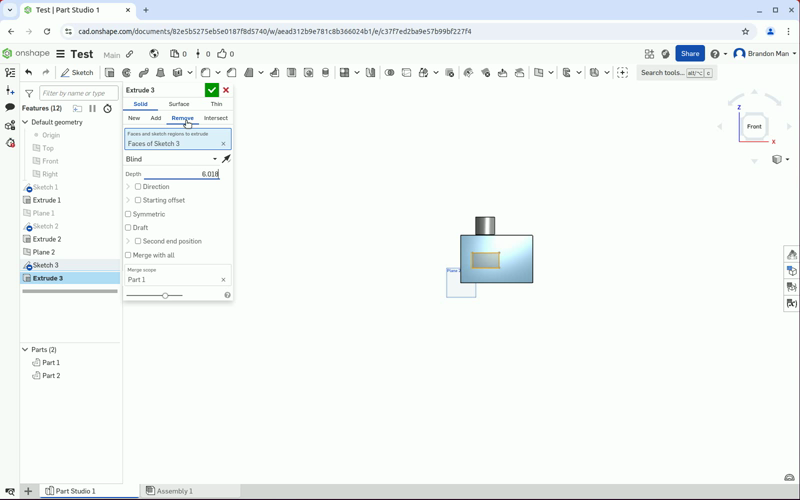
key(tab, 6)
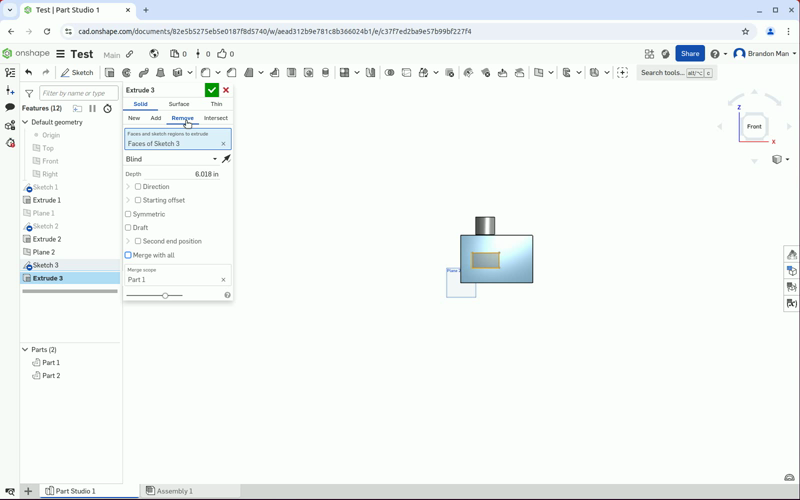
key(space)
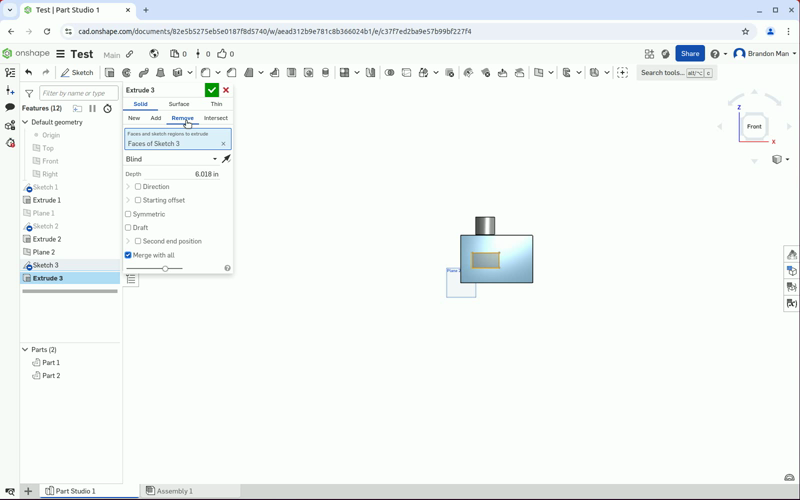
key(enter)
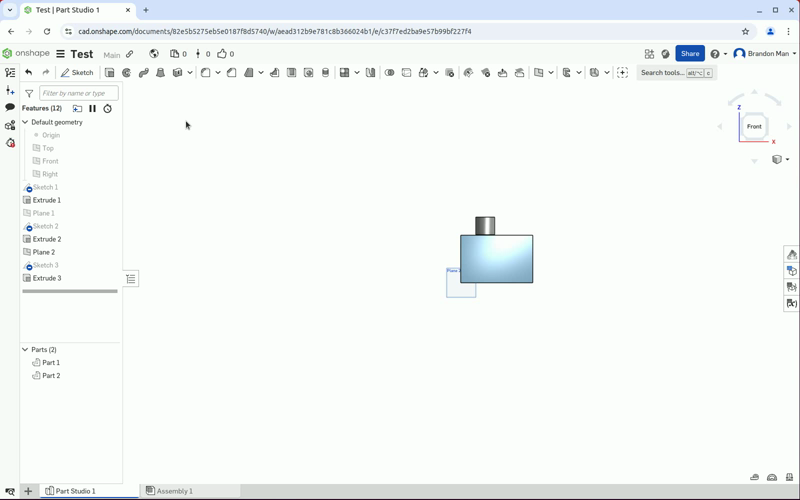
key(shift+h)
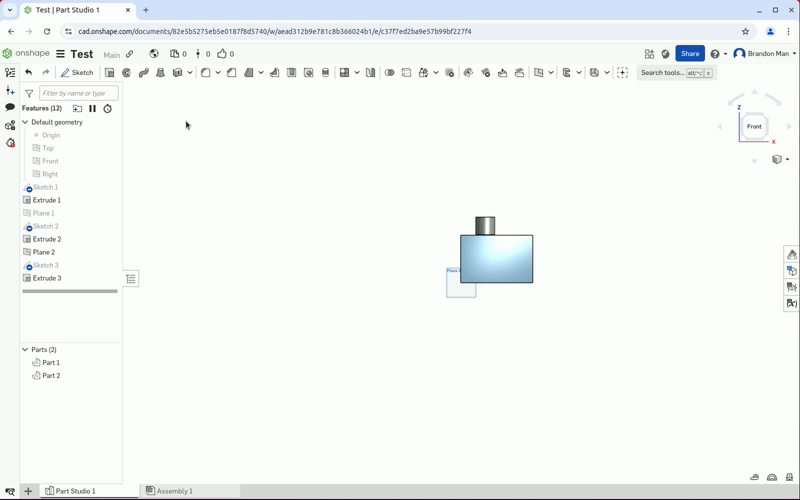
key(shift+h)
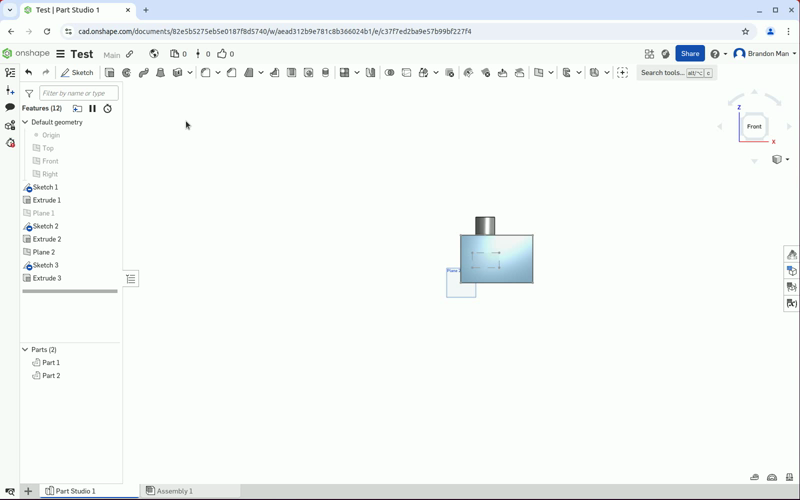
key(shift+7)
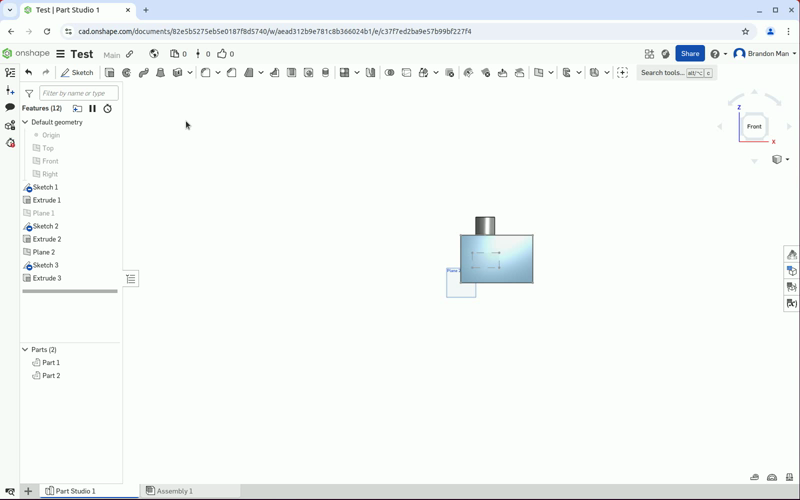
key(left, 2)
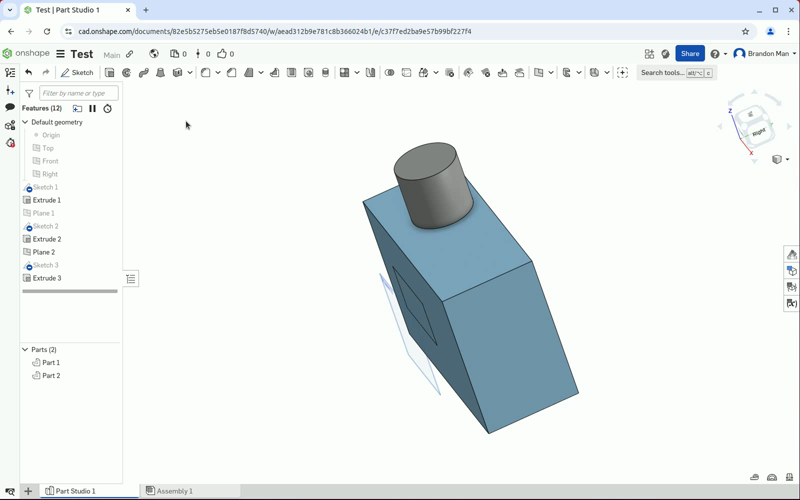
key(down, 2)
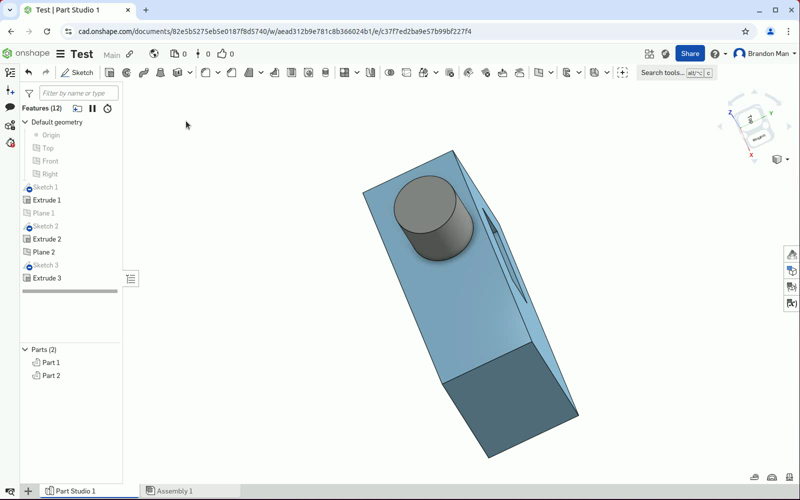
key(up, 2)
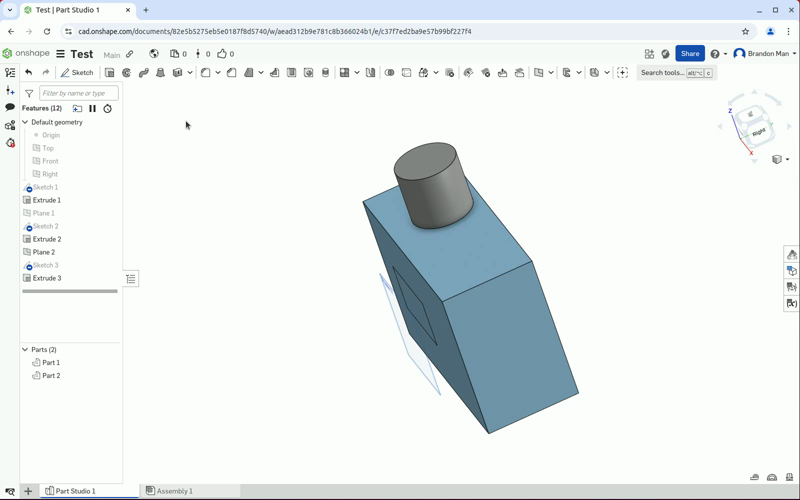
key(right, 2)
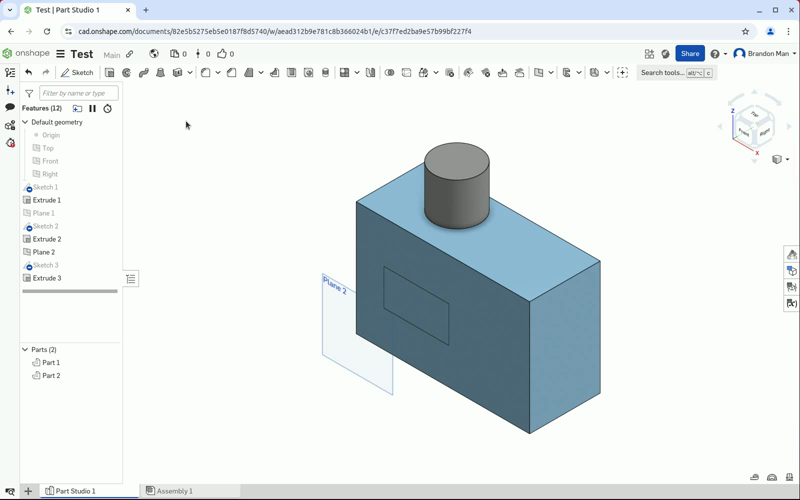
mouse_move(73, 189)
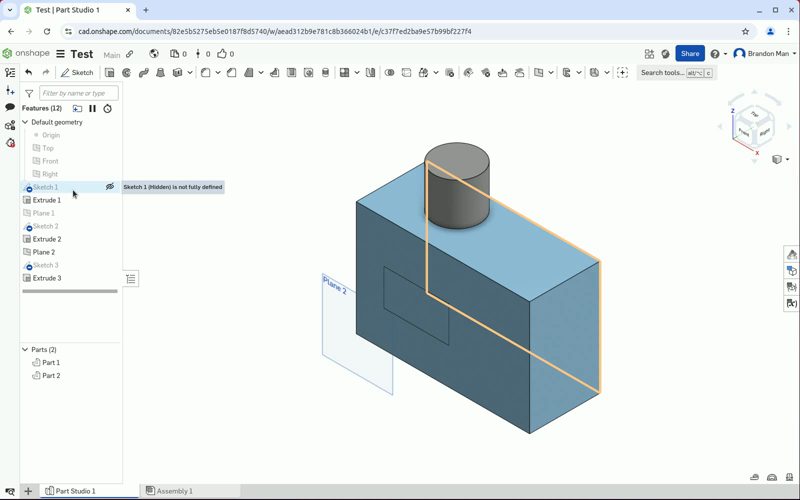
click(73, 189)